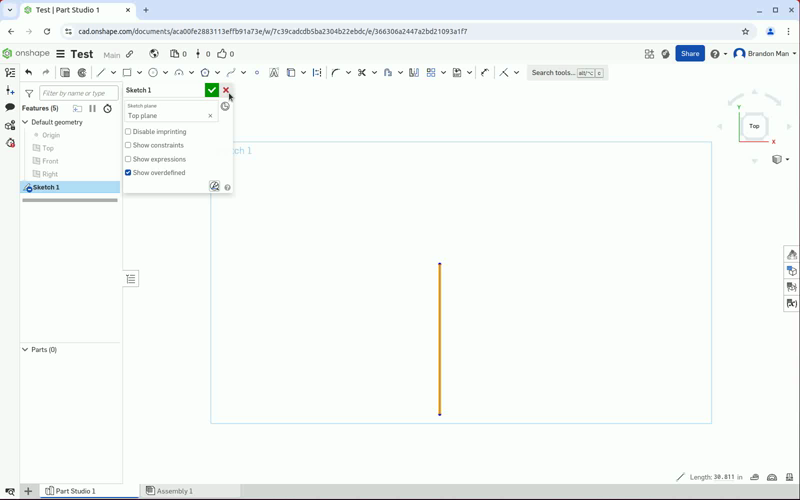
key(shift+h)
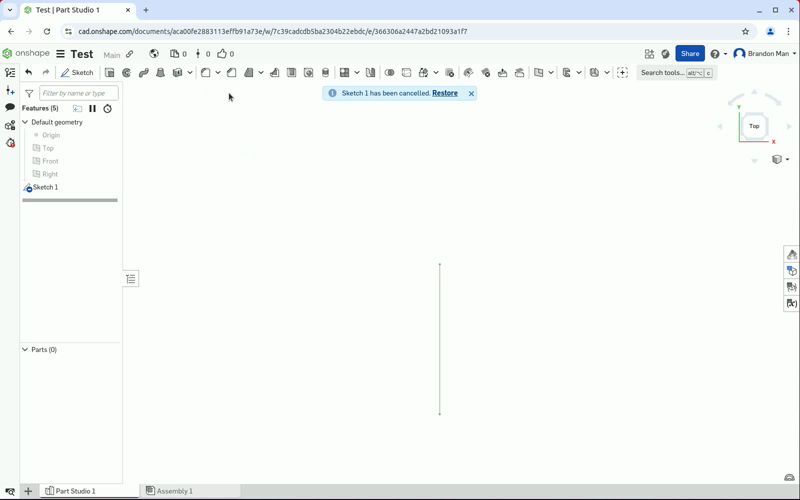
key(shift+s)
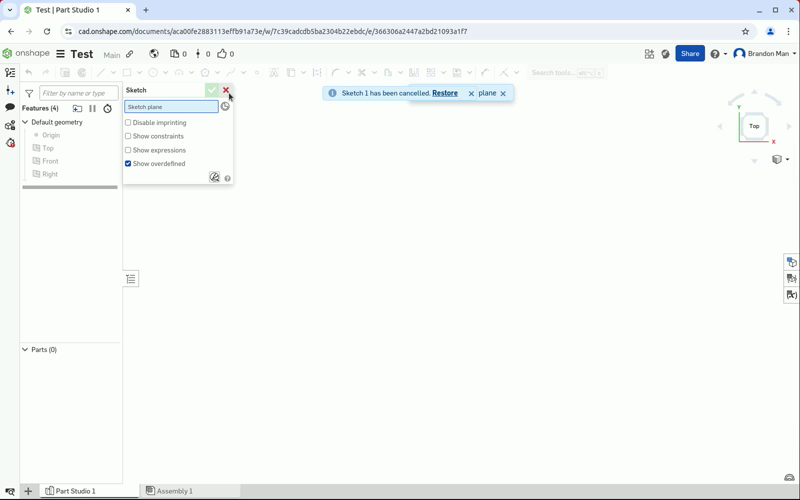
mouse_move(73, 150)
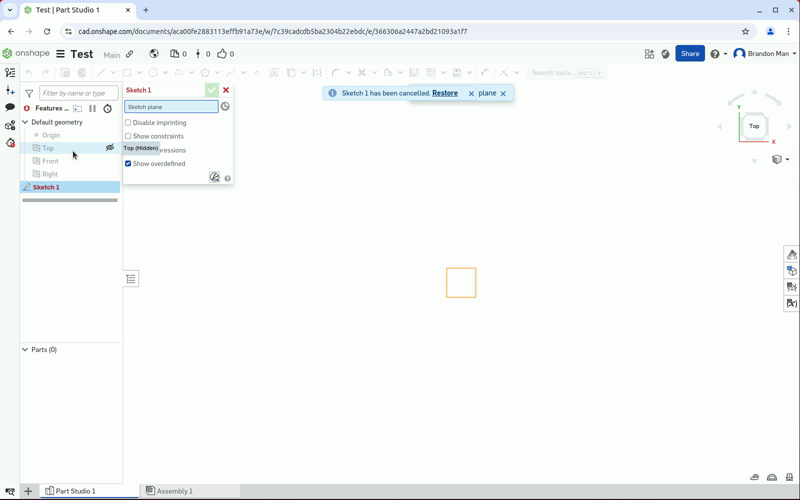
click(73, 150)
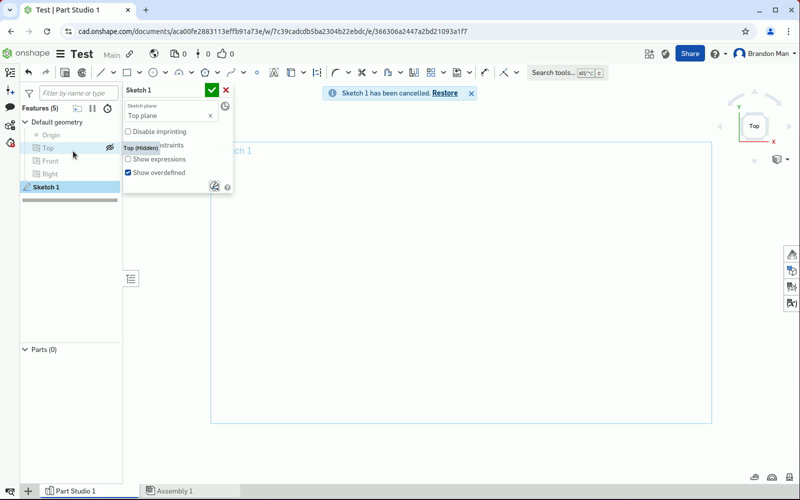
mouse_move(73, 352)
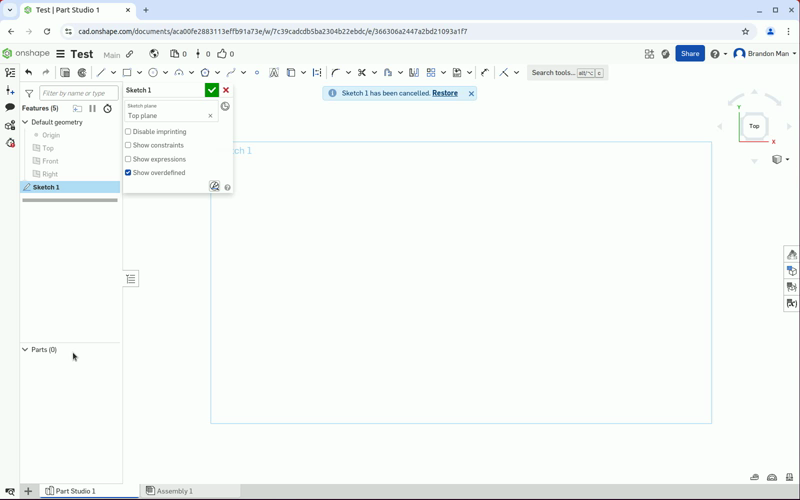
key(y)
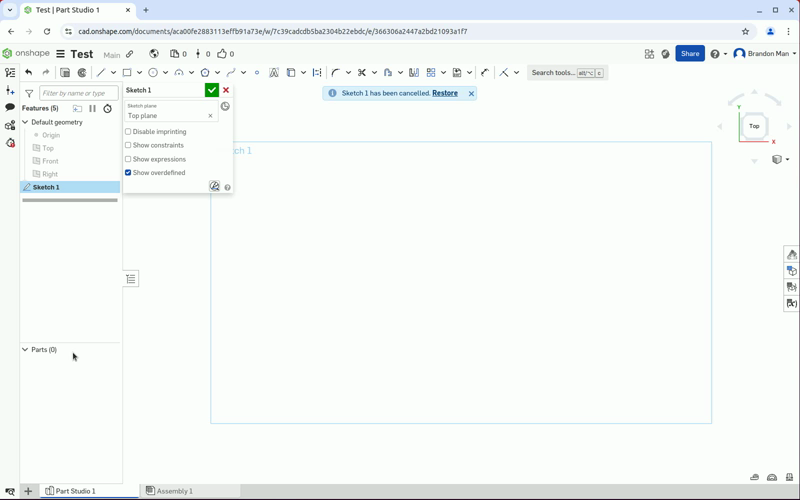
key(l)
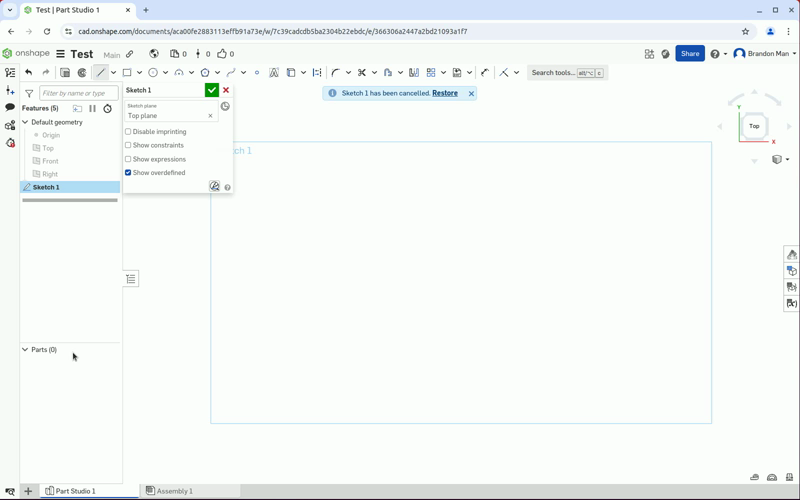
key_down(shift)
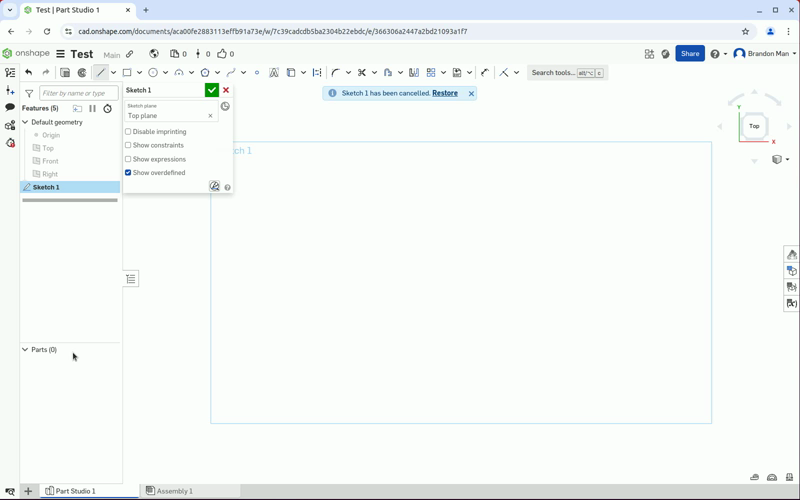
mouse_move(388, 316)
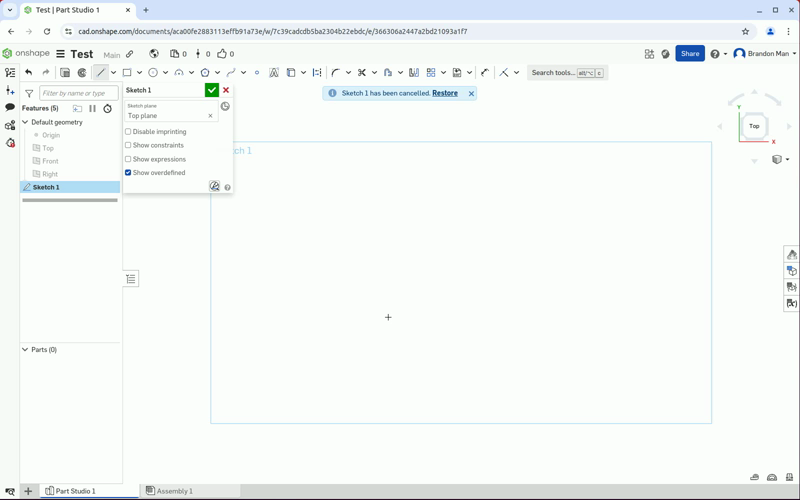
click(388, 316)
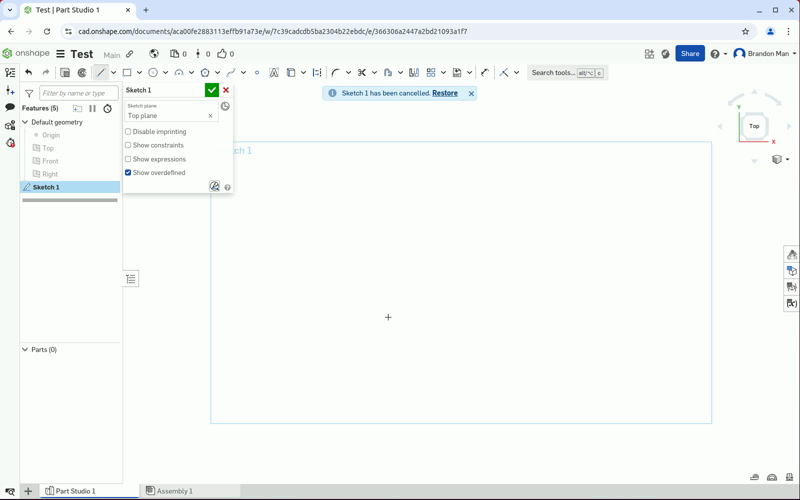
key_up(shift)
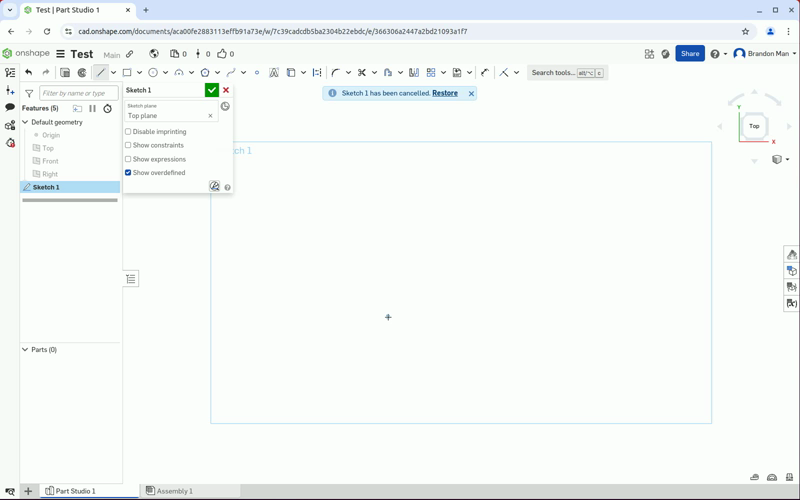
key_down(shift)
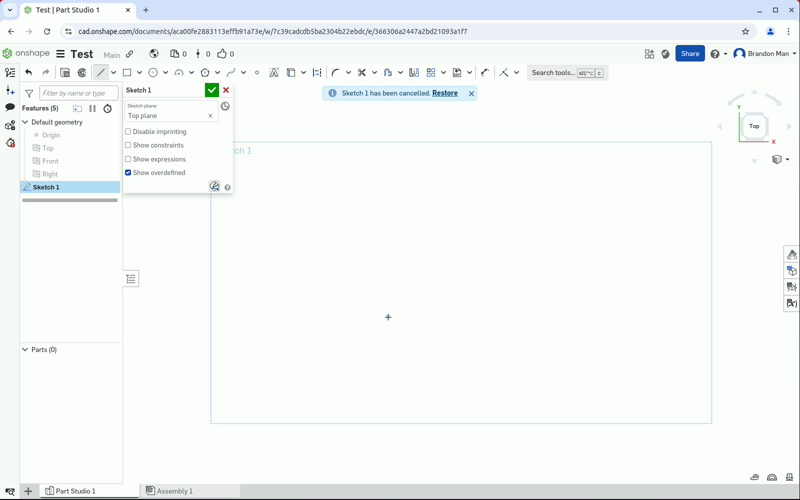
mouse_move(512, 334)
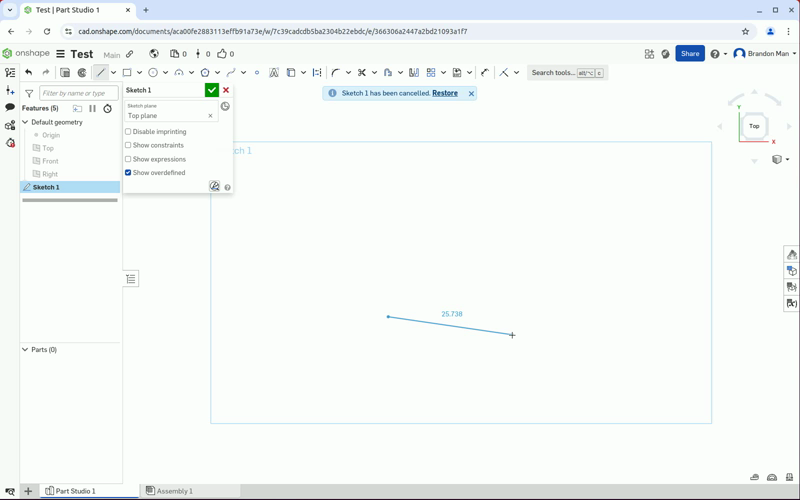
click(512, 334)
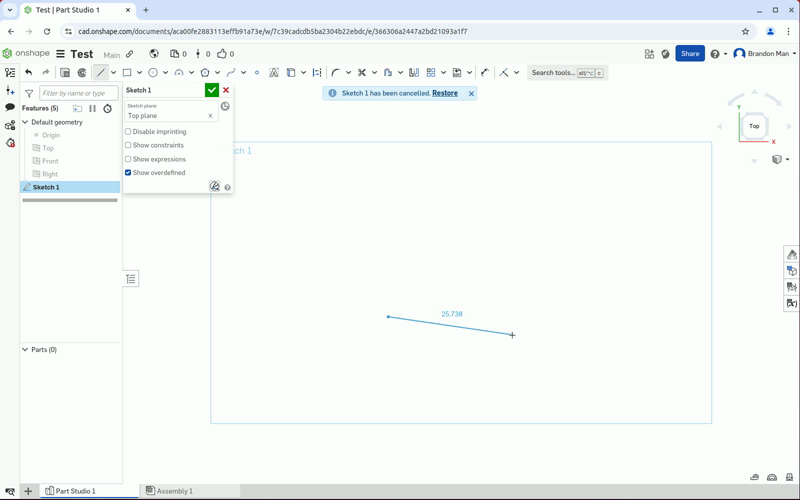
key_up(shift)
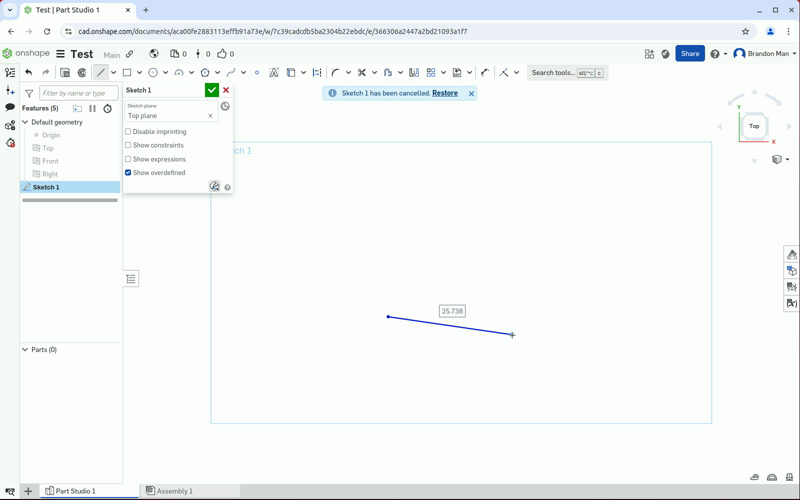
key(esc)
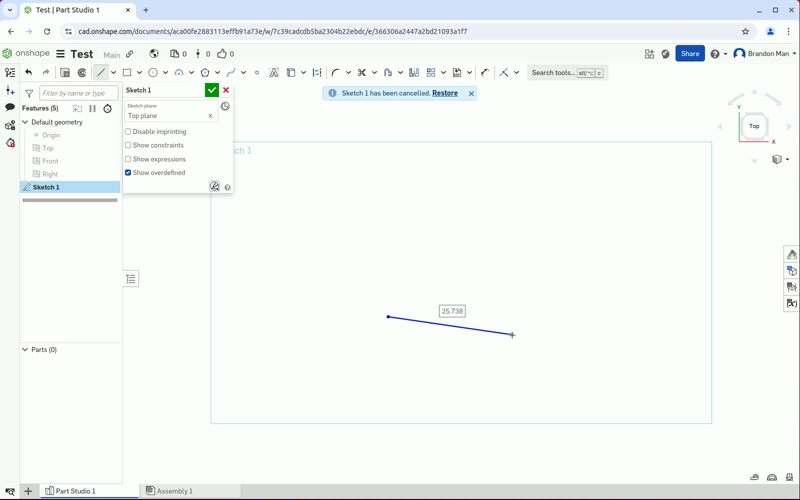
key(a)
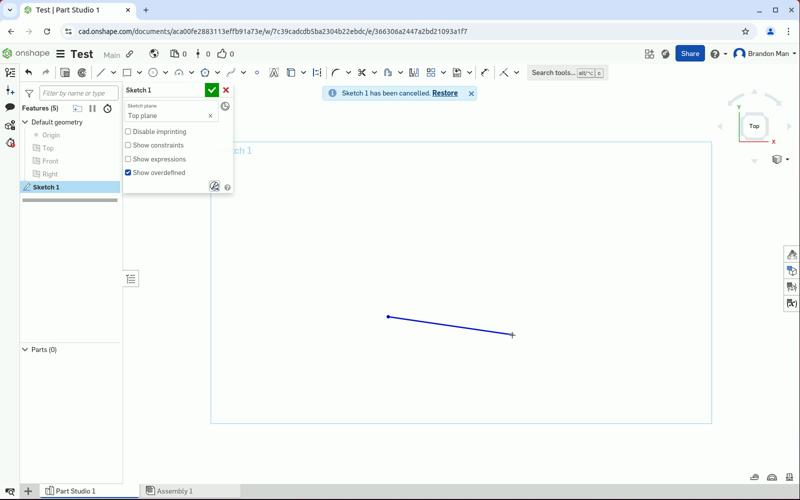
mouse_move(512, 334)
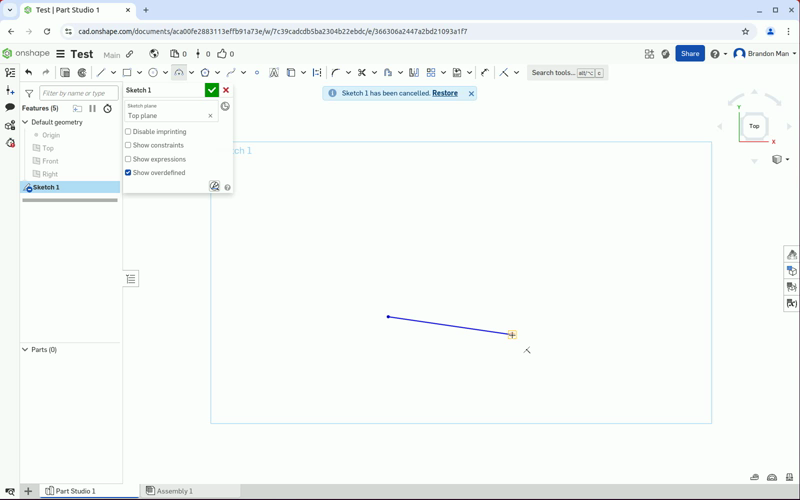
click(512, 334)
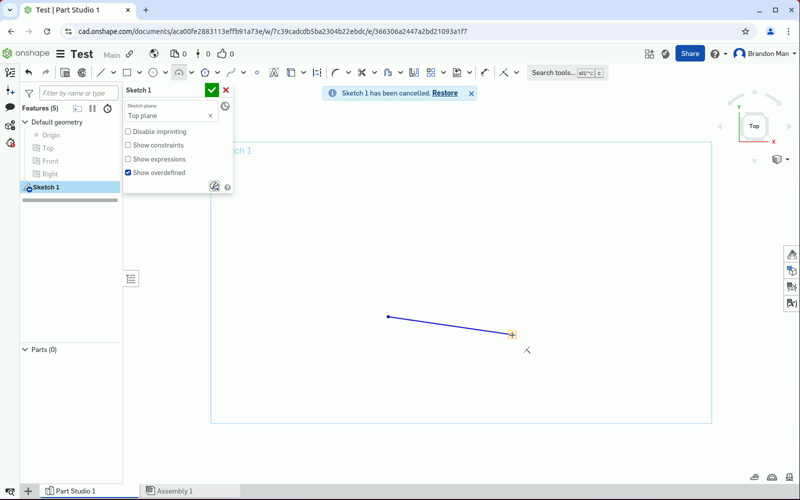
key_down(shift)
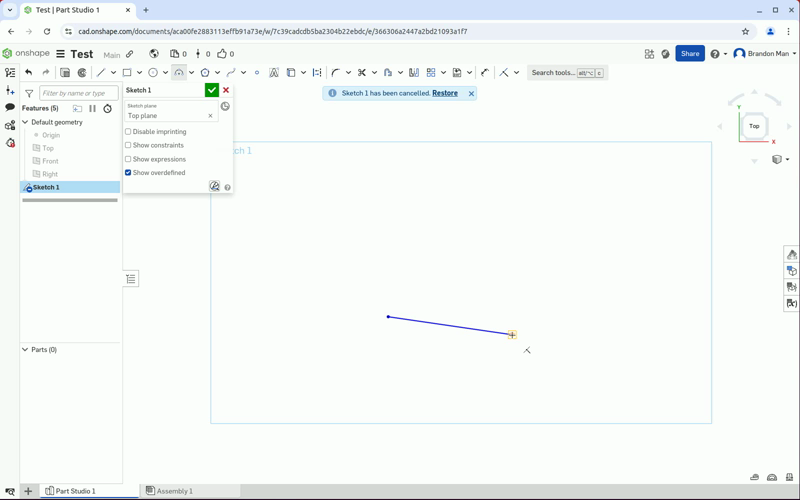
mouse_move(512, 231)
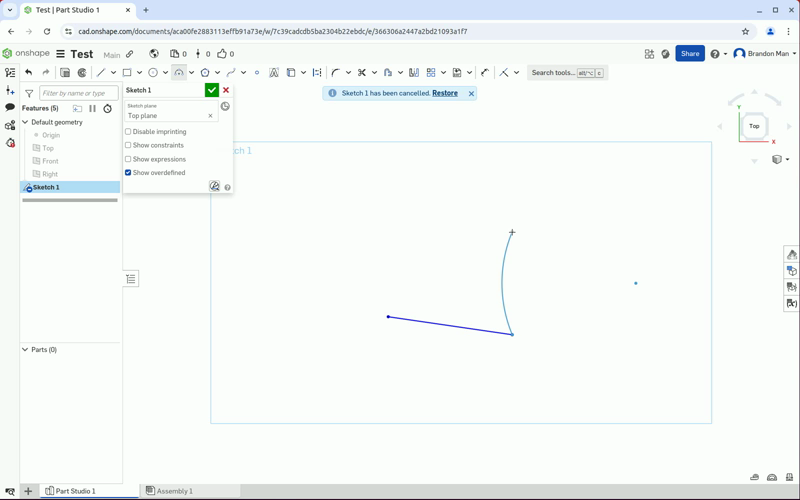
click(512, 231)
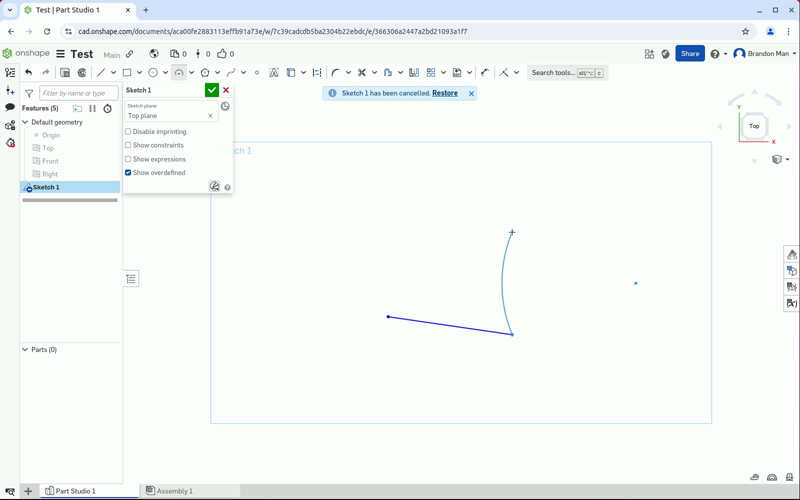
mouse_move(572, 282)
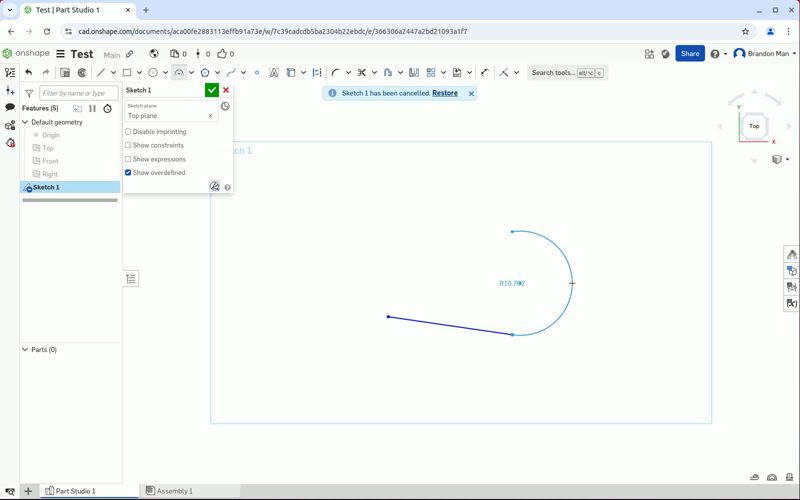
click(572, 282)
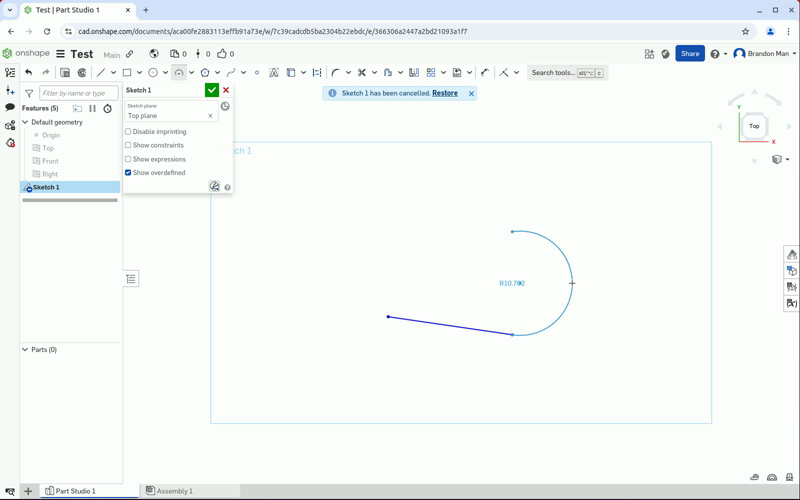
key_up(shift)
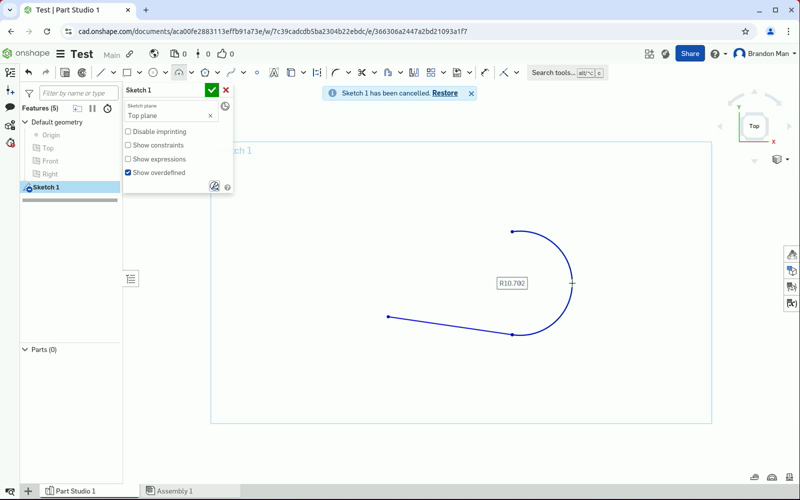
key(esc)
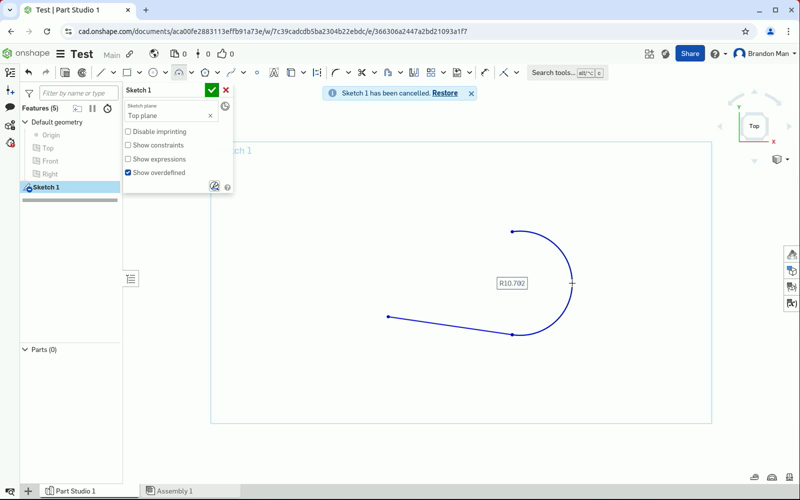
key(l)
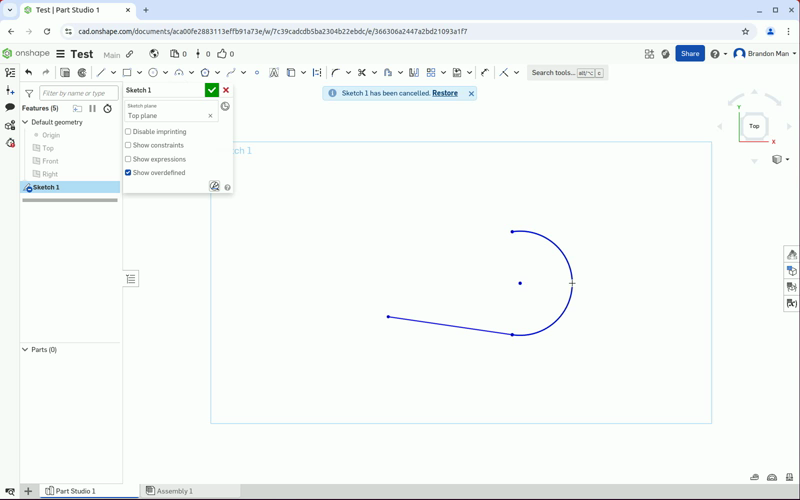
mouse_move(512, 231)
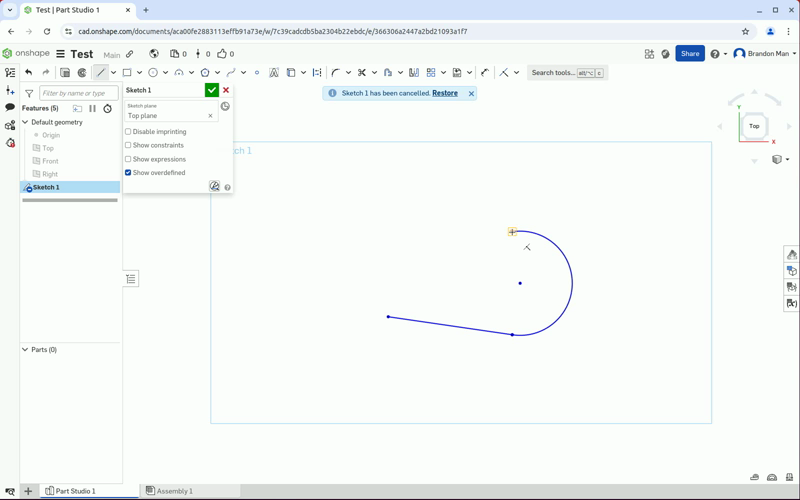
click(512, 231)
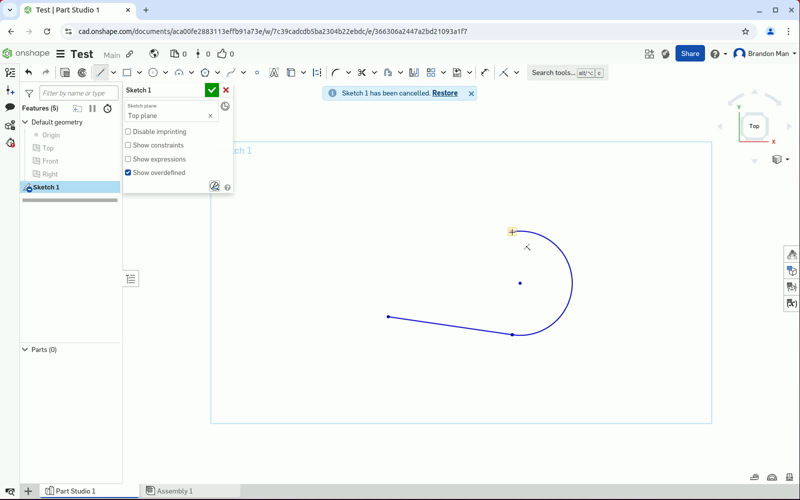
key_down(shift)
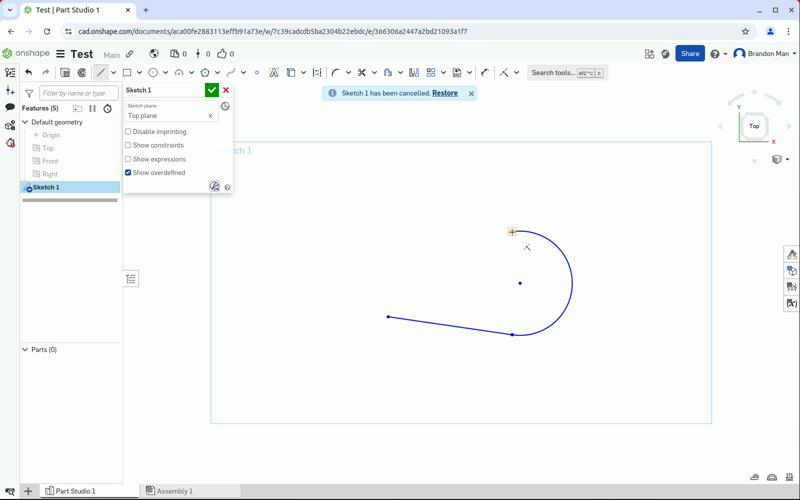
mouse_move(388, 251)
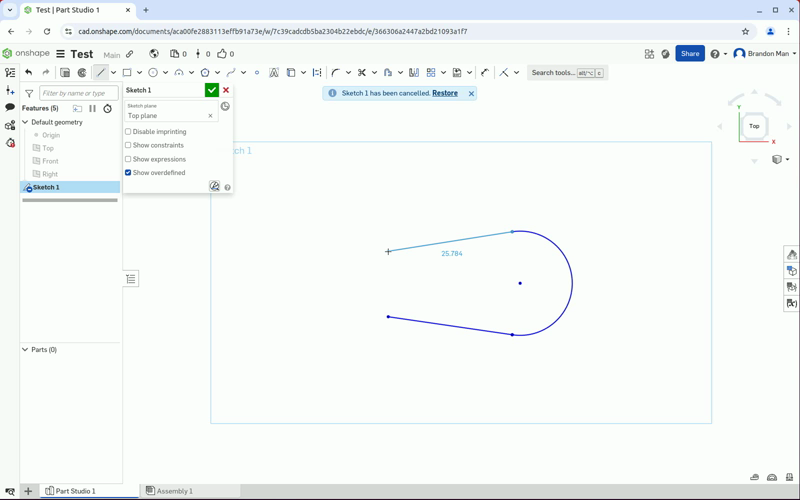
click(388, 251)
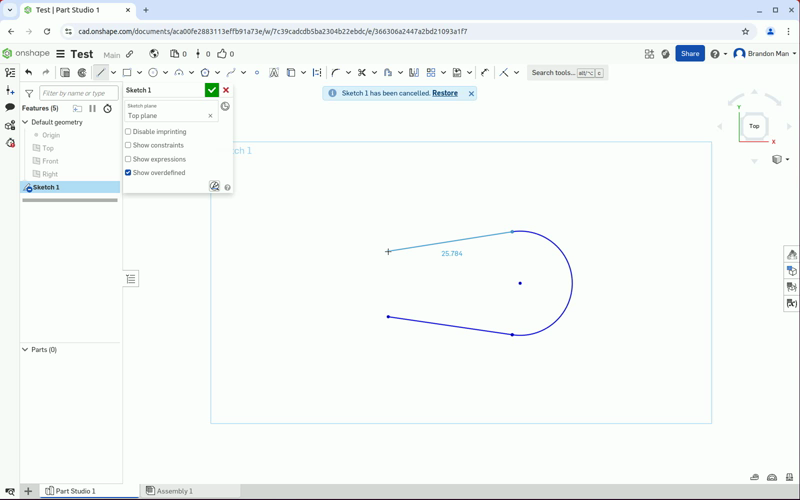
key_up(shift)
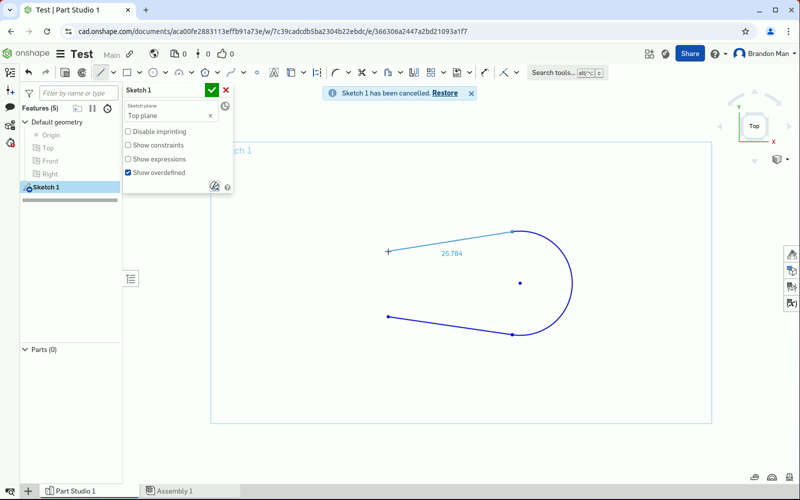
key(esc)
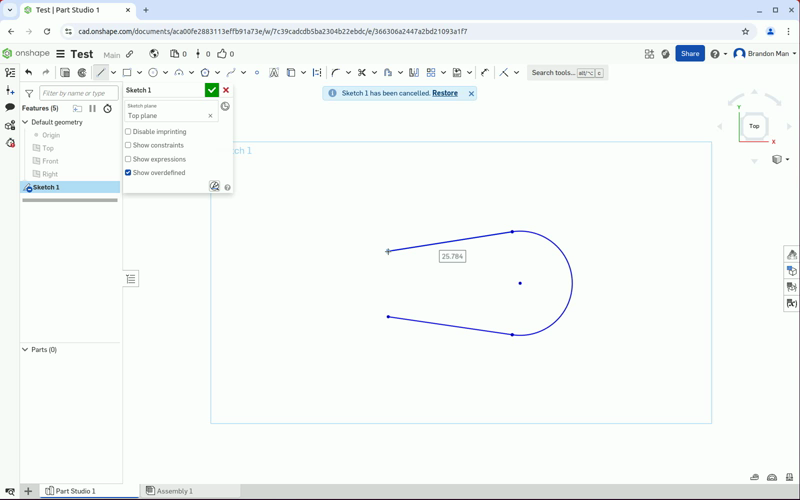
key(a)
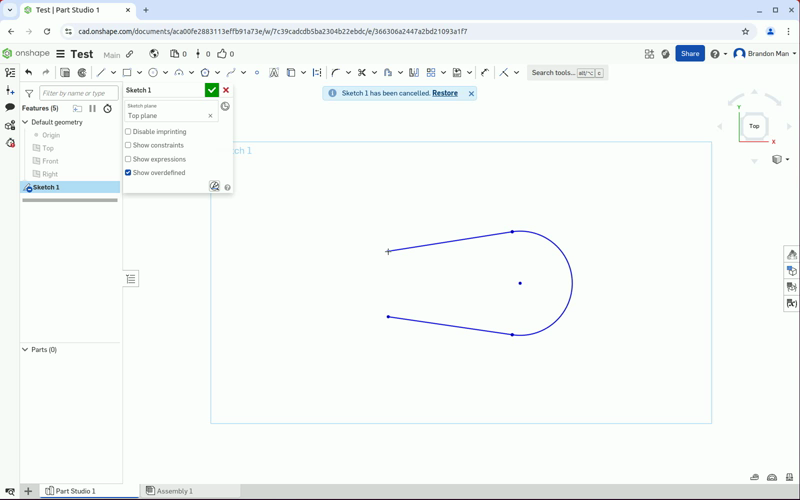
mouse_move(388, 251)
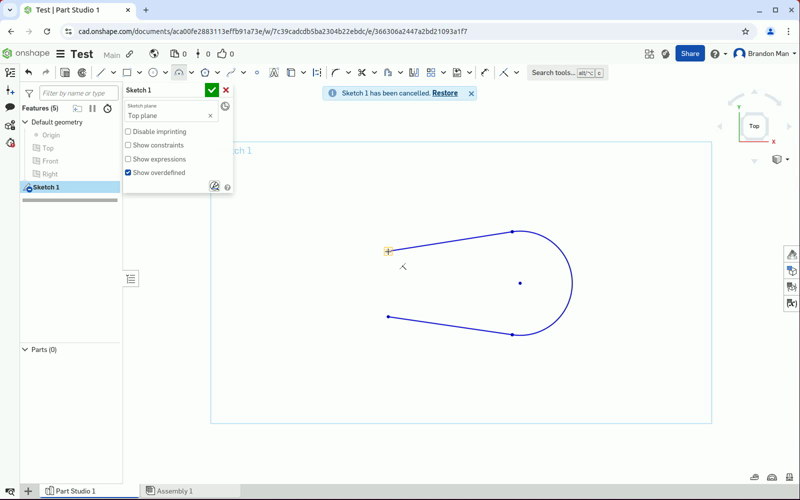
click(388, 251)
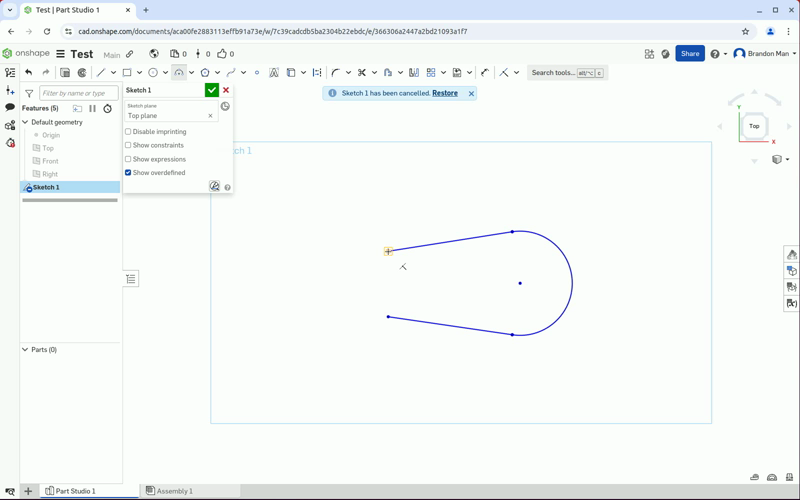
mouse_move(388, 316)
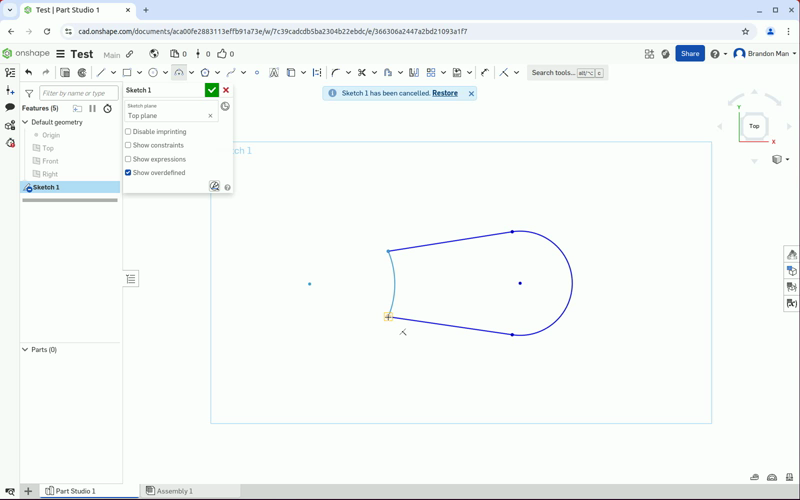
click(388, 316)
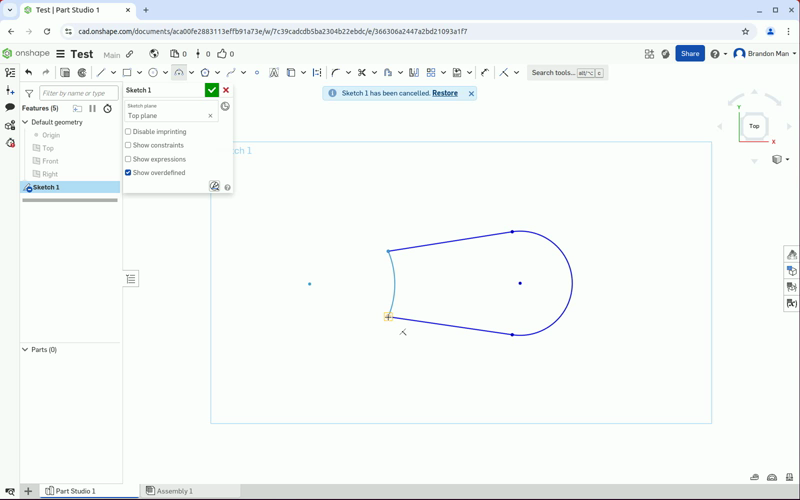
key_down(shift)
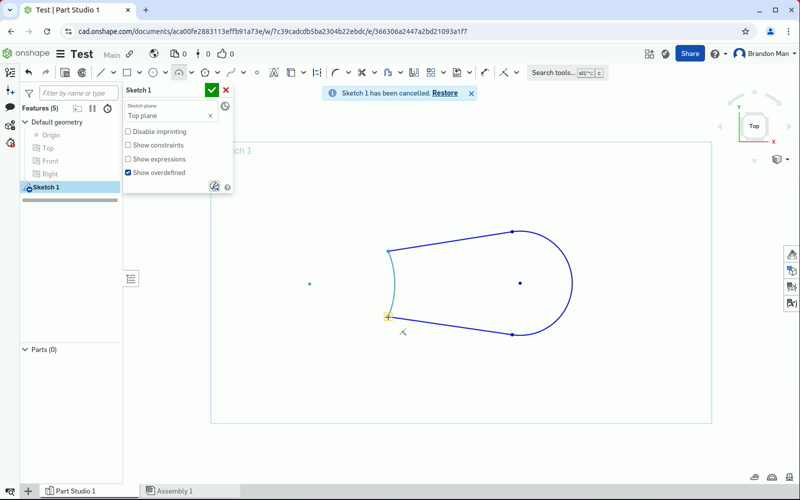
mouse_move(359, 284)
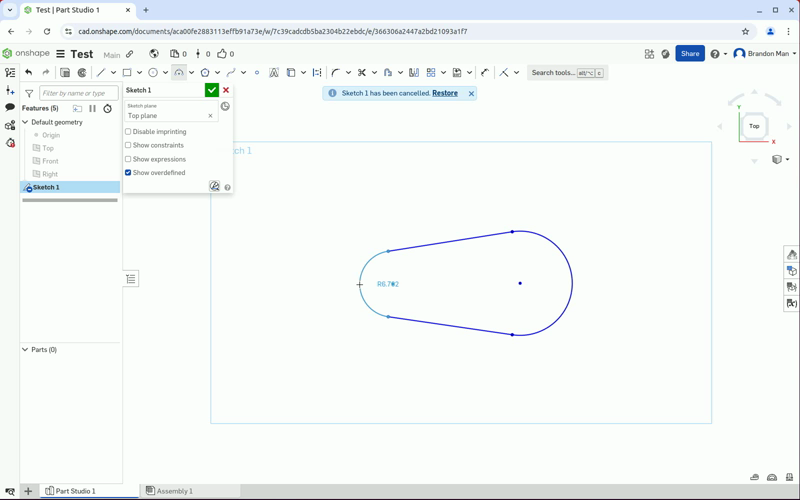
click(359, 284)
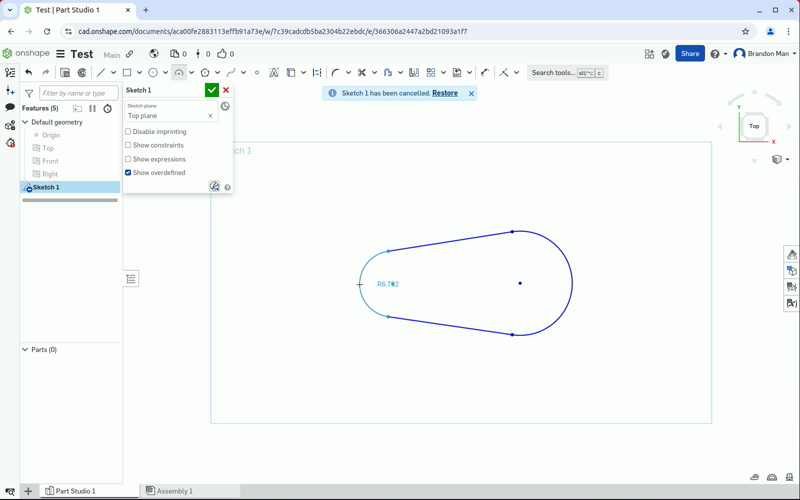
key_up(shift)
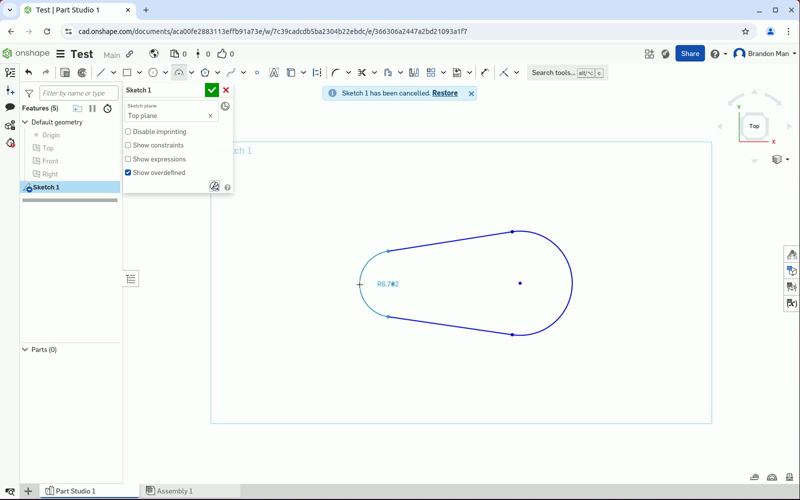
key(esc)
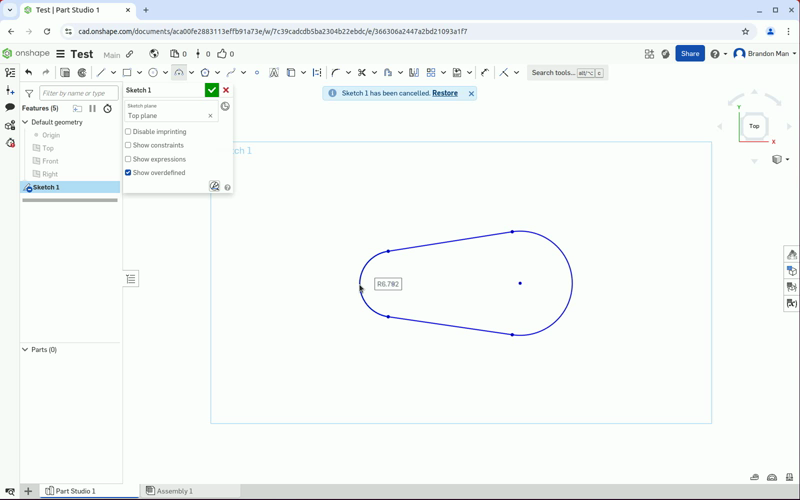
key(l)
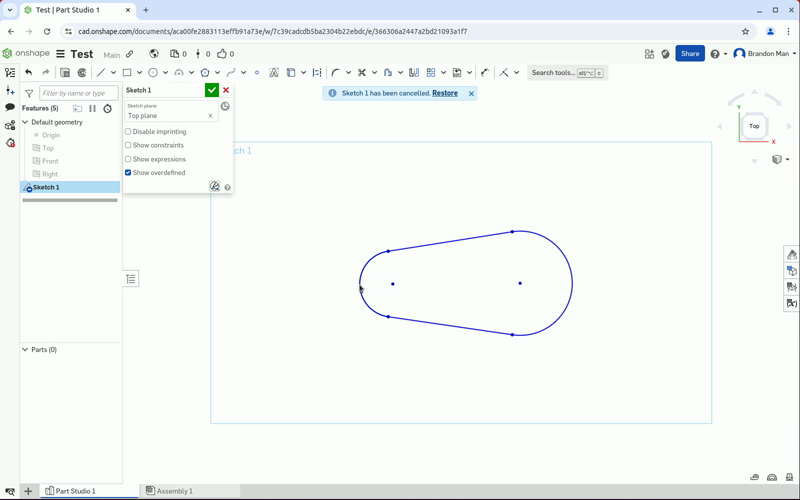
key_down(shift)
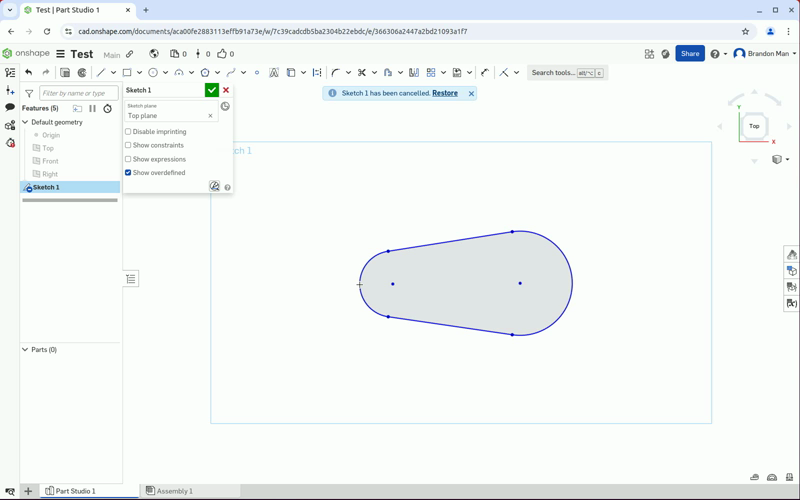
mouse_move(388, 315)
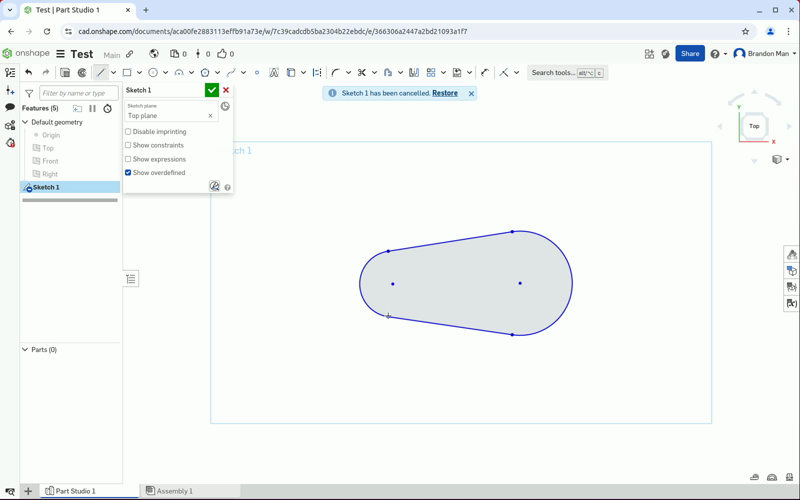
scroll(6)
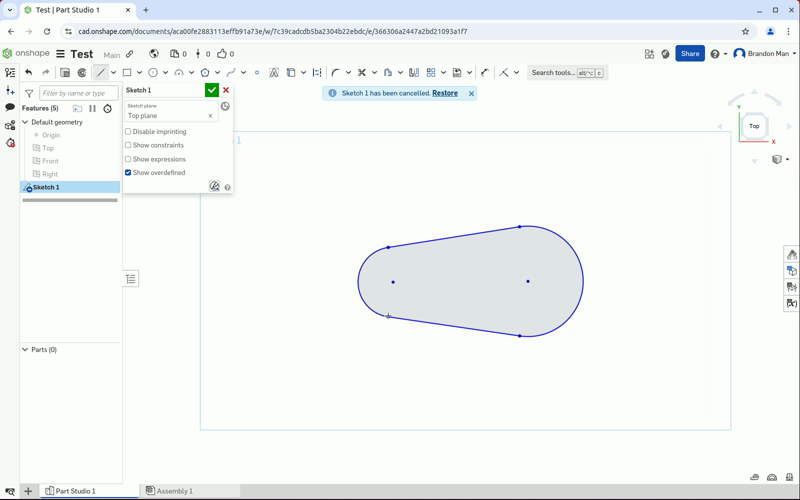
scroll(6)
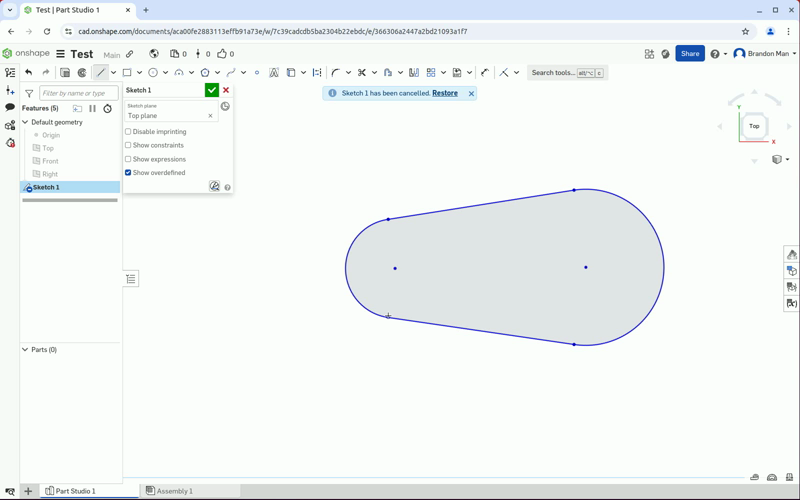
scroll(6)
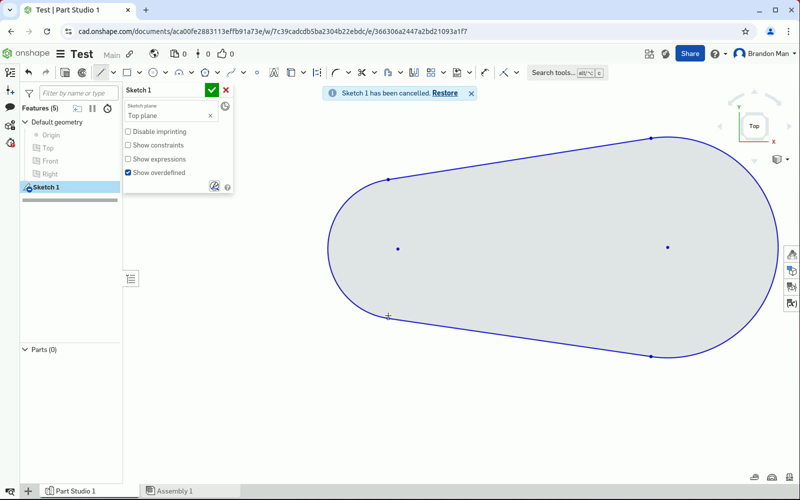
scroll(6)
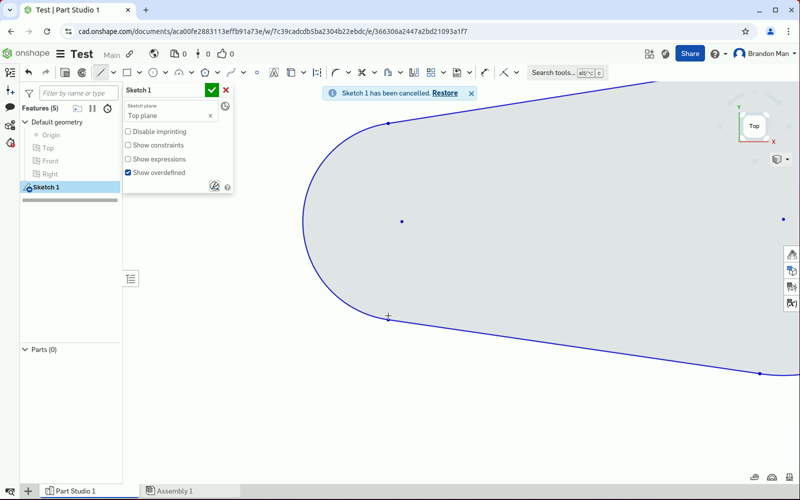
scroll(6)
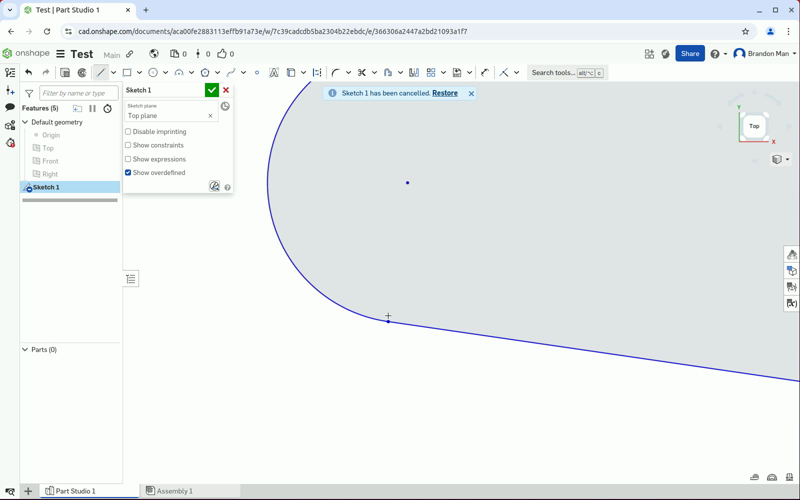
scroll(6)
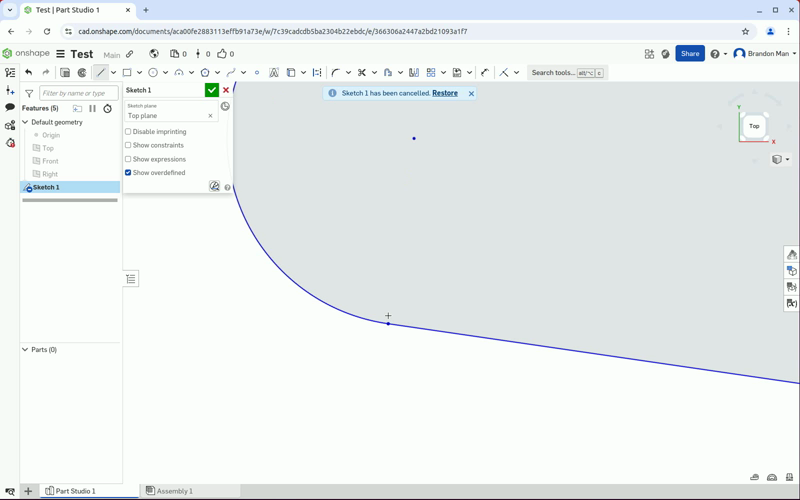
scroll(6)
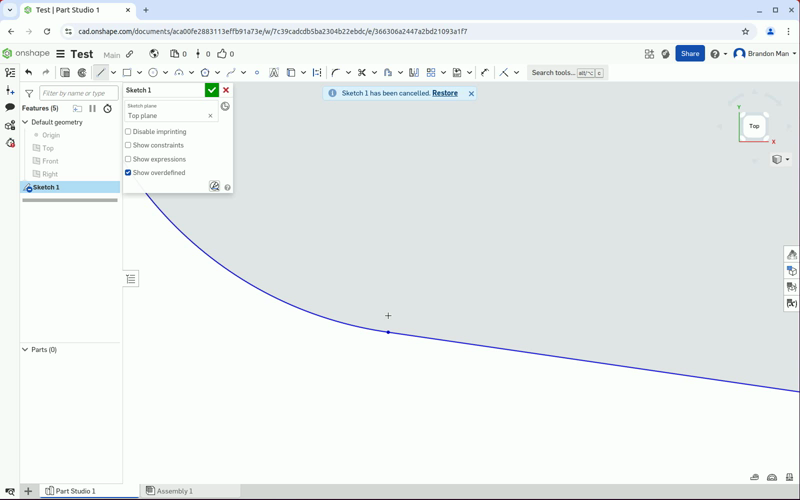
click(388, 315)
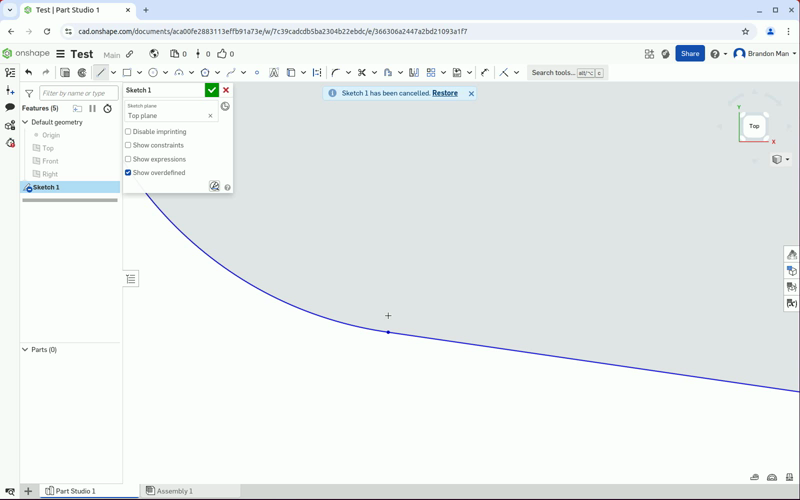
scroll(-6)
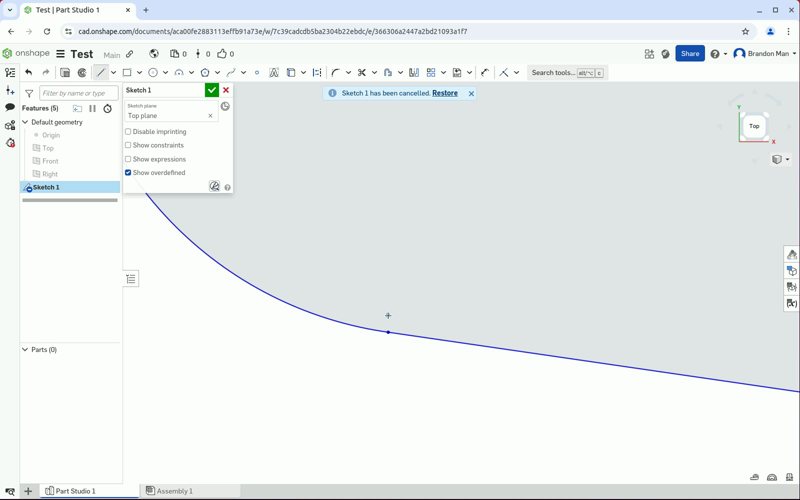
scroll(-6)
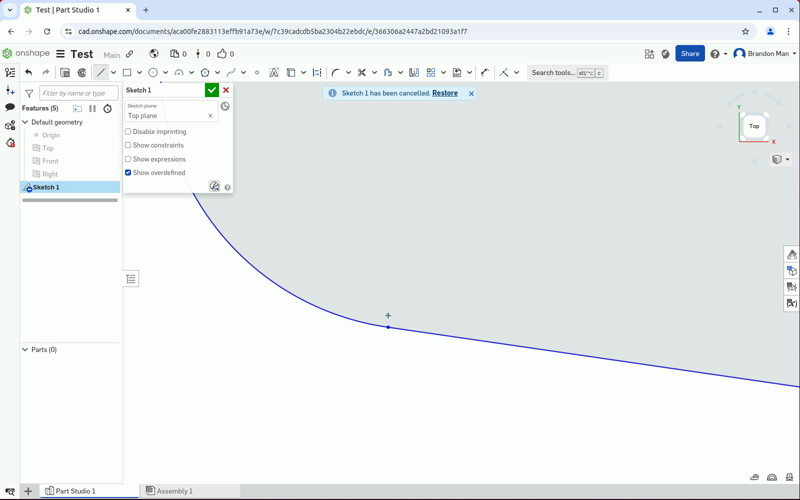
scroll(-6)
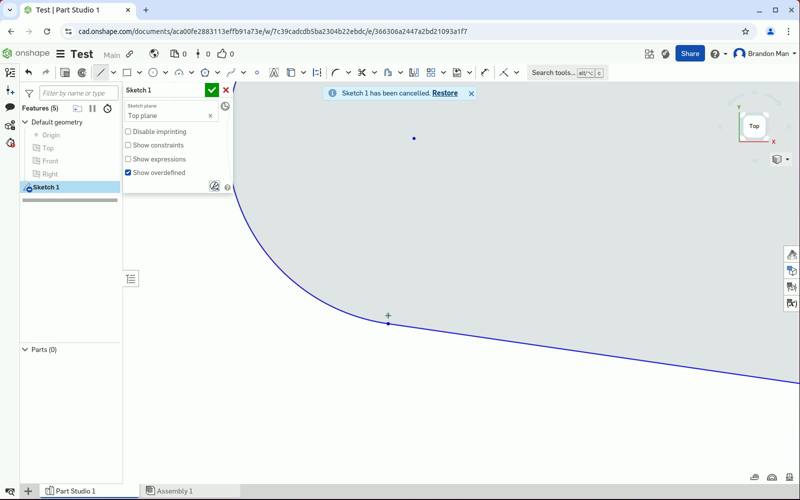
scroll(-6)
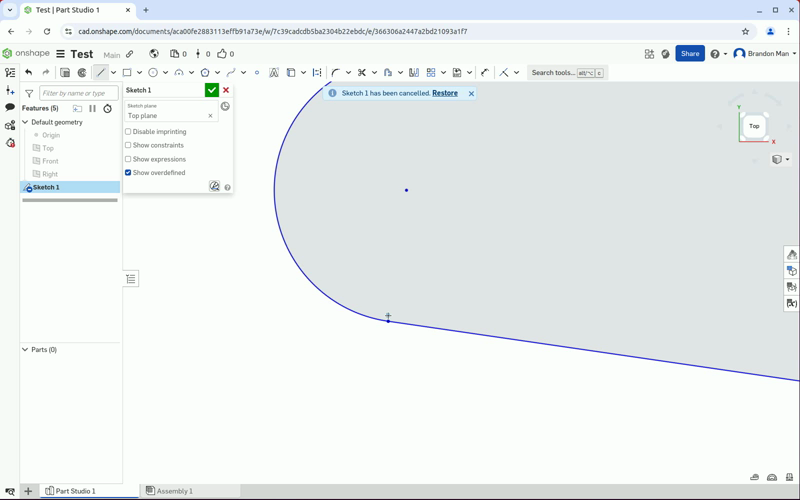
scroll(-6)
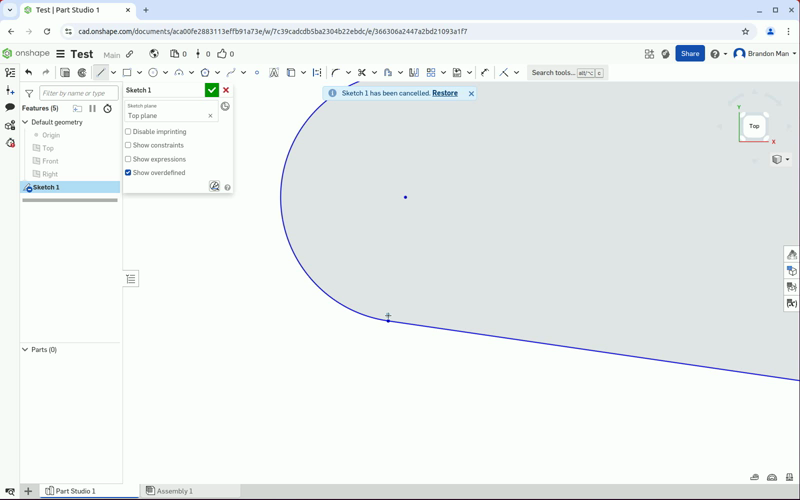
scroll(-6)
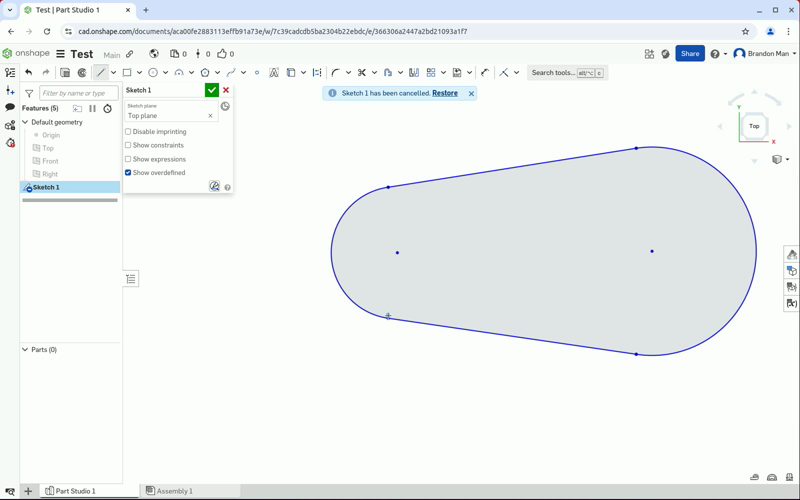
scroll(-6)
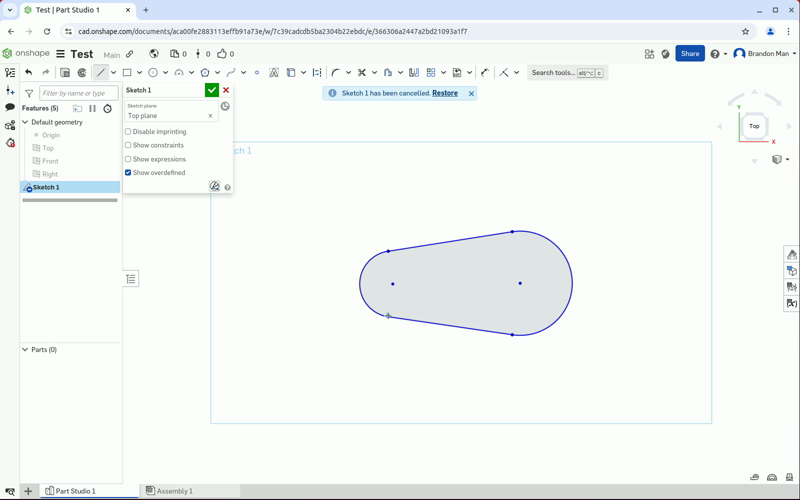
key_up(shift)
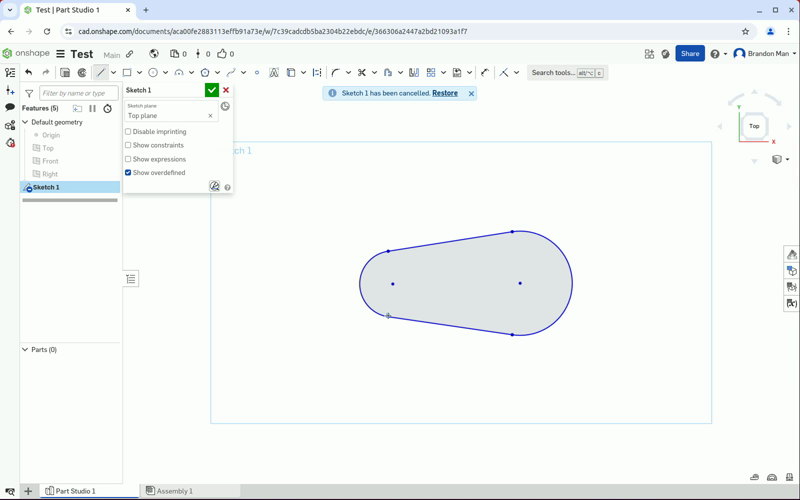
key_down(shift)
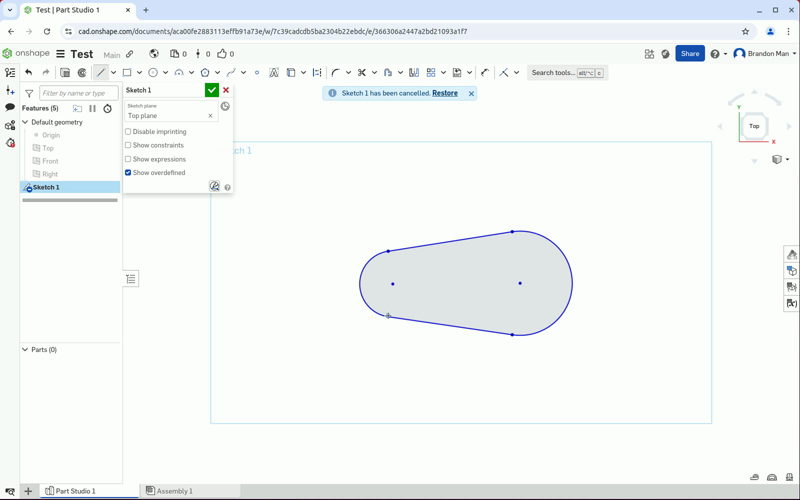
mouse_move(514, 332)
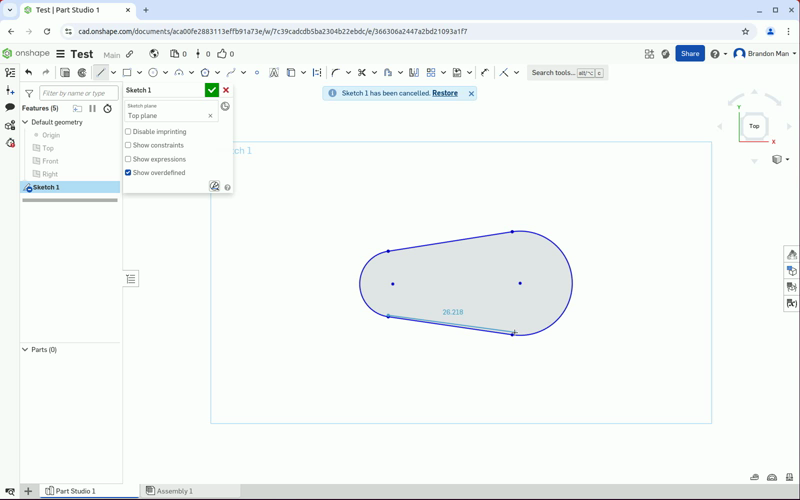
scroll(6)
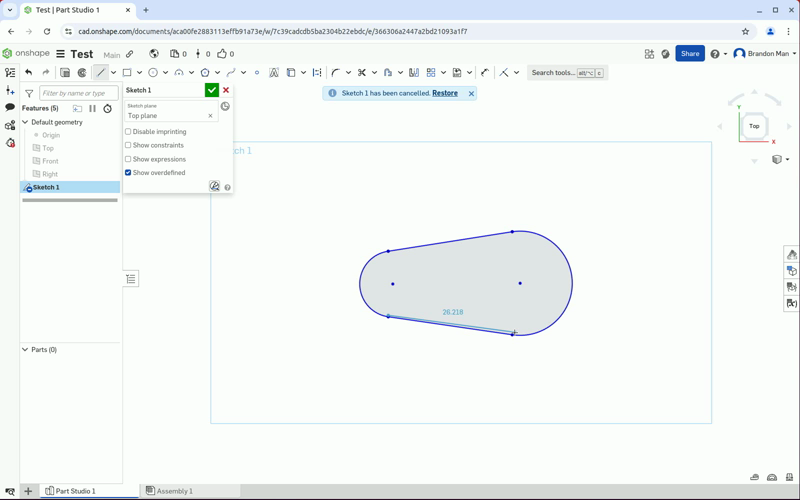
scroll(6)
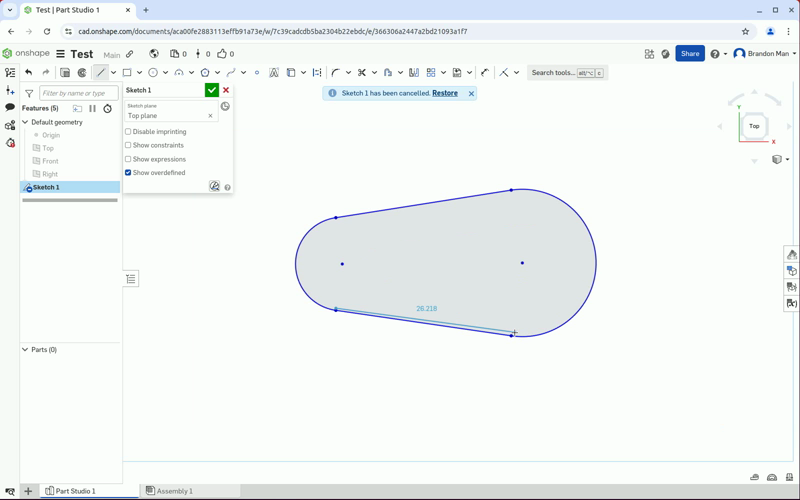
scroll(6)
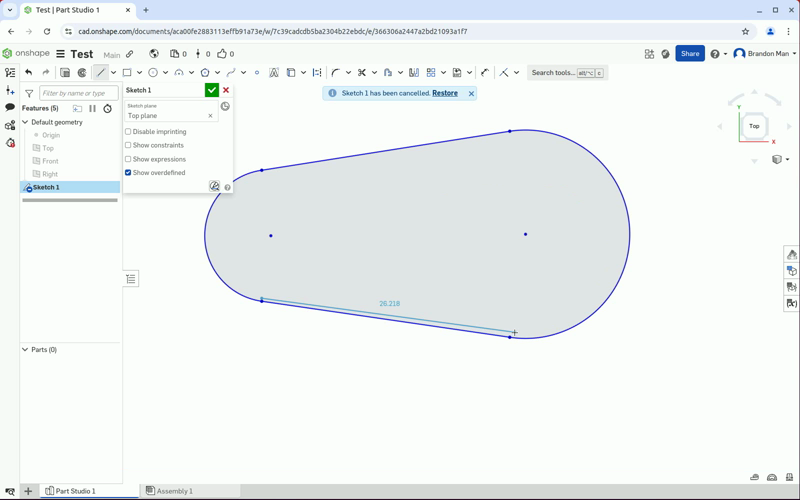
scroll(6)
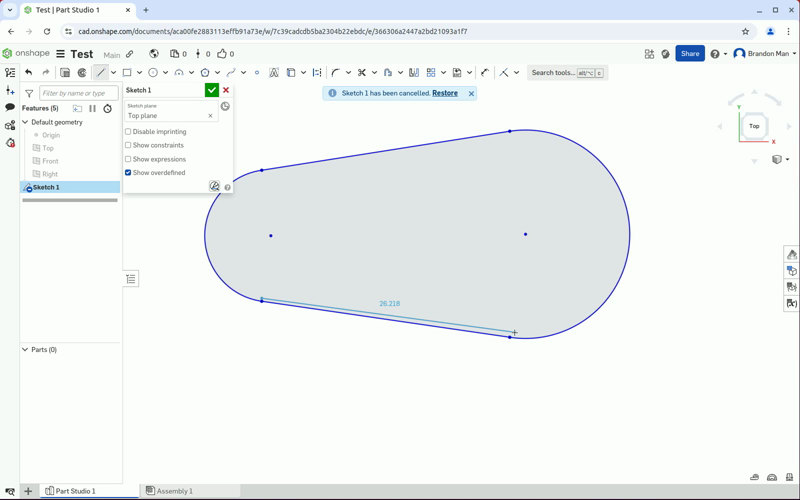
scroll(6)
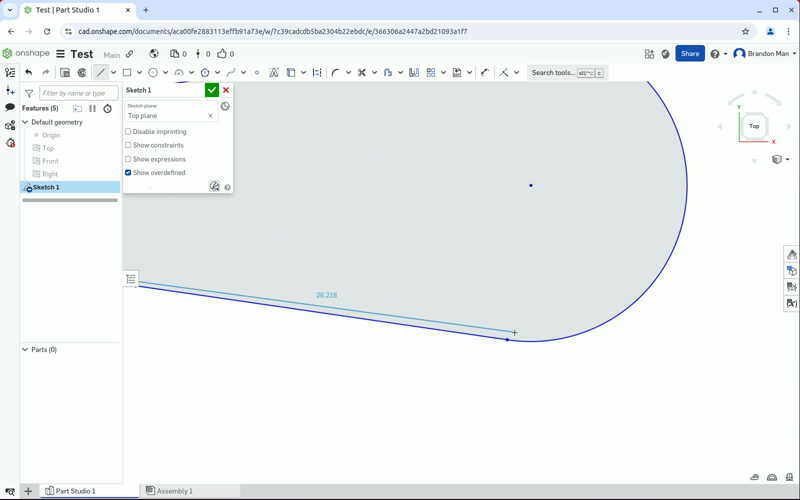
scroll(6)
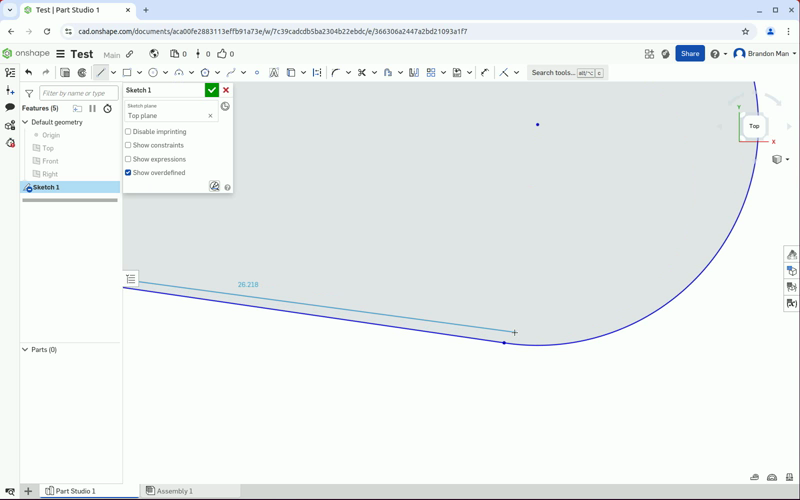
scroll(6)
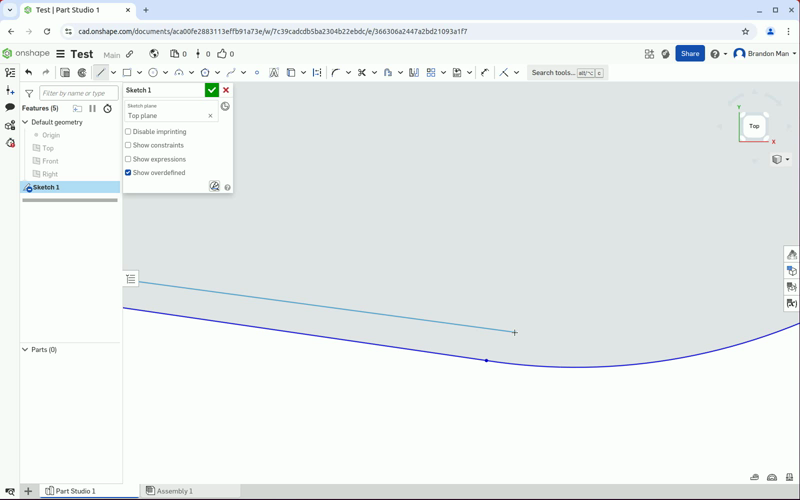
click(514, 332)
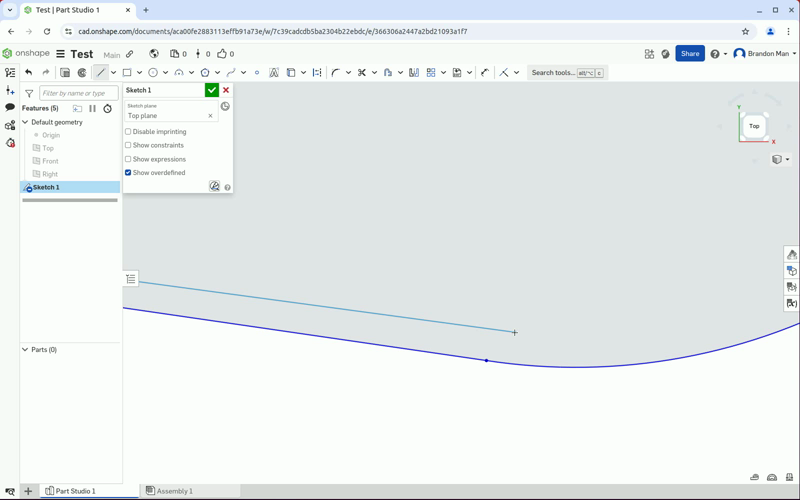
scroll(-6)
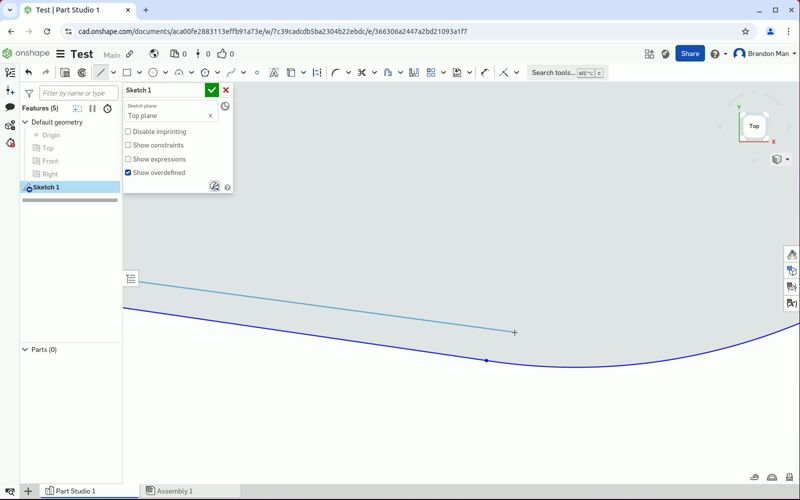
scroll(-6)
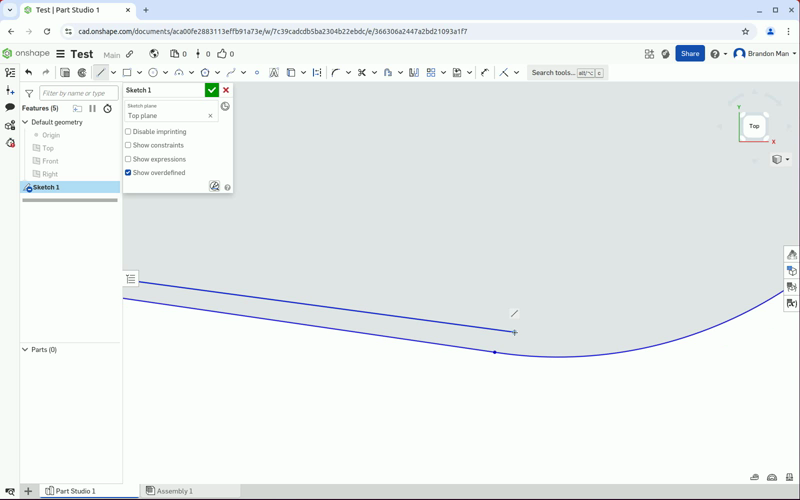
scroll(-6)
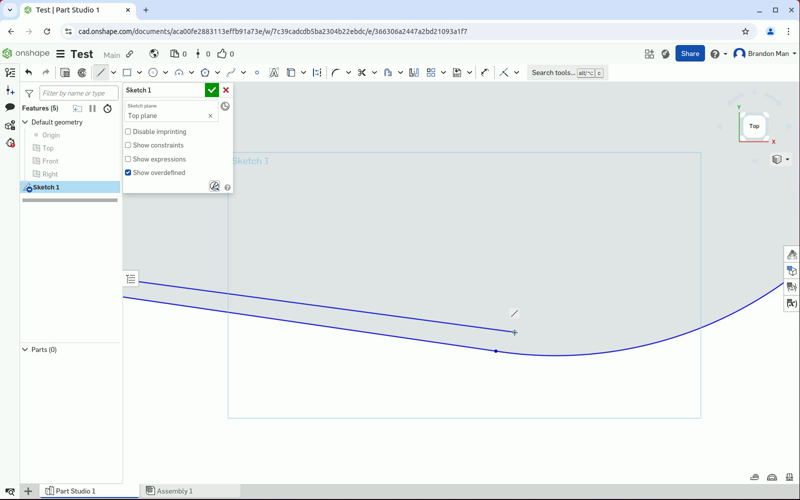
scroll(-6)
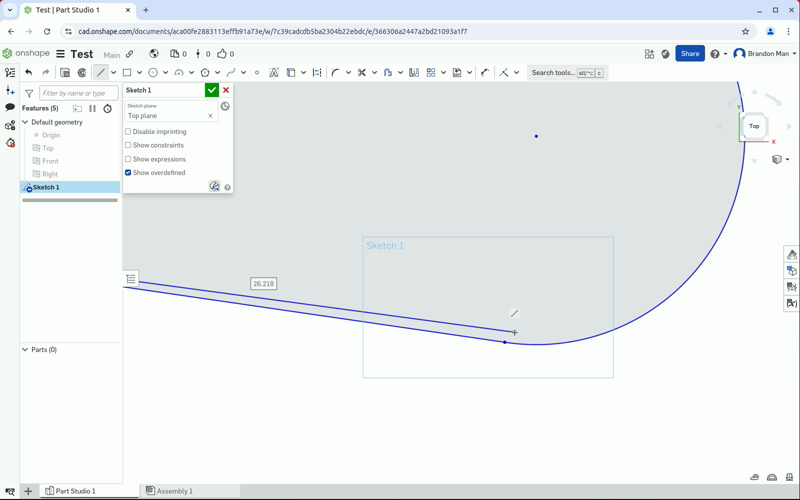
scroll(-6)
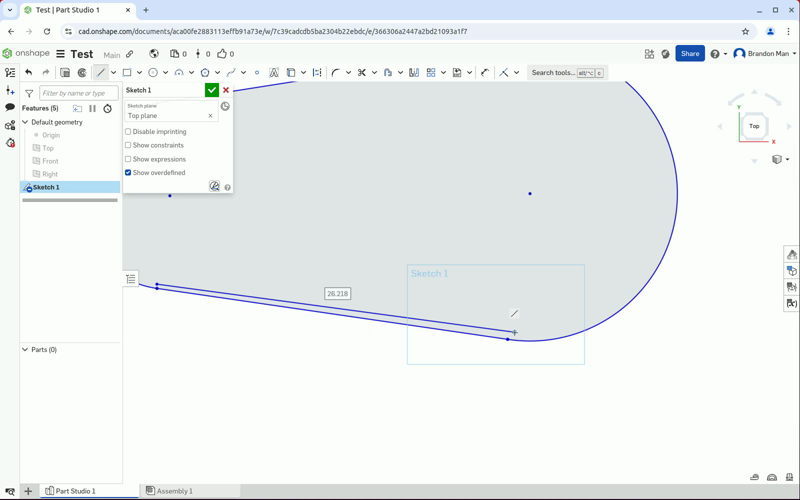
scroll(-6)
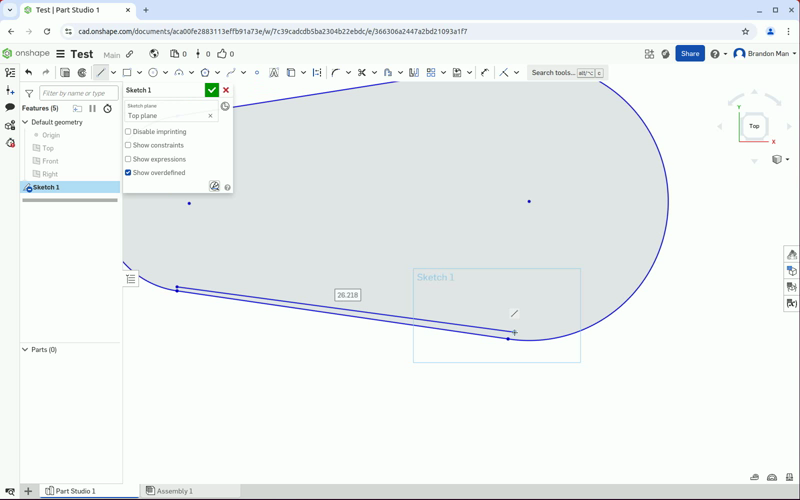
scroll(-6)
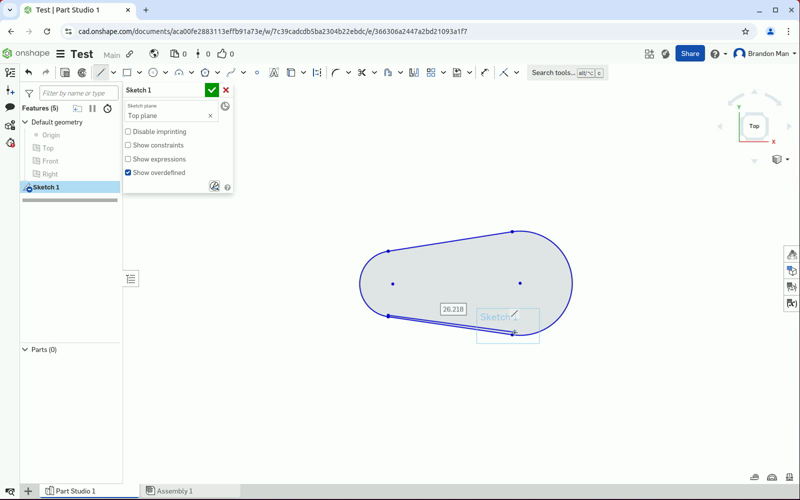
key_up(shift)
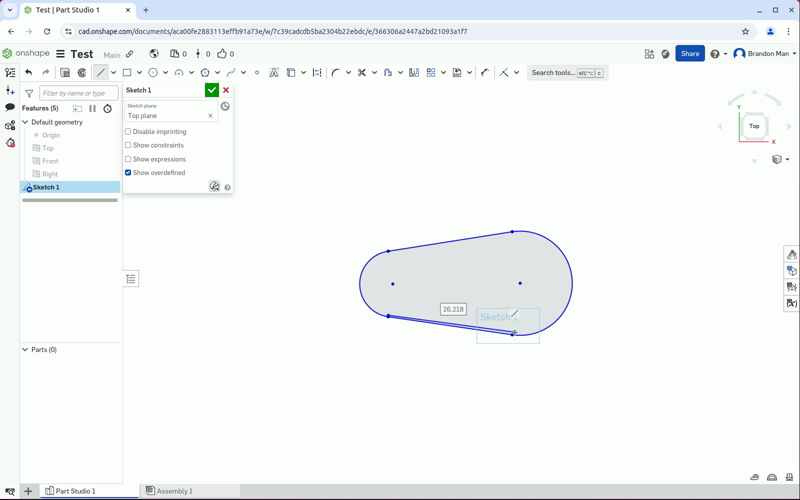
key(esc)
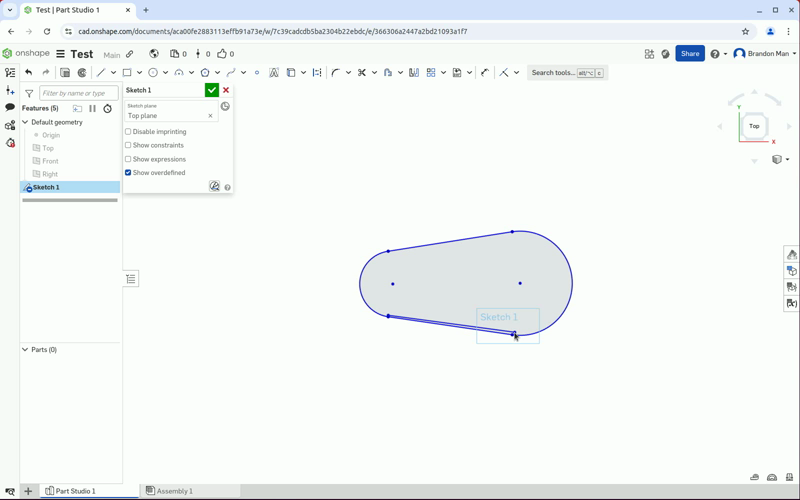
key(a)
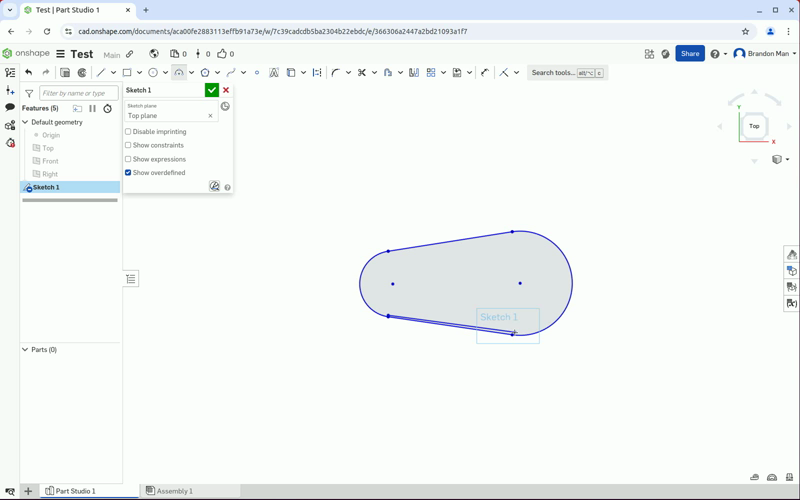
mouse_move(514, 332)
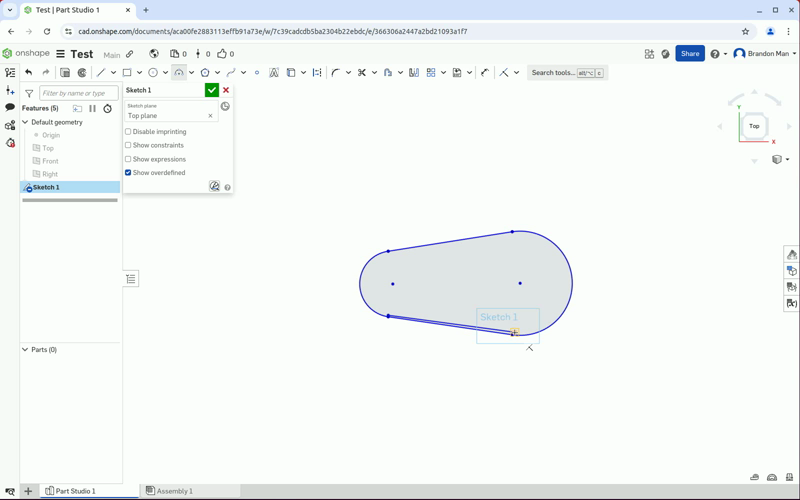
scroll(6)
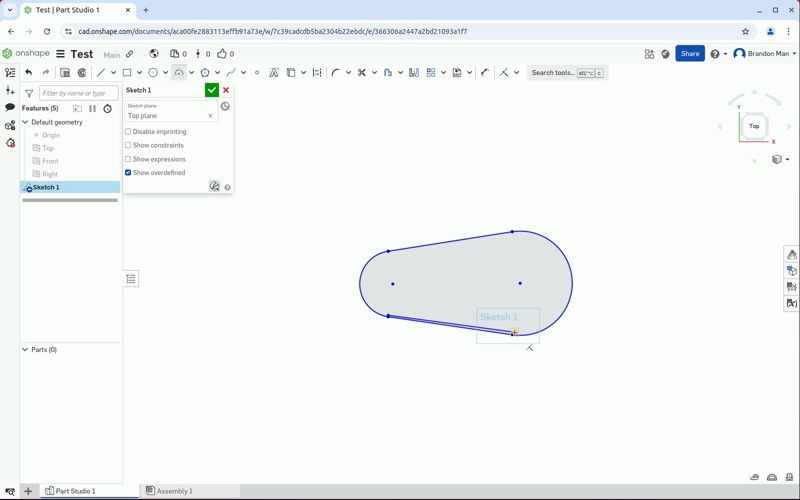
scroll(6)
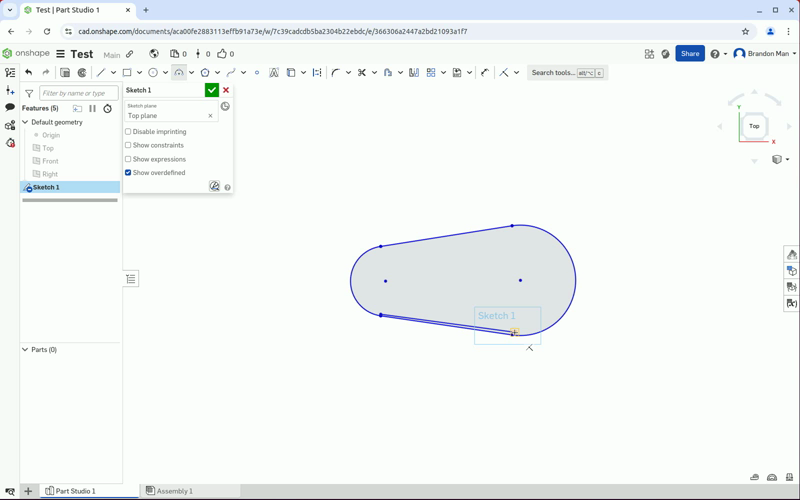
scroll(6)
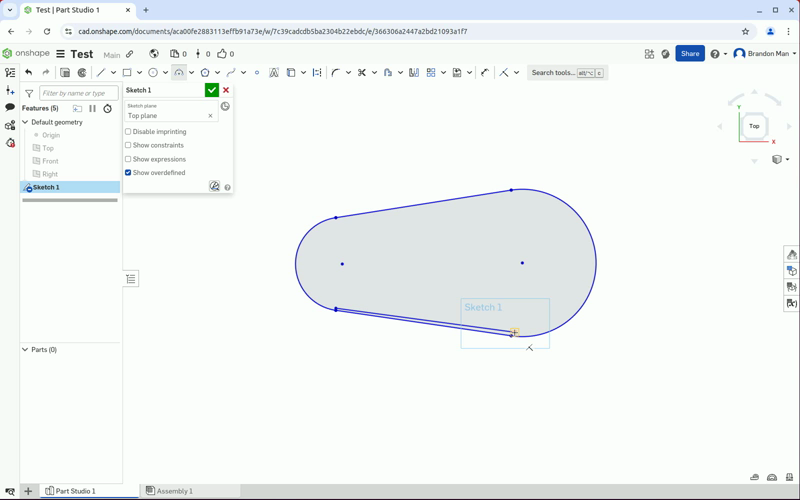
scroll(6)
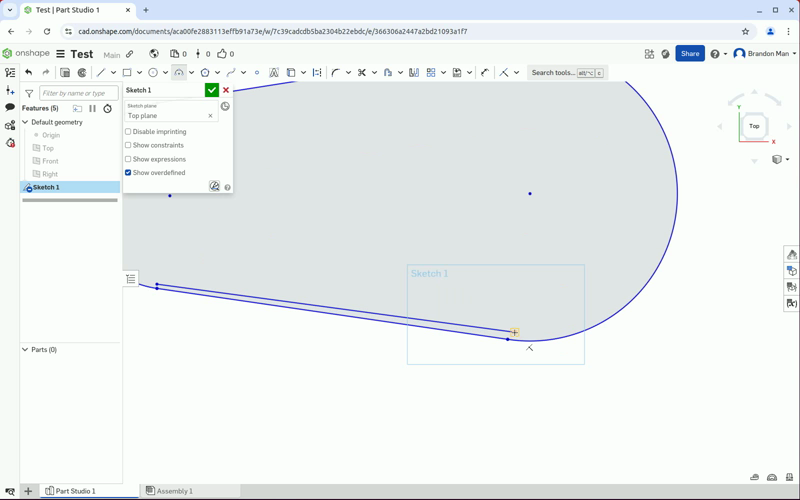
scroll(6)
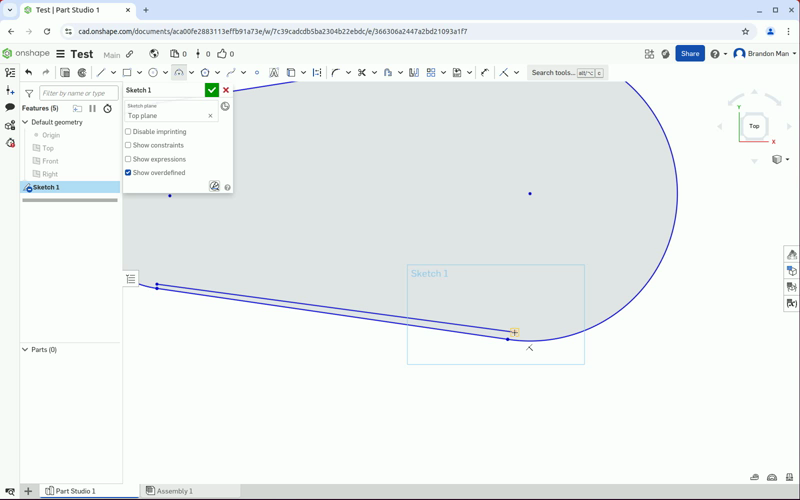
scroll(6)
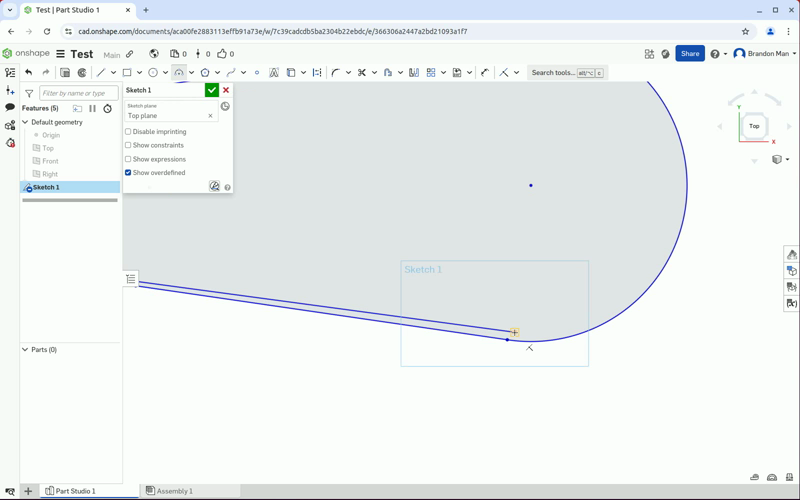
scroll(6)
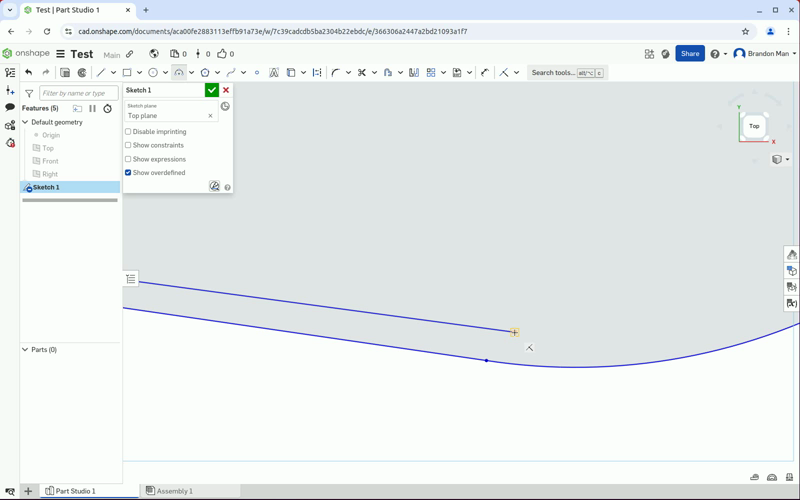
click(514, 332)
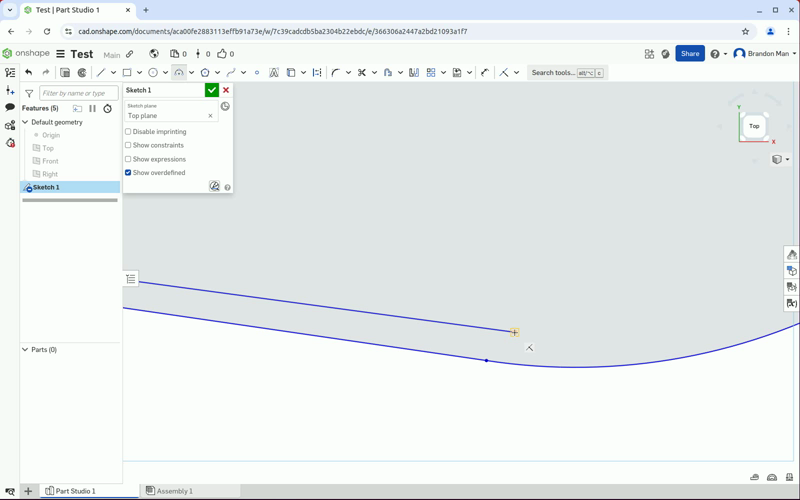
scroll(-6)
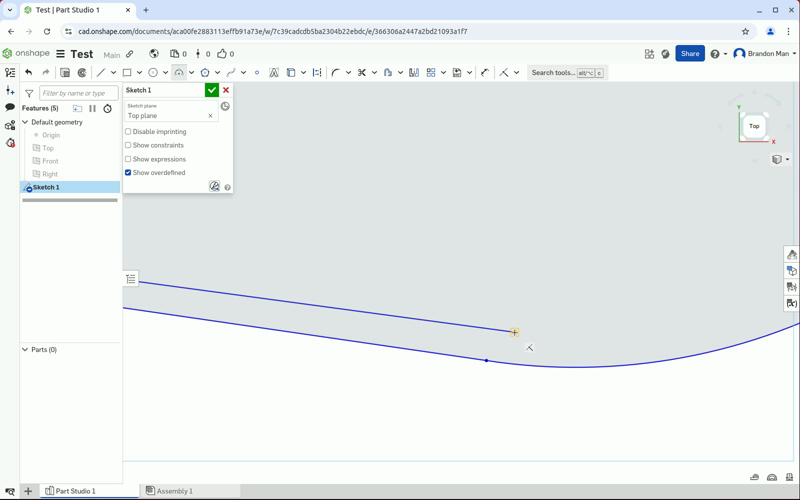
scroll(-6)
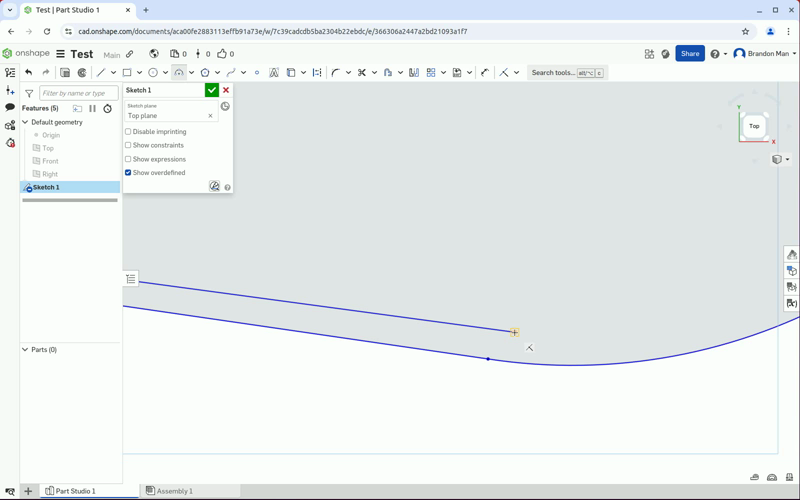
scroll(-6)
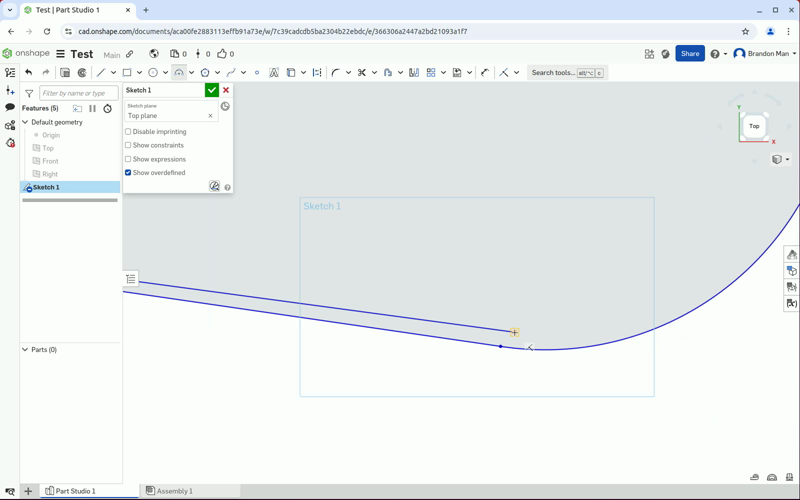
scroll(-6)
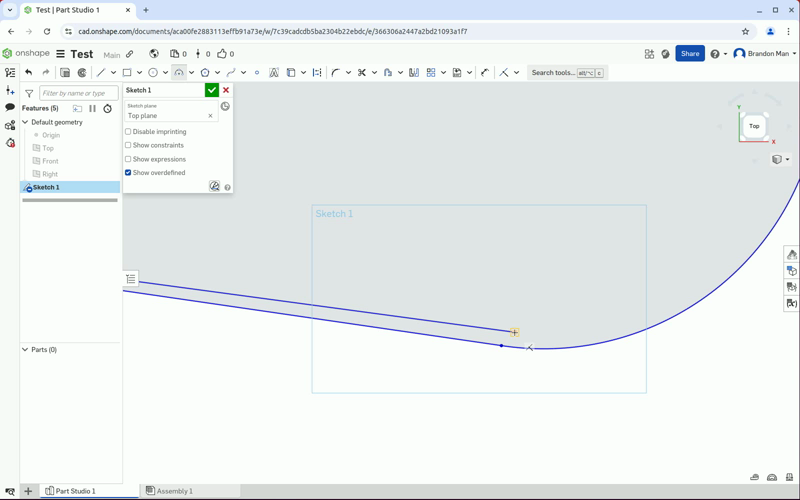
scroll(-6)
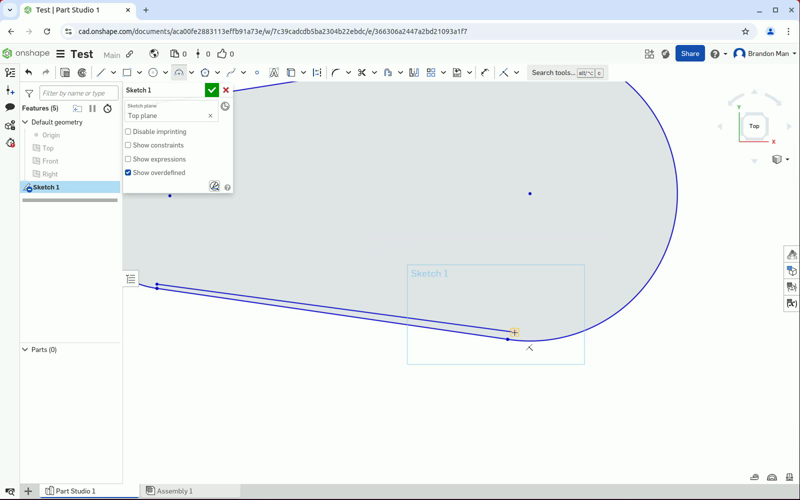
scroll(-6)
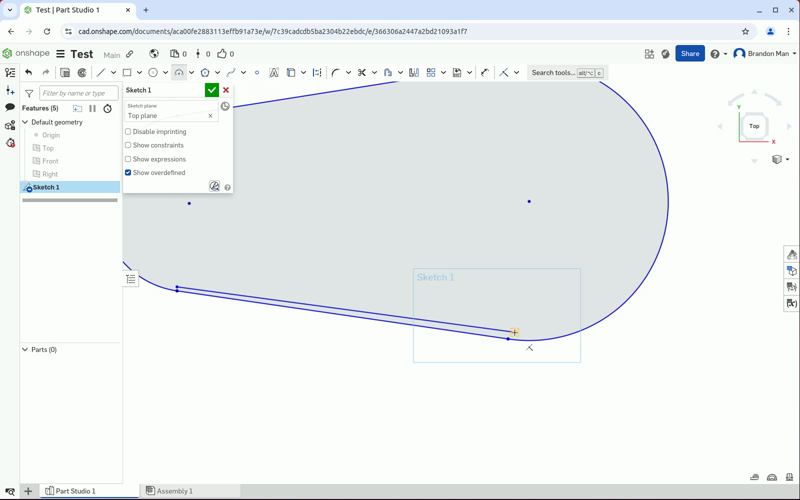
scroll(-6)
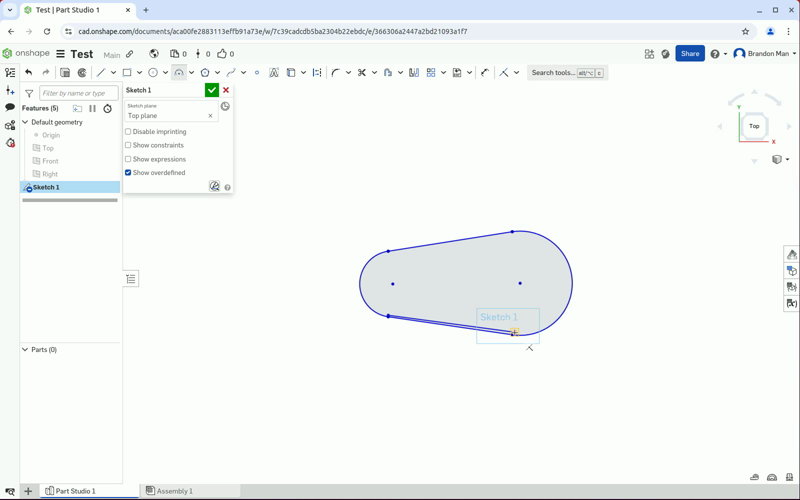
key_down(shift)
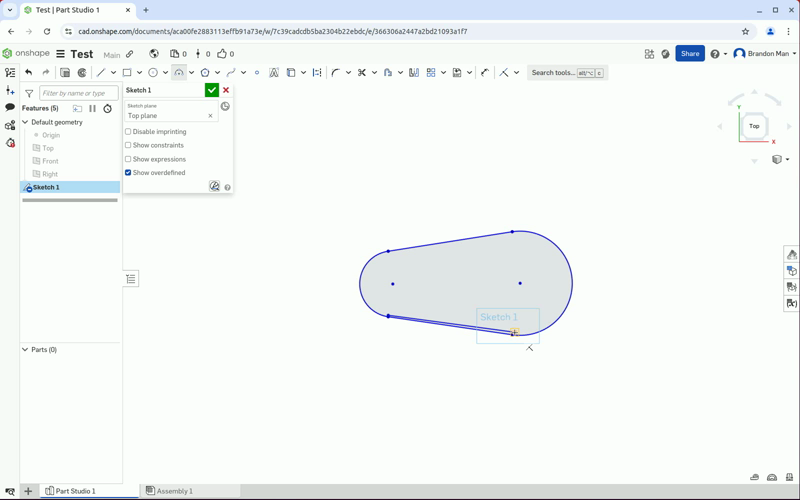
mouse_move(514, 233)
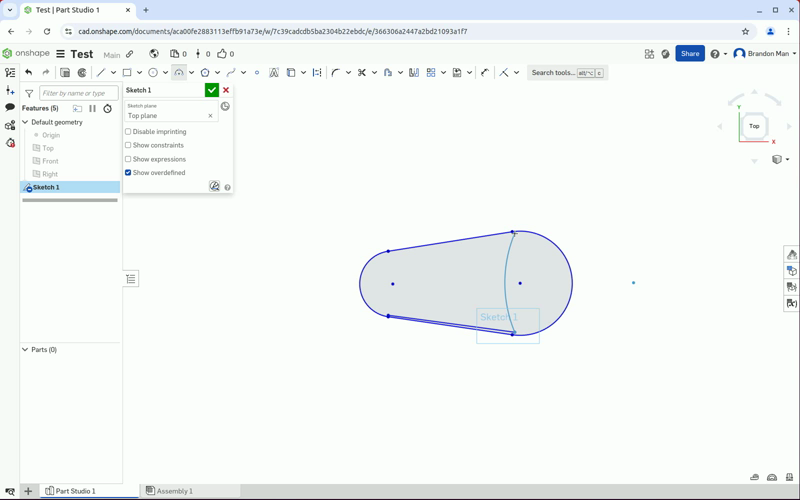
scroll(6)
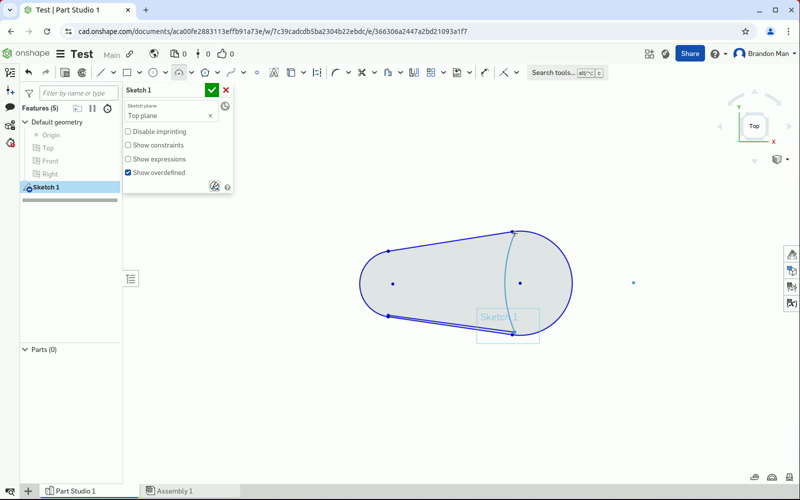
scroll(6)
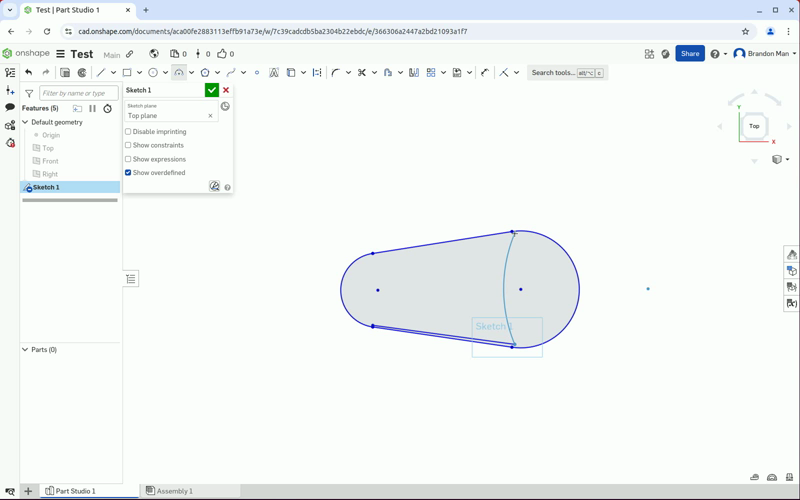
scroll(6)
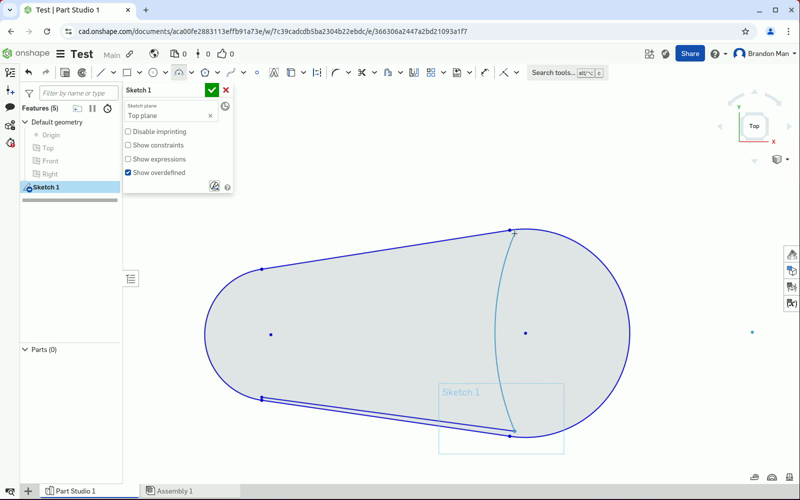
scroll(6)
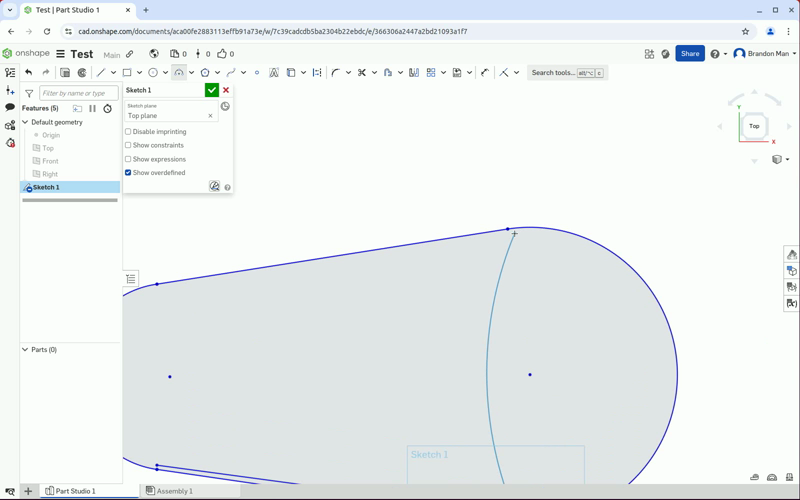
scroll(6)
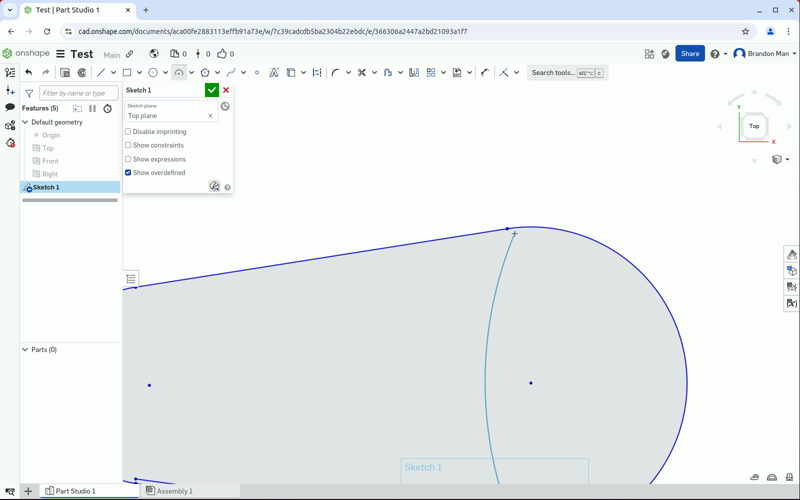
scroll(6)
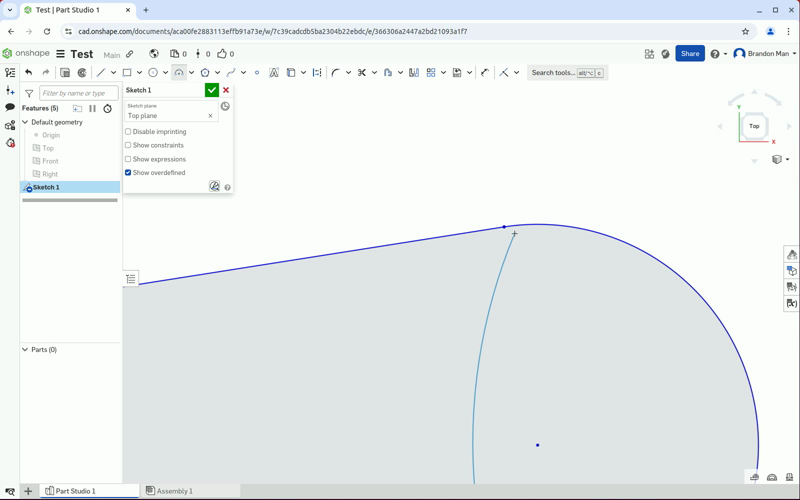
scroll(6)
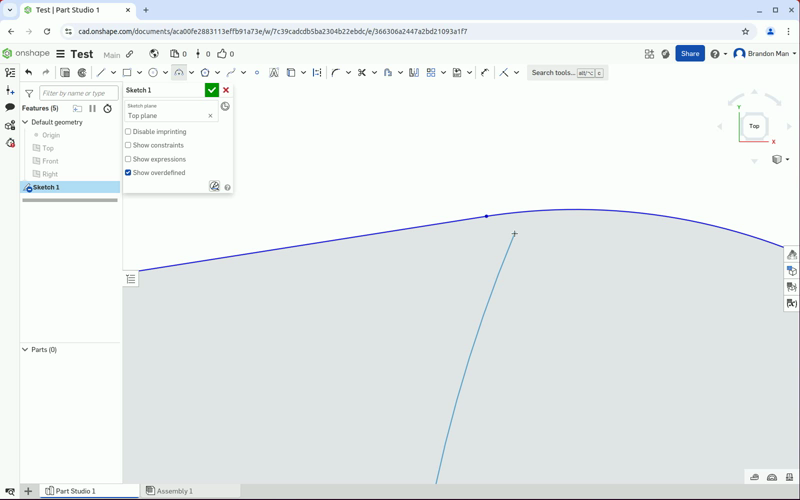
click(514, 233)
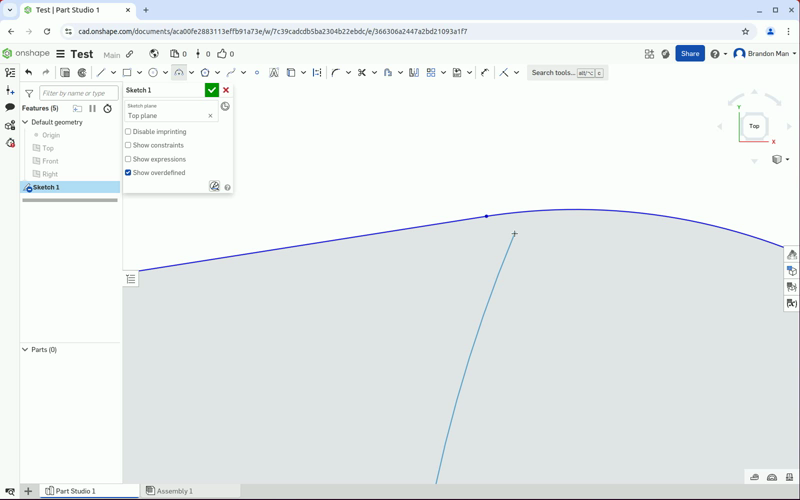
scroll(-6)
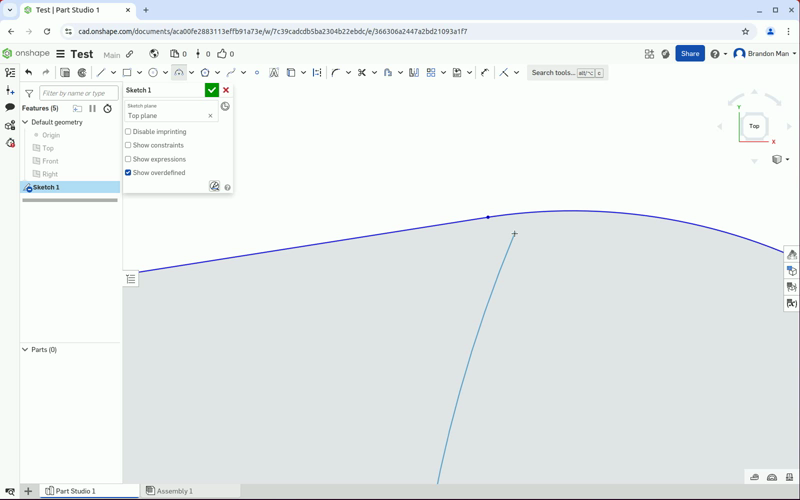
scroll(-6)
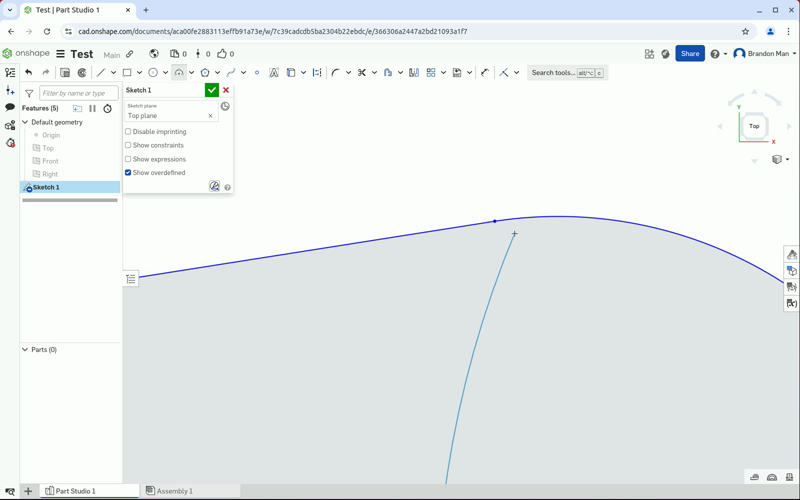
scroll(-6)
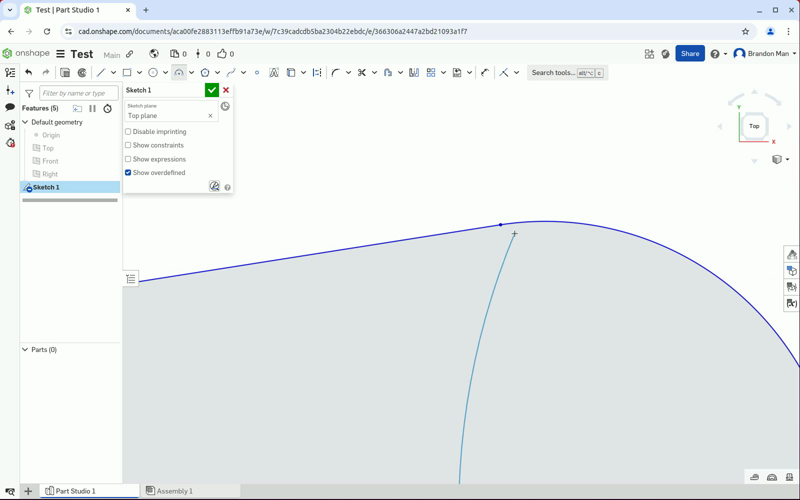
scroll(-6)
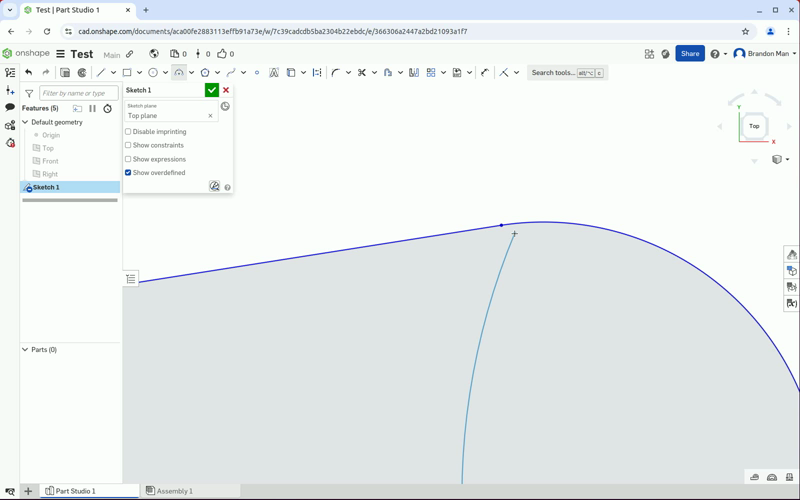
scroll(-6)
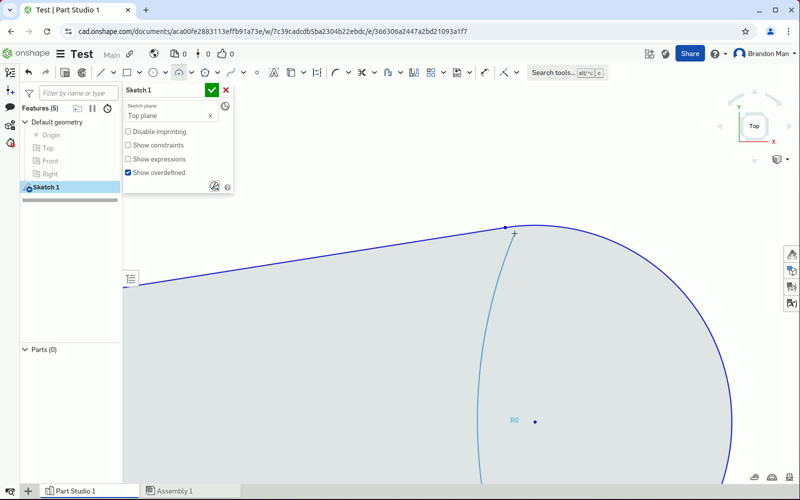
scroll(-6)
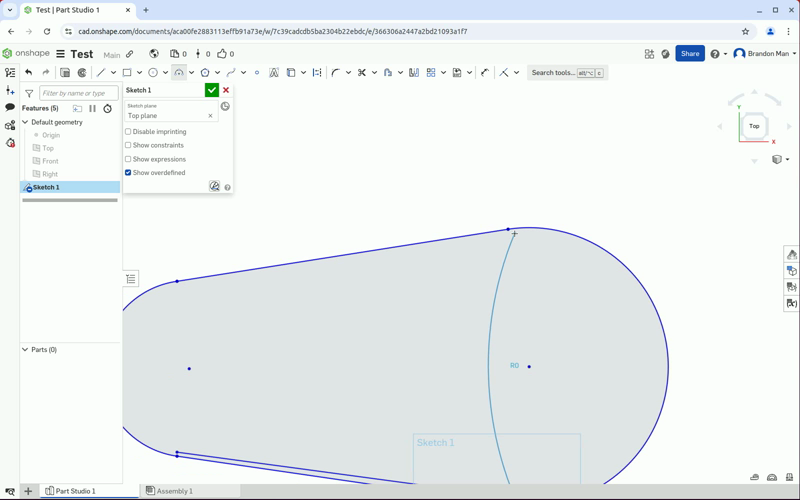
scroll(-6)
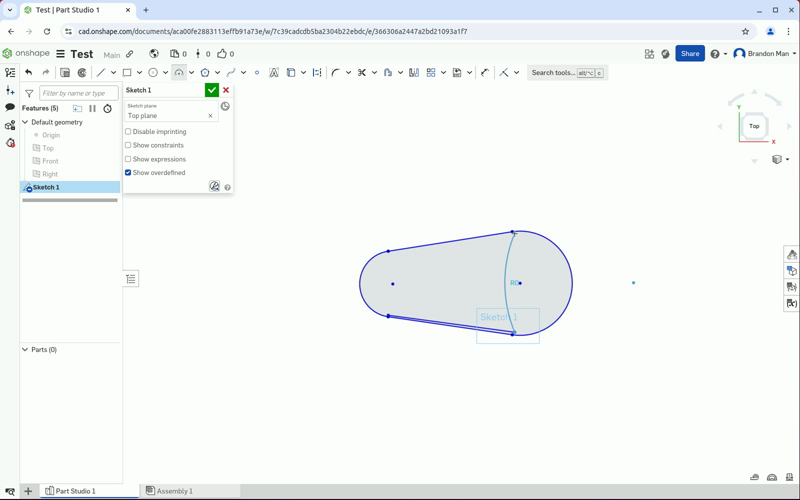
mouse_move(571, 282)
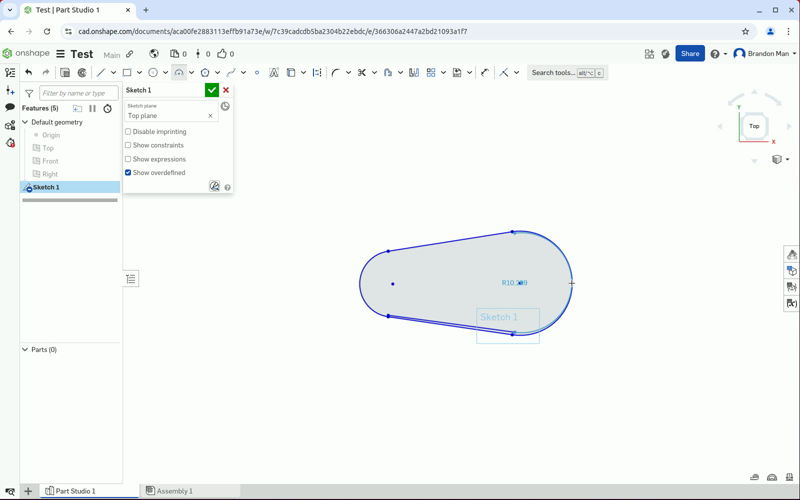
click(571, 282)
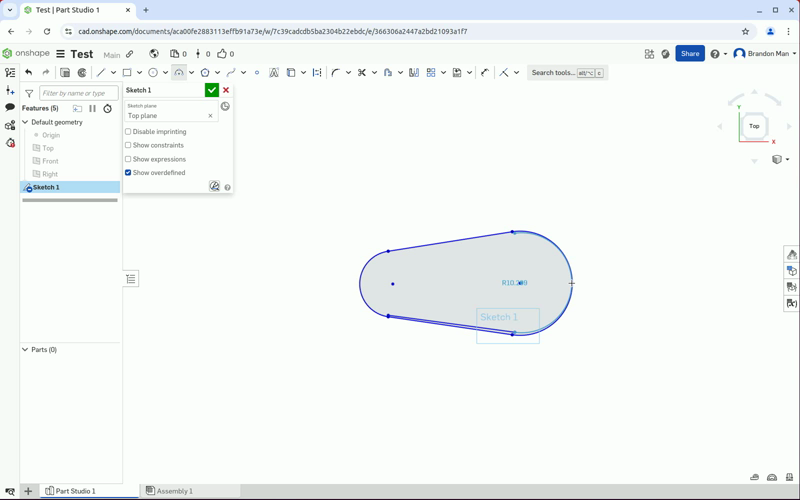
key_up(shift)
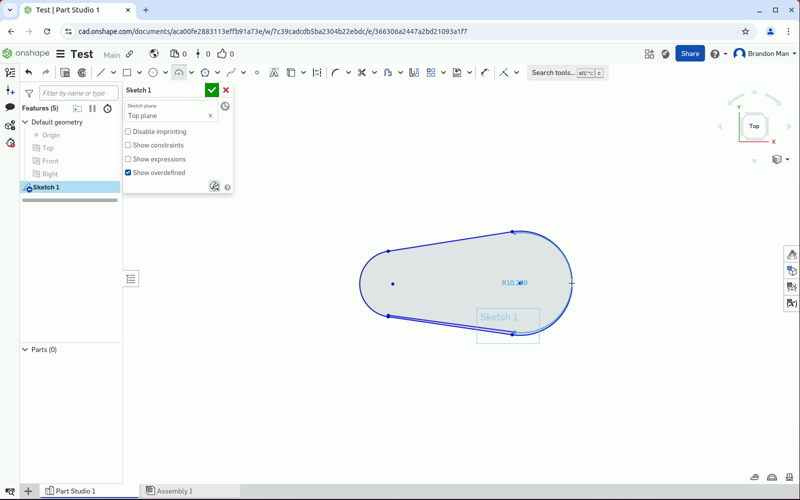
key(esc)
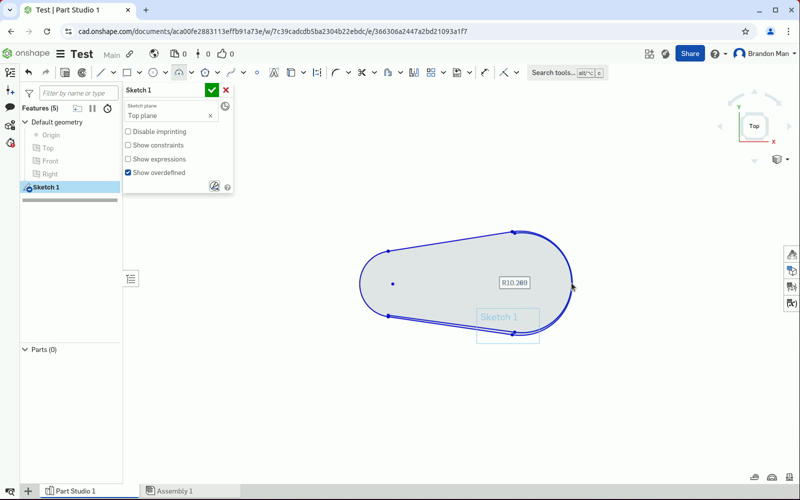
key(l)
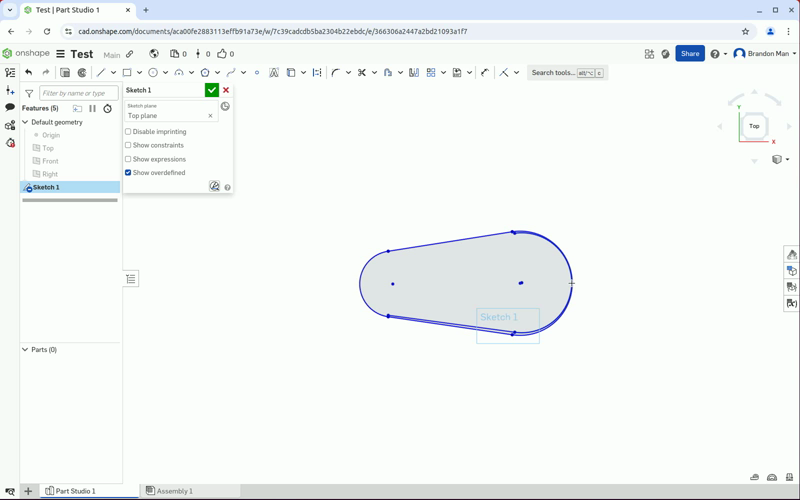
mouse_move(514, 233)
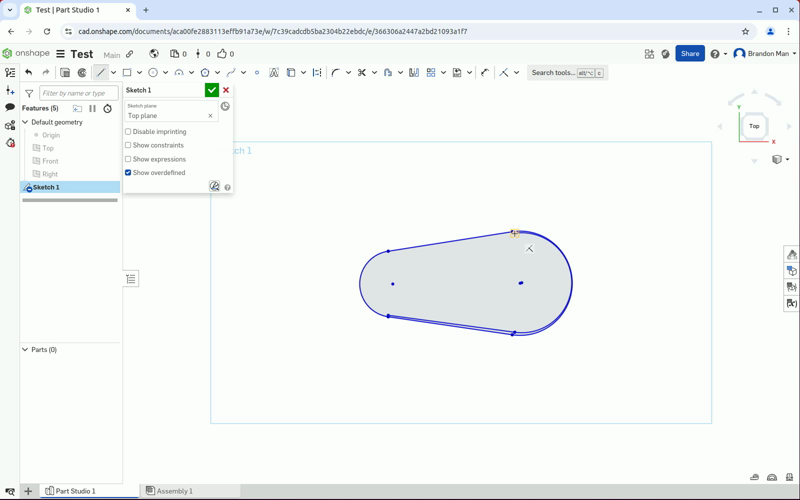
scroll(6)
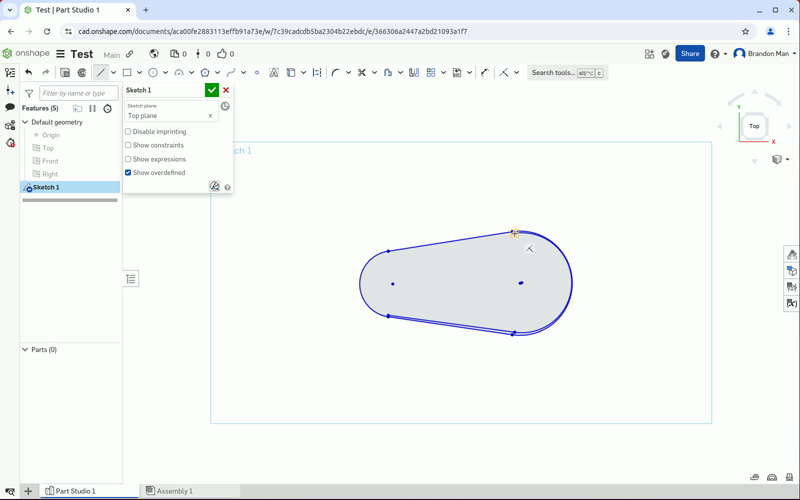
scroll(6)
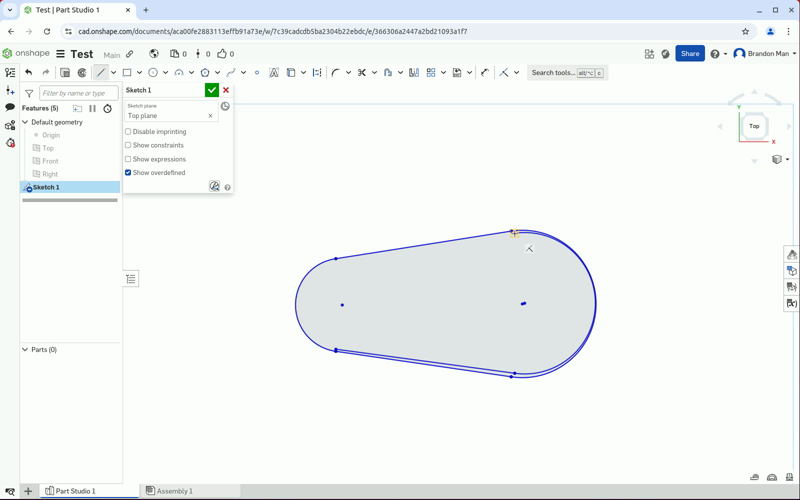
scroll(6)
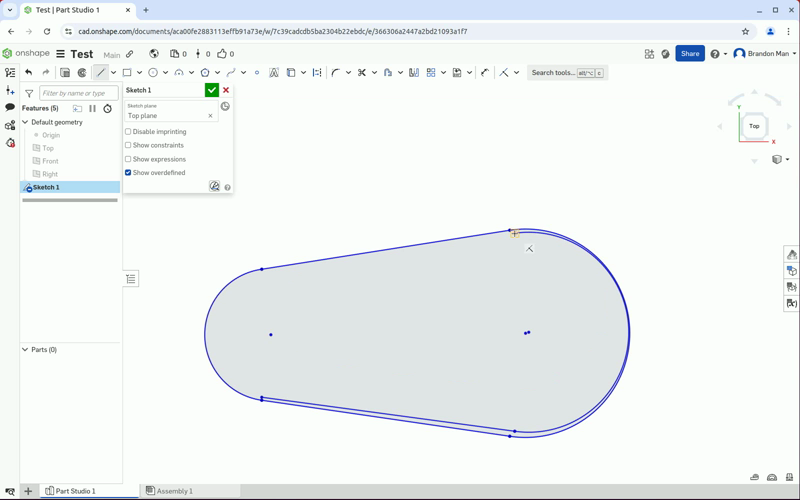
scroll(6)
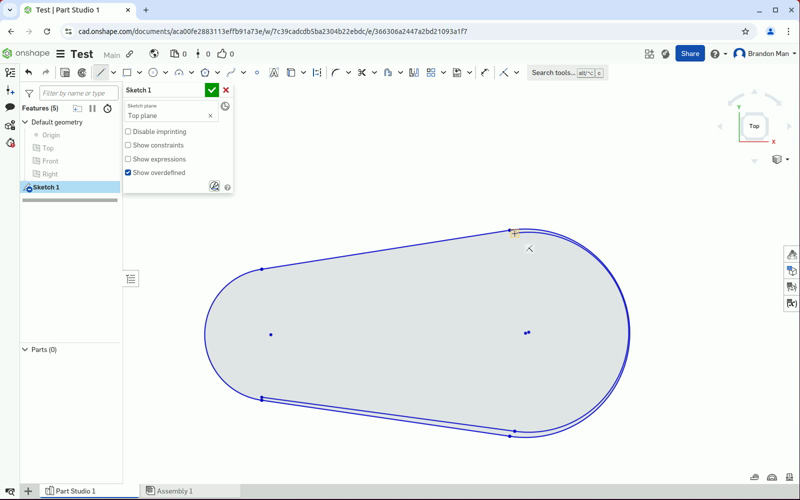
scroll(6)
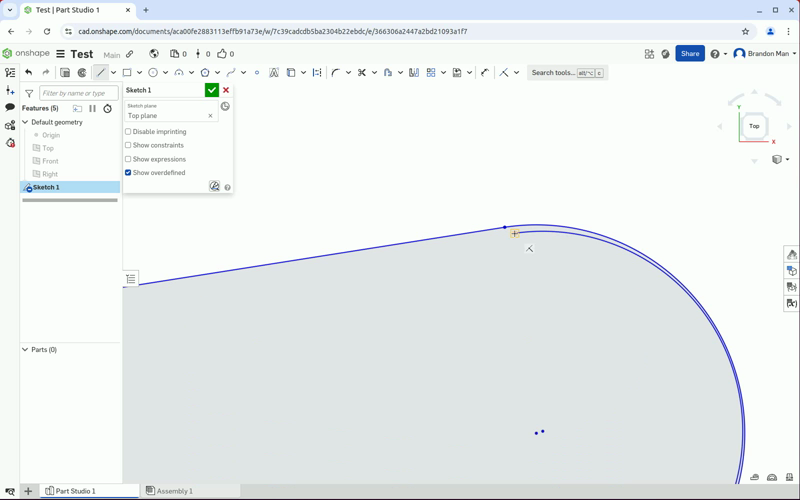
scroll(6)
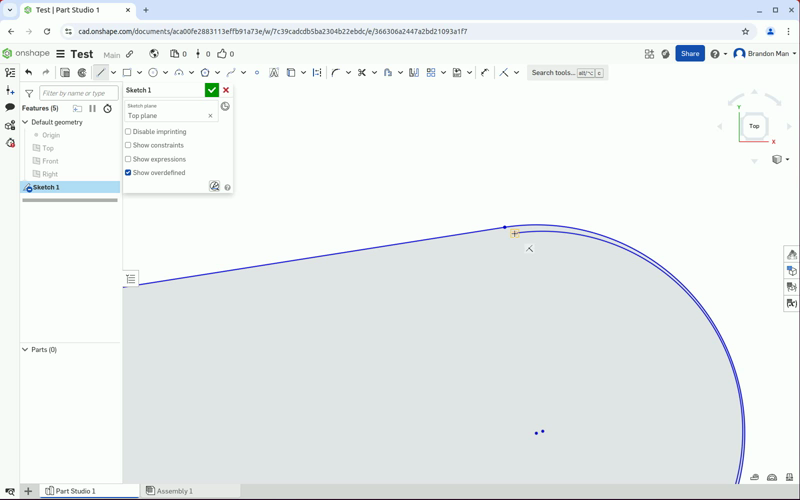
scroll(6)
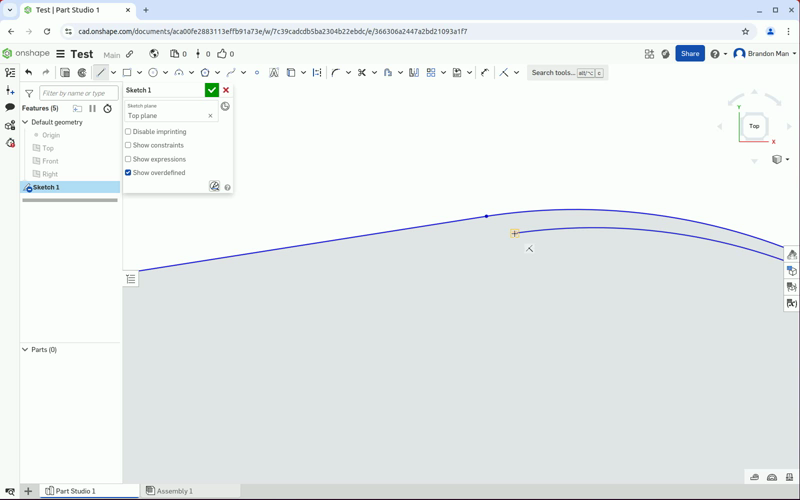
click(514, 233)
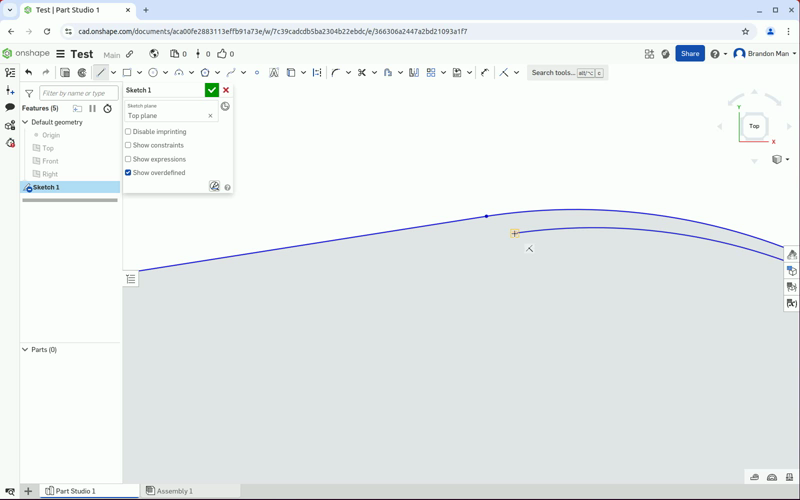
scroll(-6)
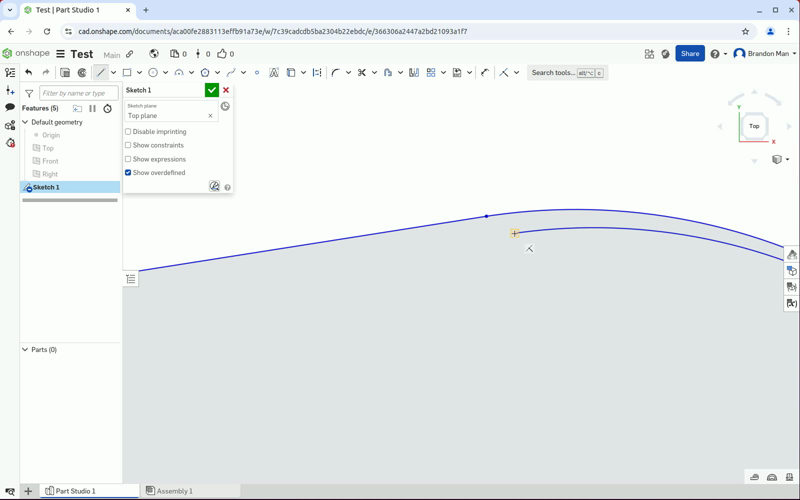
scroll(-6)
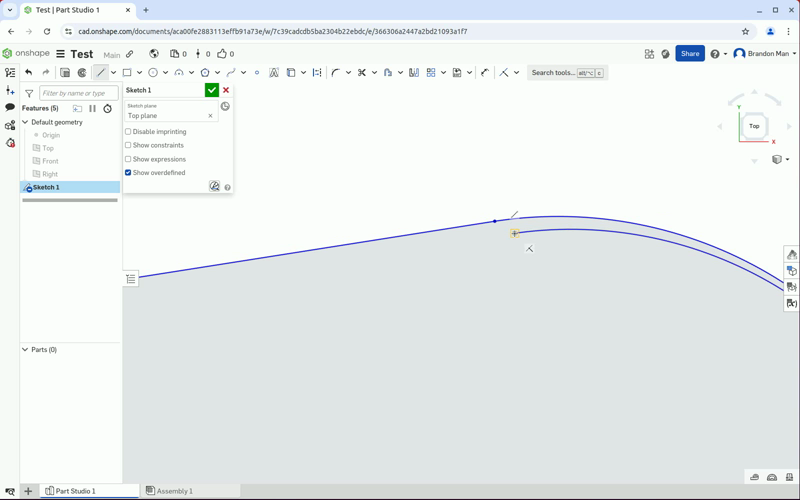
scroll(-6)
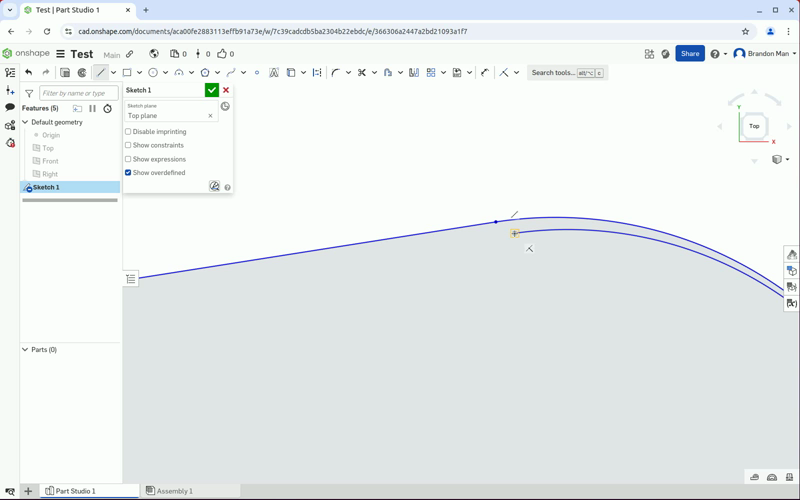
scroll(-6)
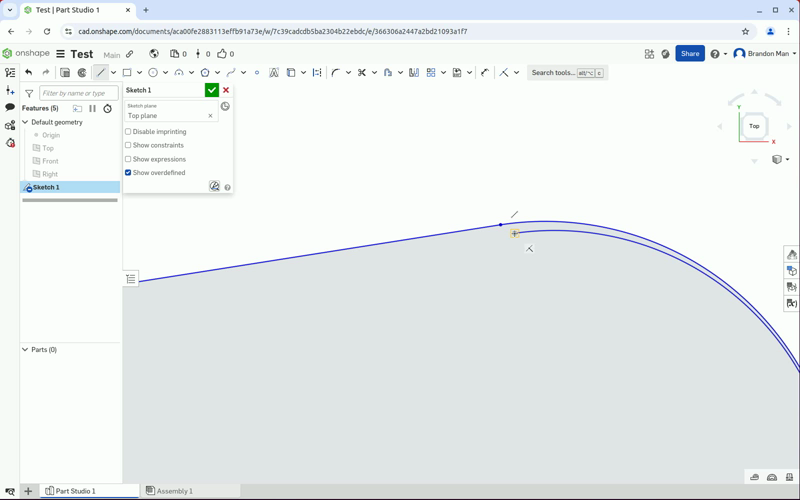
scroll(-6)
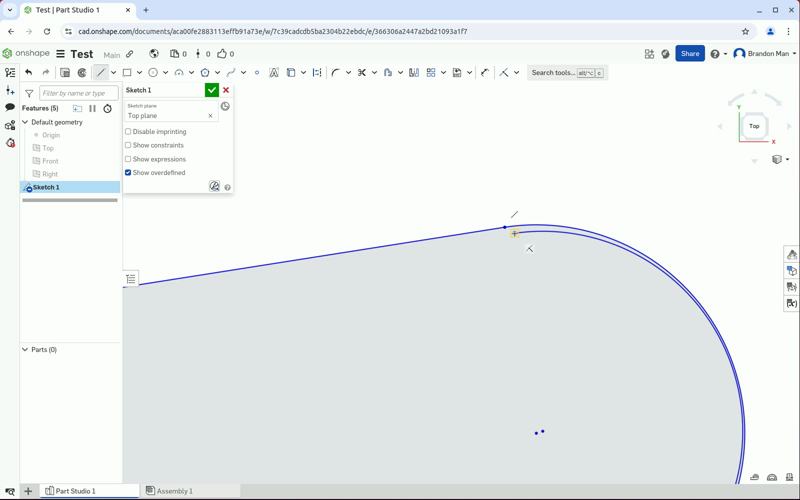
scroll(-6)
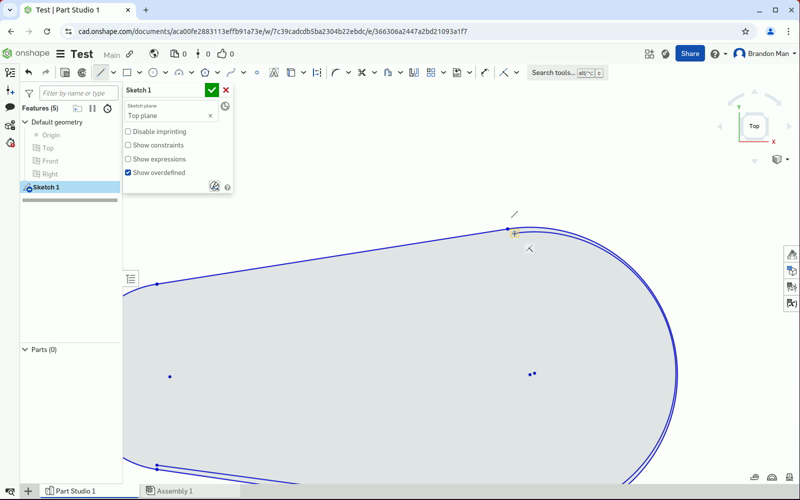
scroll(-6)
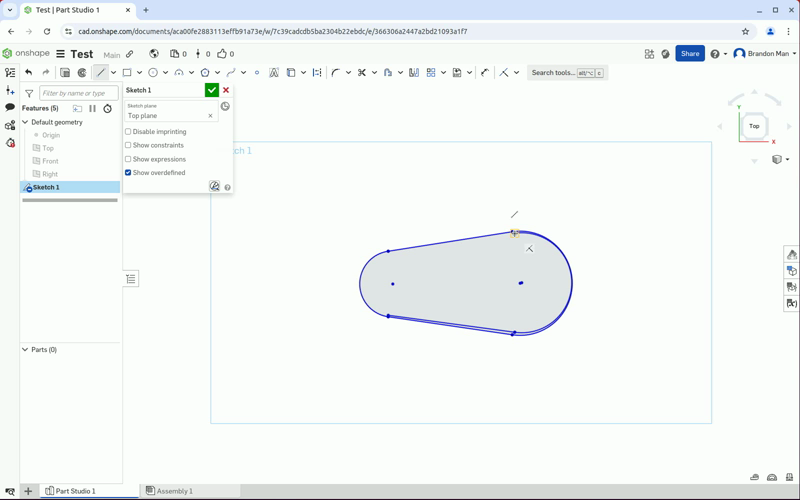
key_down(shift)
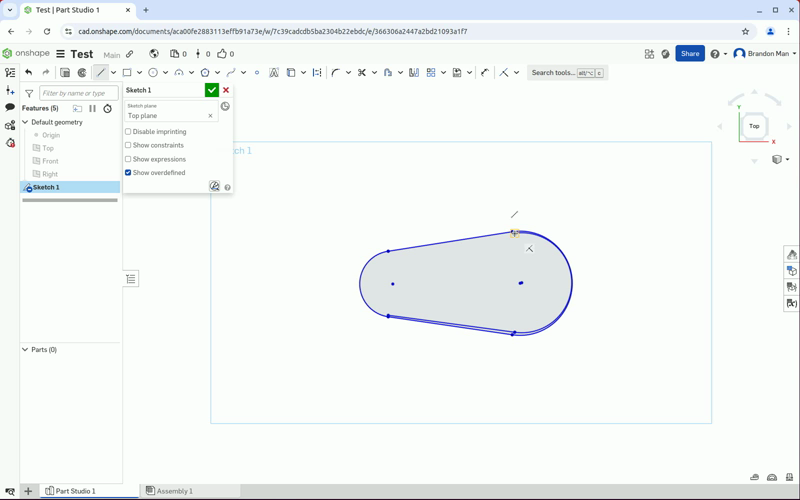
mouse_move(388, 252)
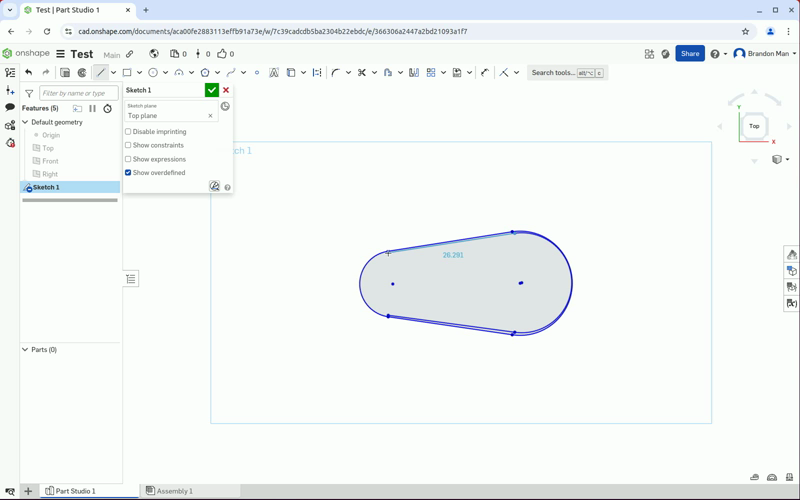
scroll(6)
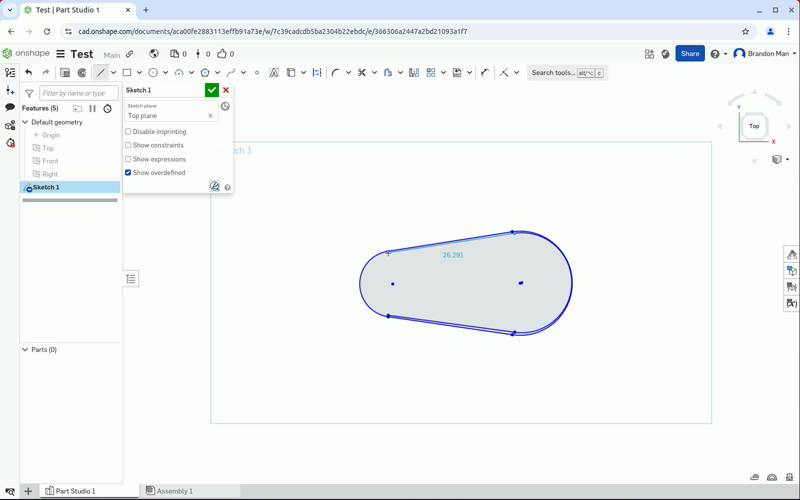
scroll(6)
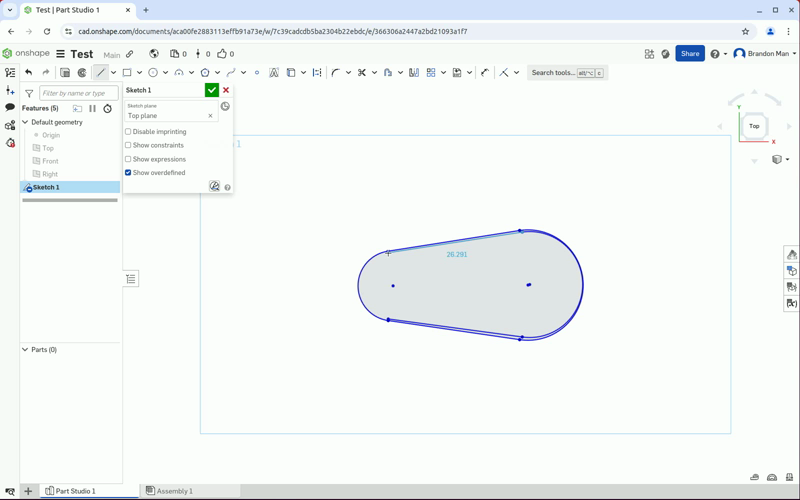
scroll(6)
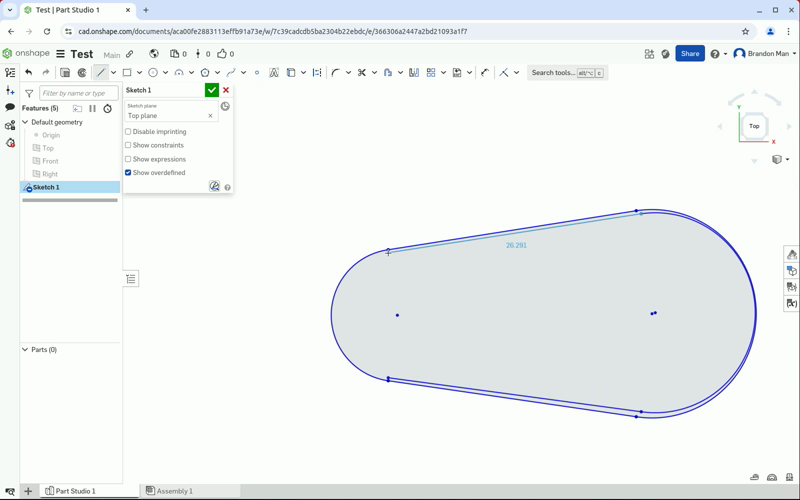
scroll(6)
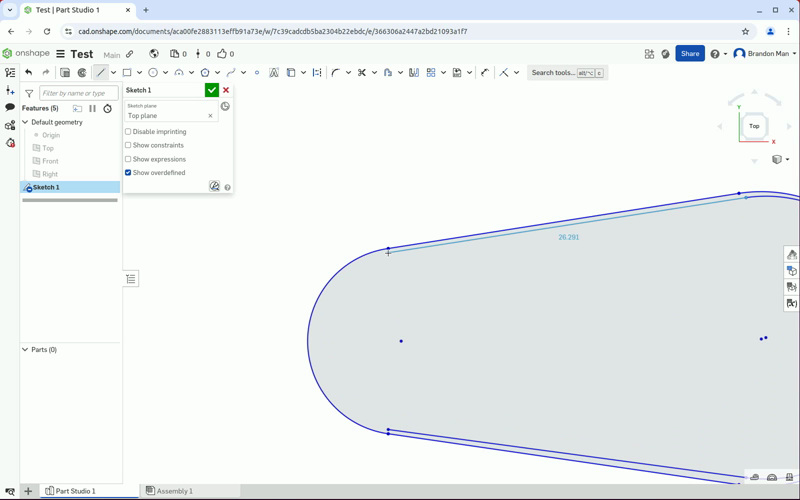
scroll(6)
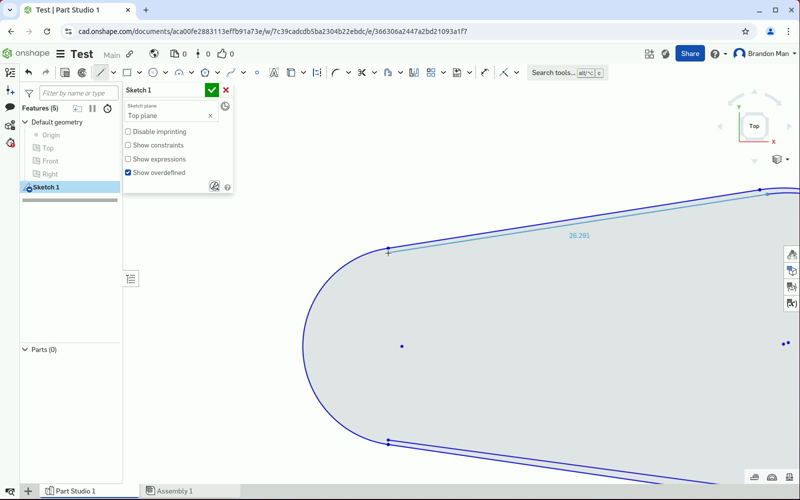
scroll(6)
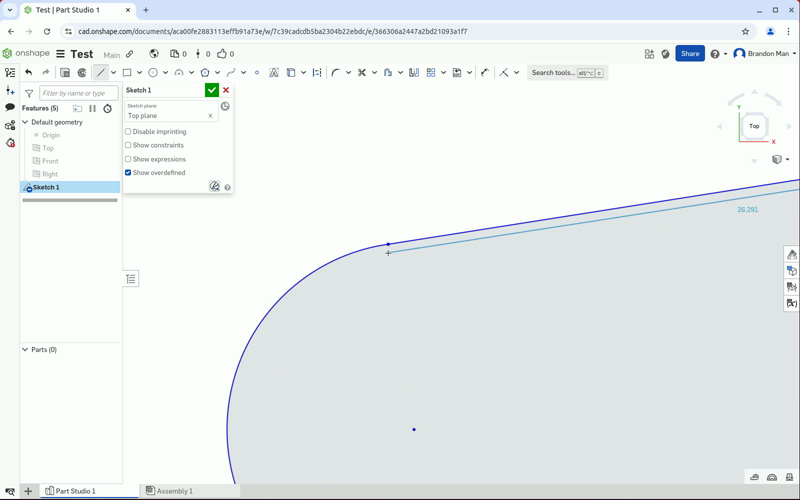
scroll(6)
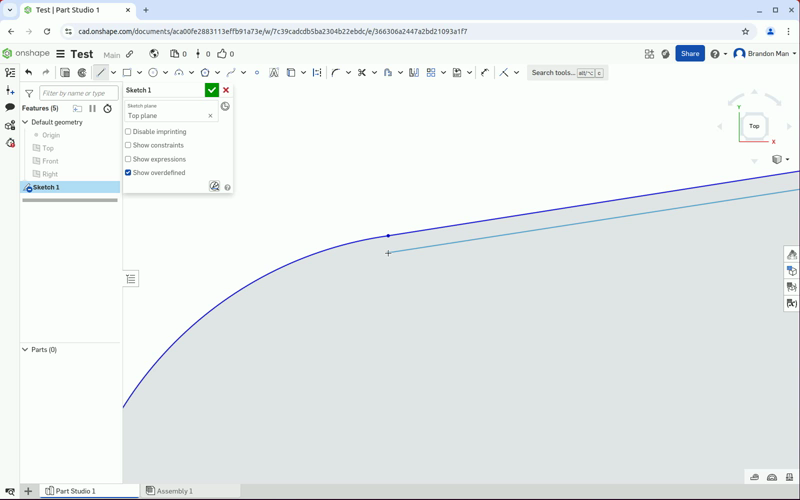
click(388, 252)
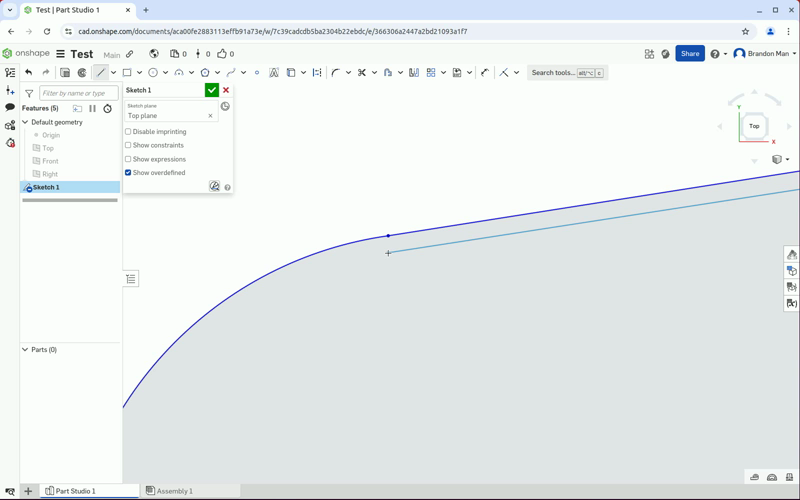
scroll(-6)
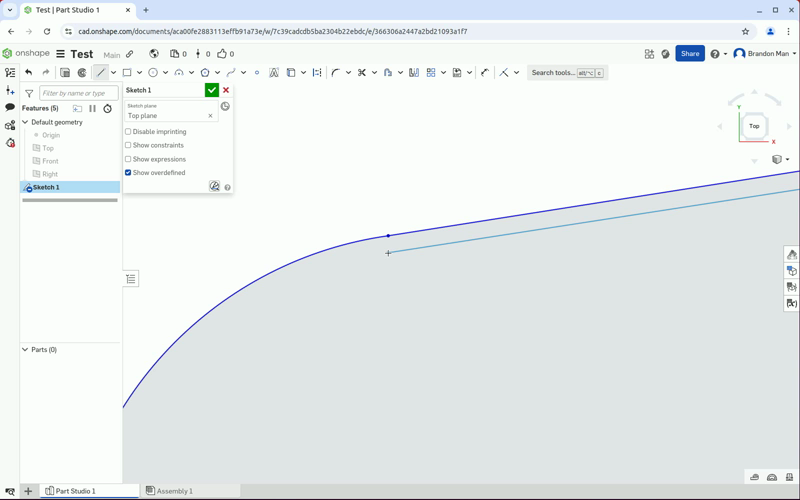
scroll(-6)
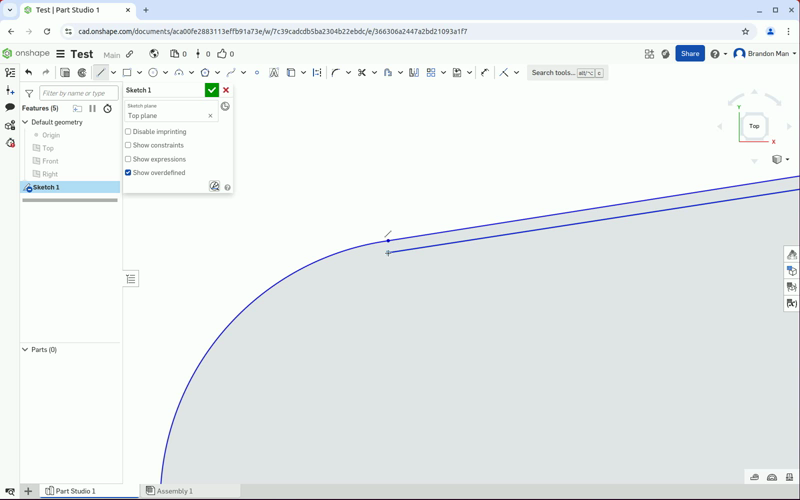
scroll(-6)
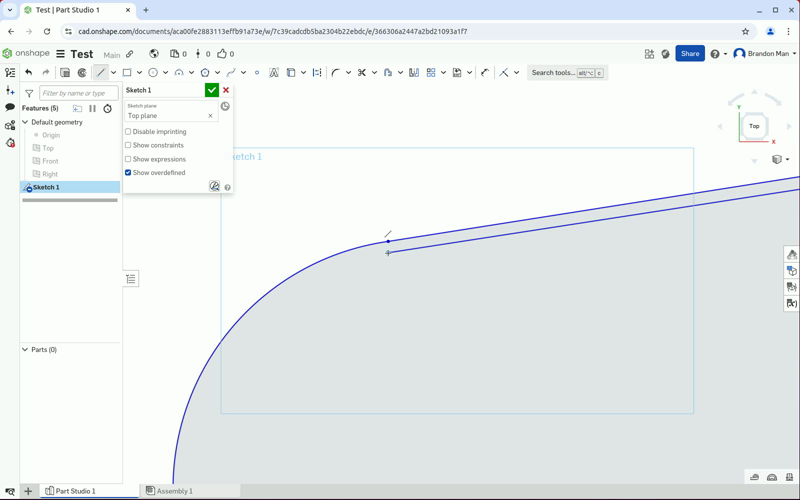
scroll(-6)
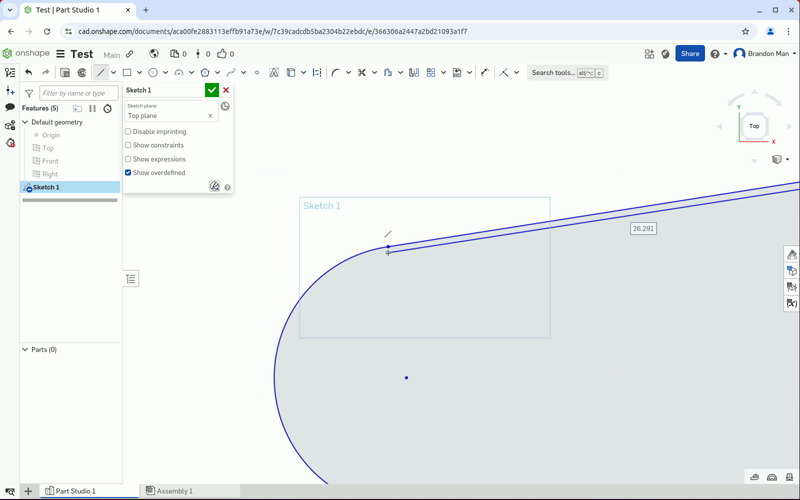
scroll(-6)
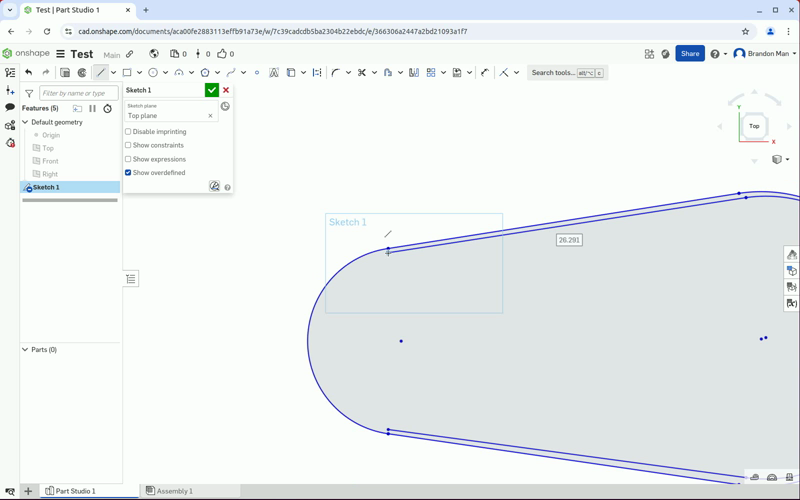
scroll(-6)
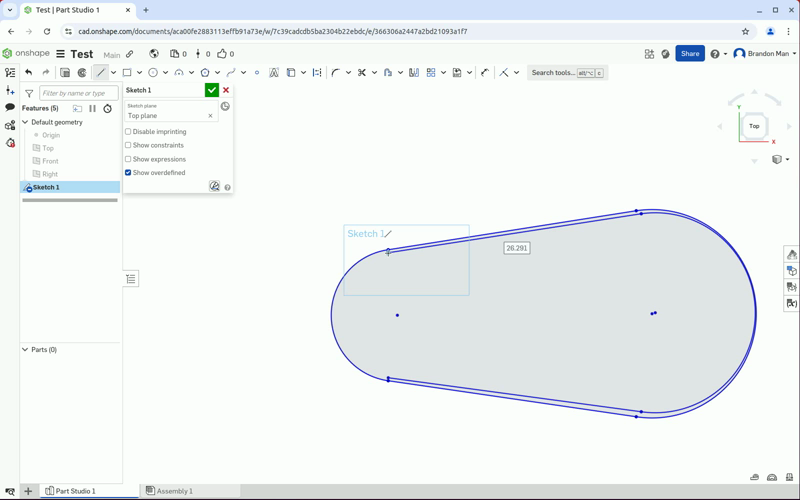
scroll(-6)
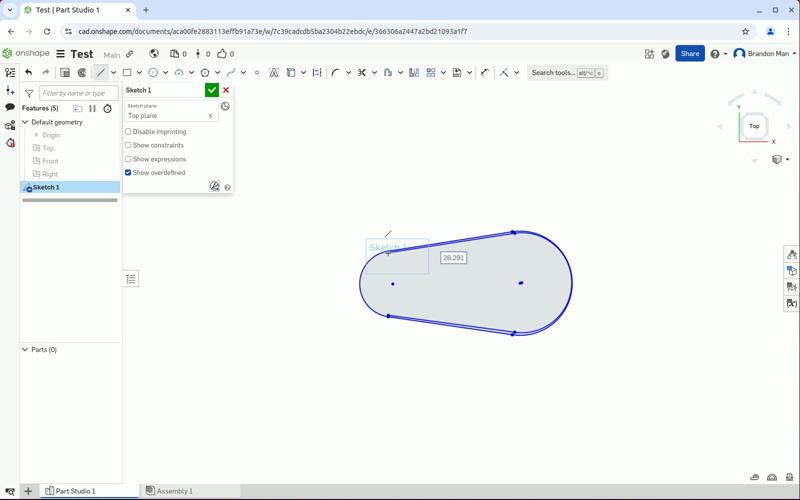
key_up(shift)
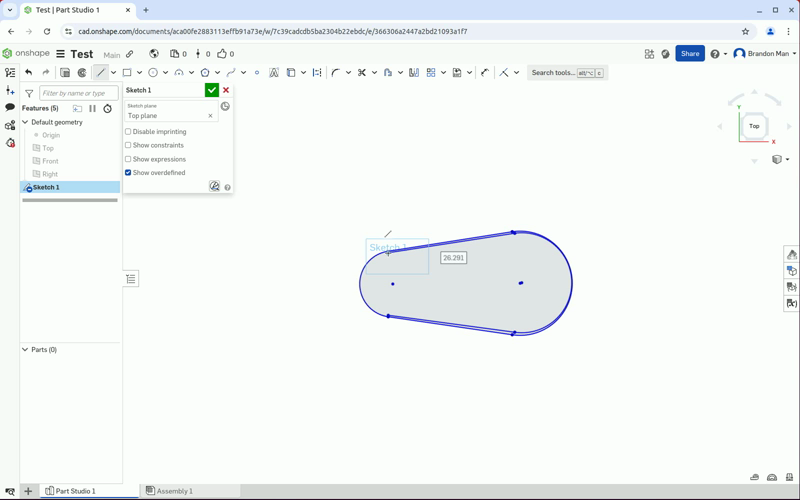
key(esc)
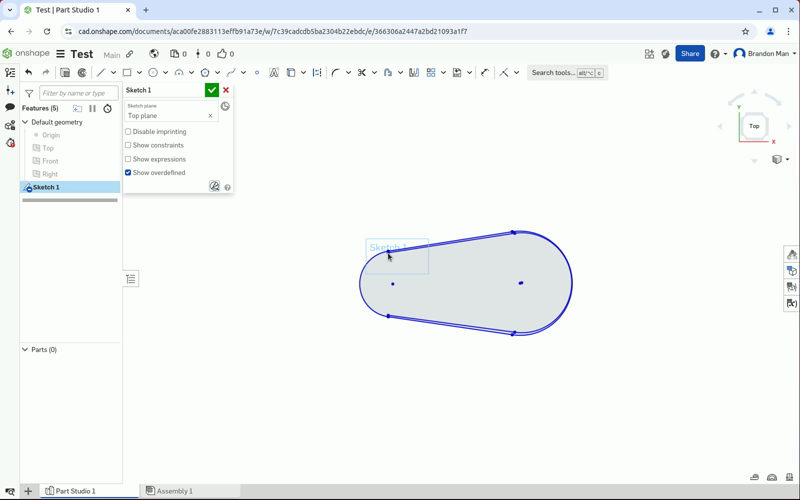
key(a)
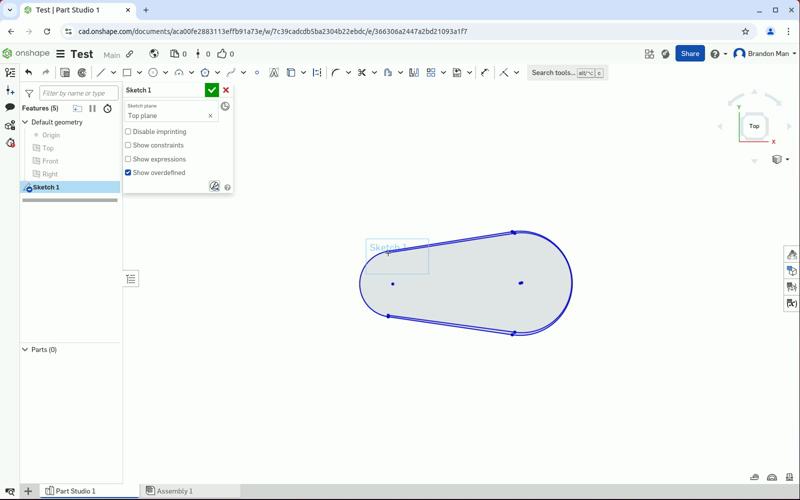
mouse_move(388, 252)
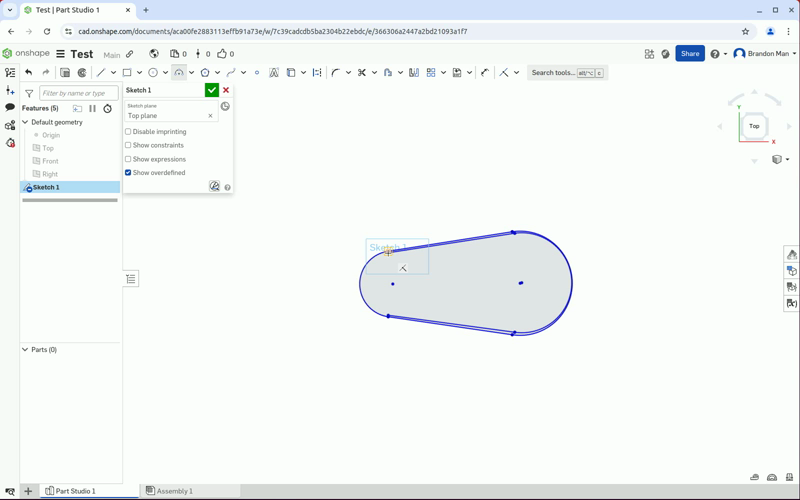
scroll(6)
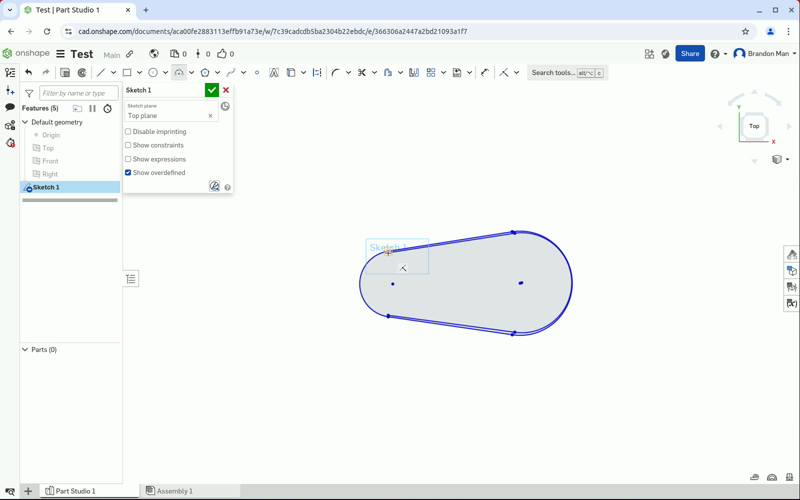
scroll(6)
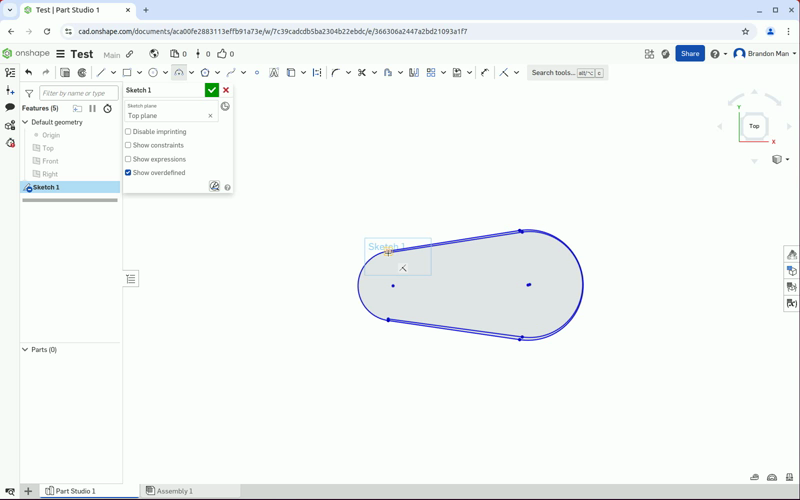
scroll(6)
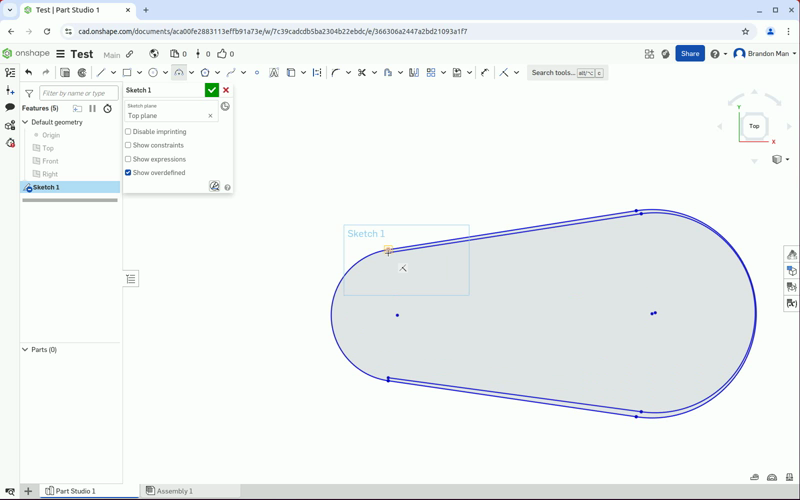
scroll(6)
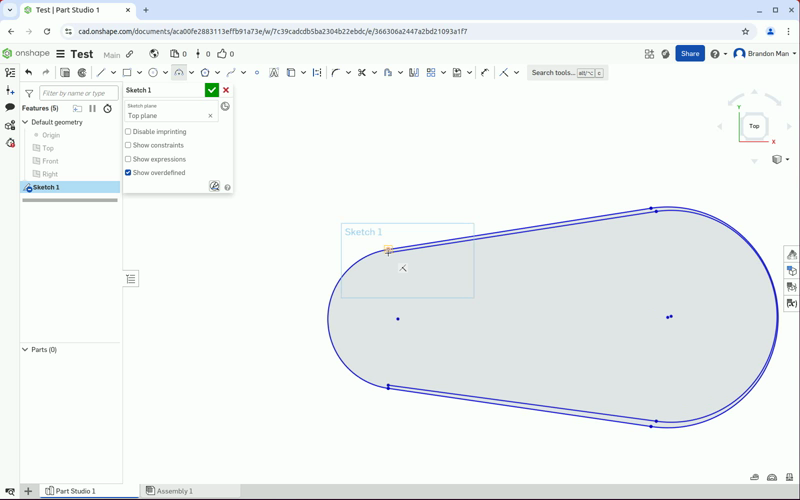
scroll(6)
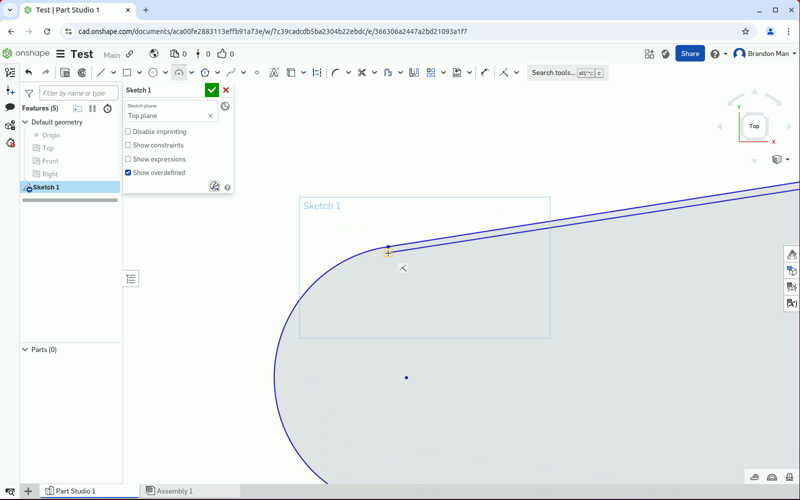
scroll(6)
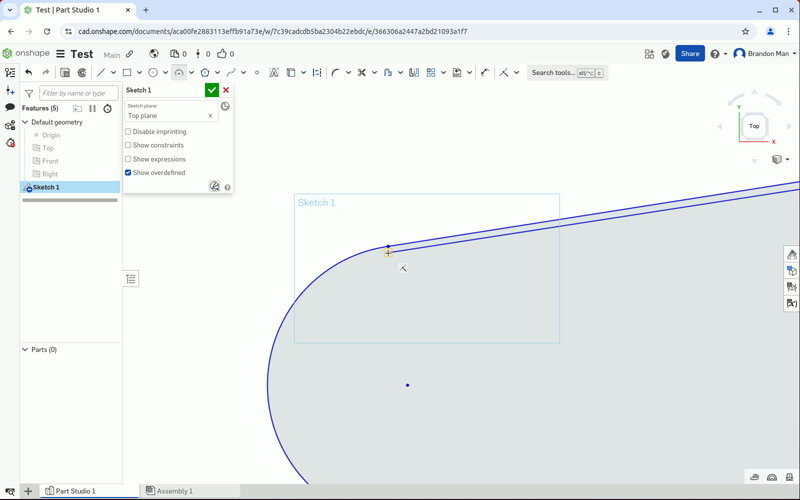
scroll(6)
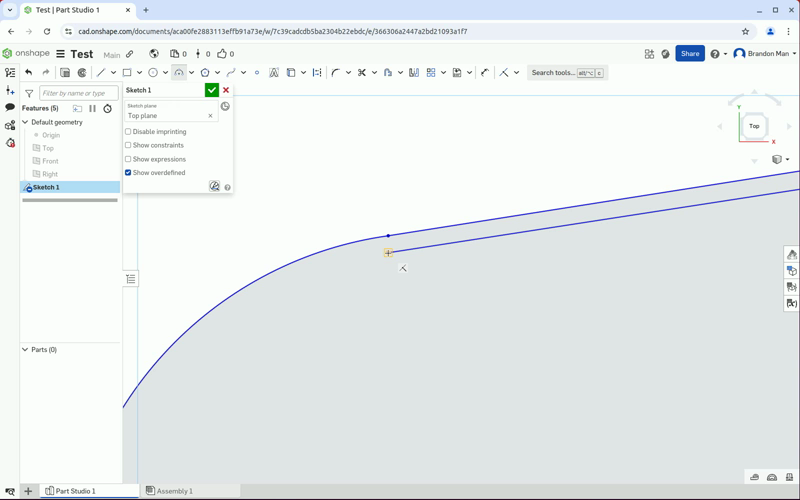
click(388, 252)
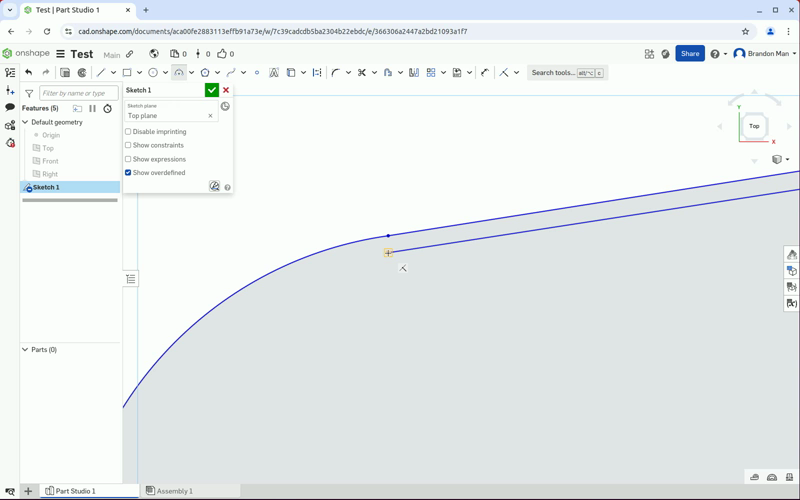
scroll(-6)
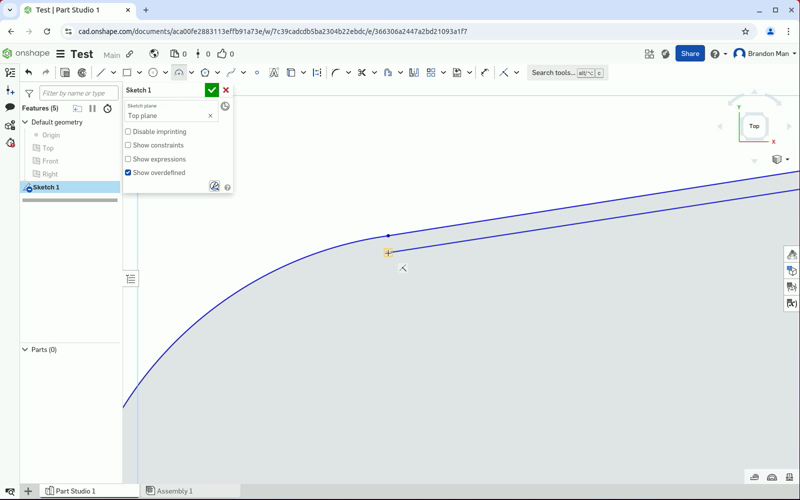
scroll(-6)
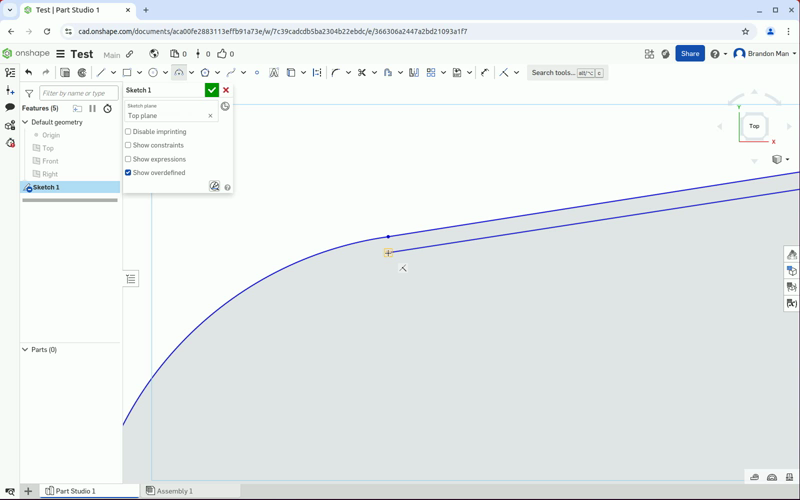
scroll(-6)
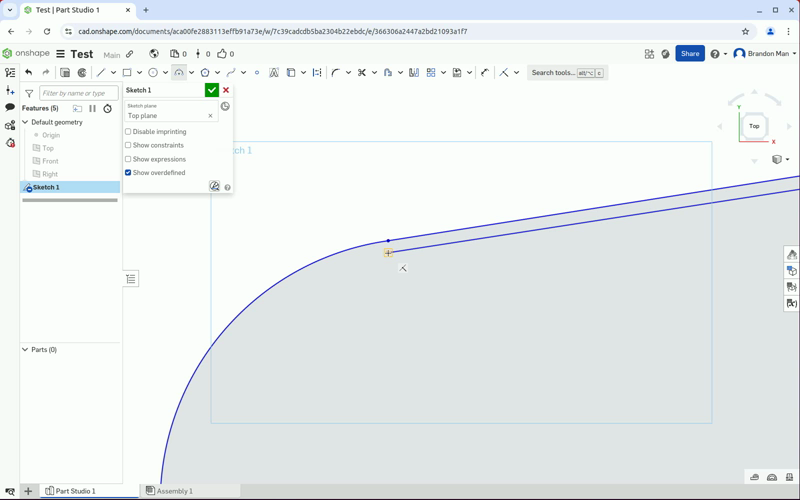
scroll(-6)
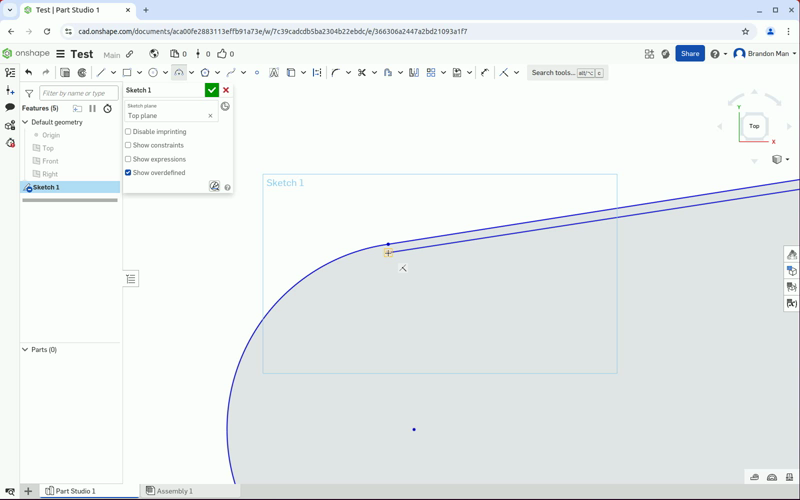
scroll(-6)
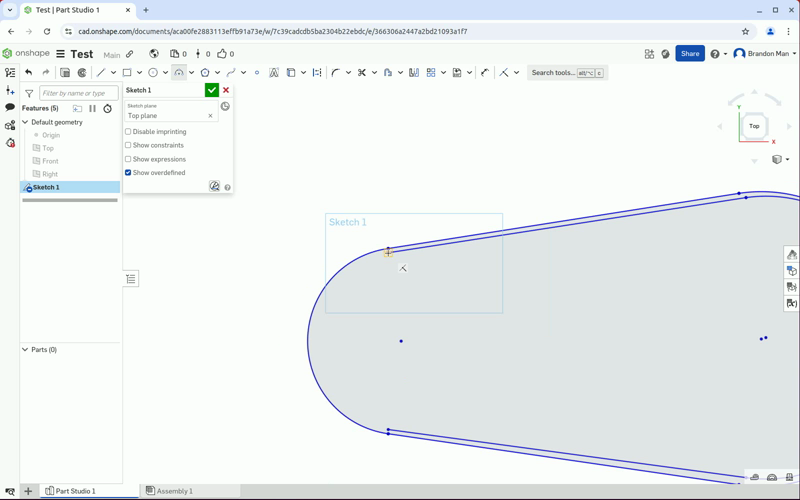
scroll(-6)
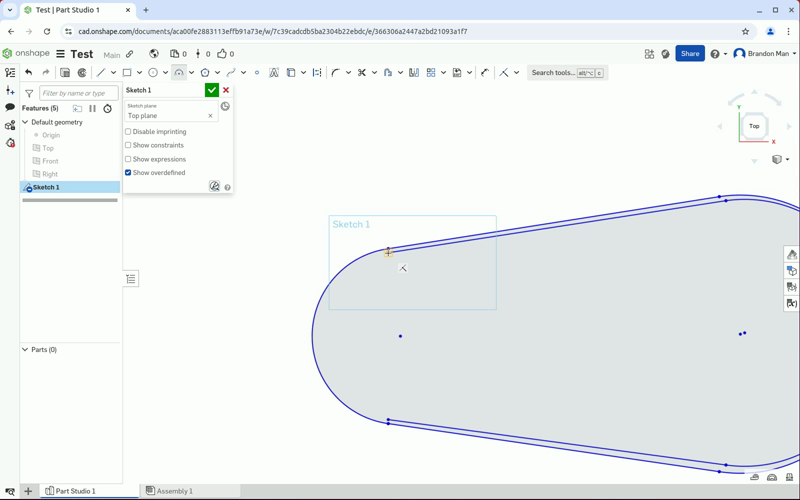
scroll(-6)
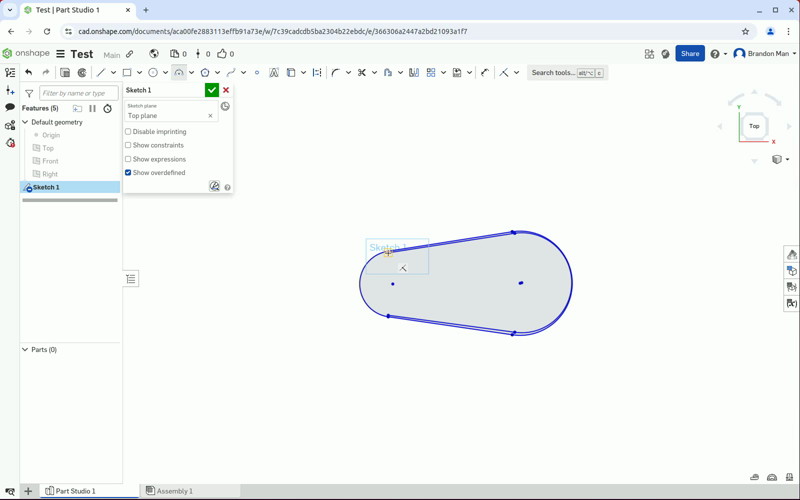
mouse_move(388, 315)
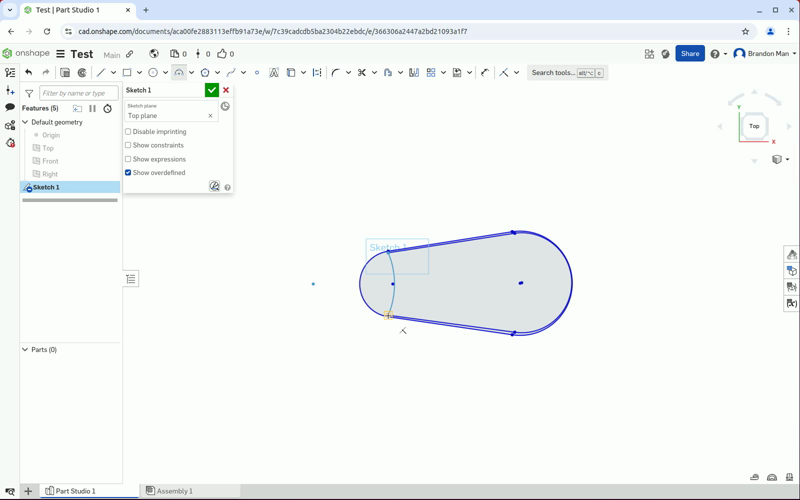
scroll(6)
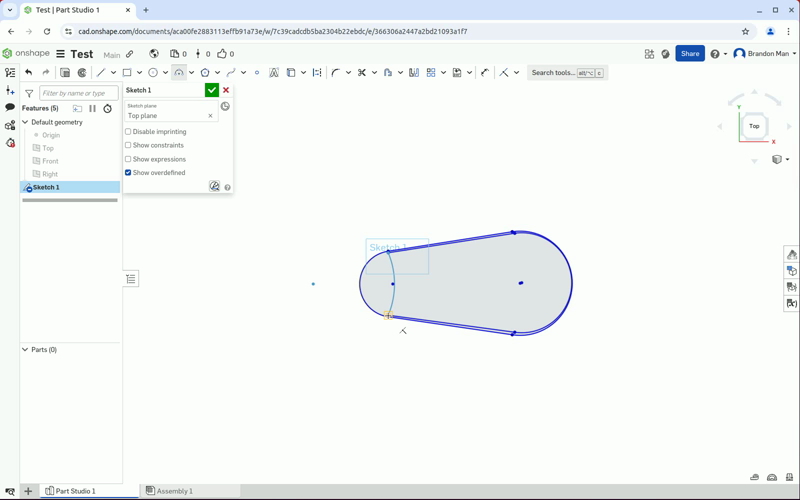
scroll(6)
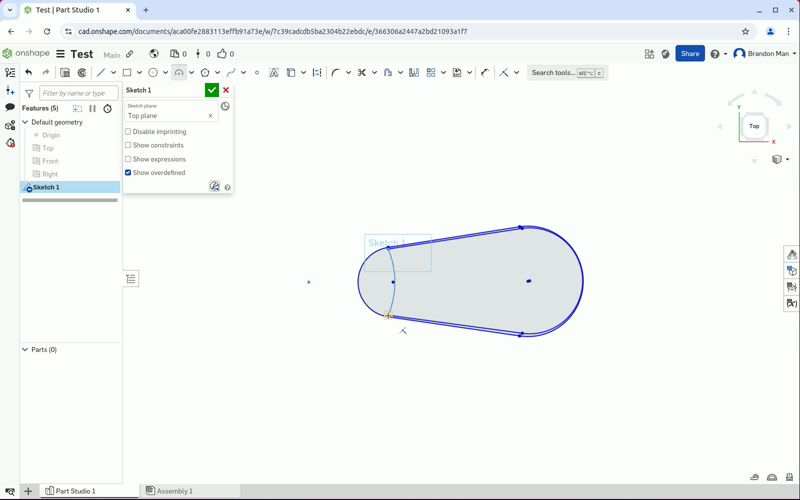
scroll(6)
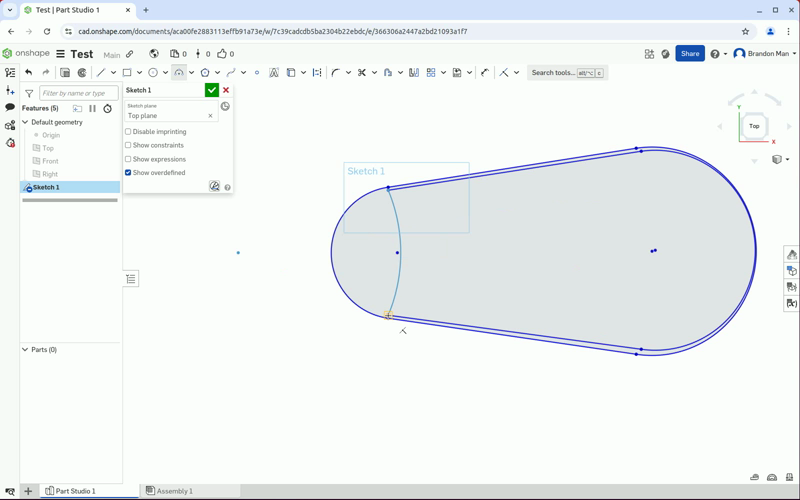
scroll(6)
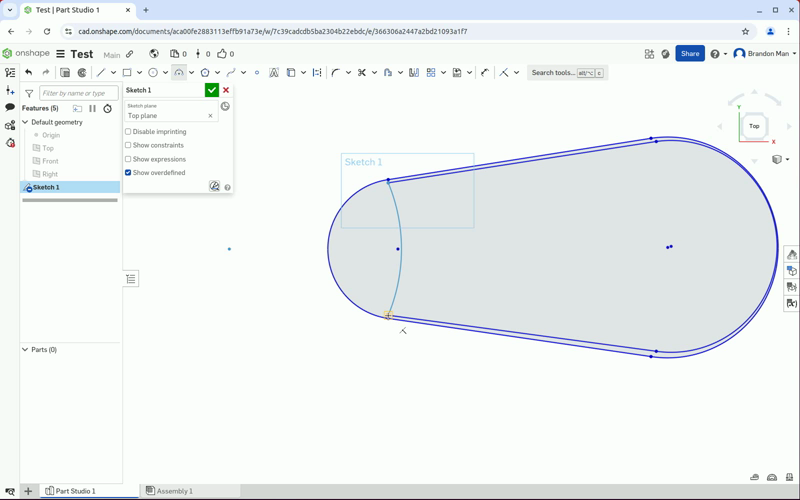
scroll(6)
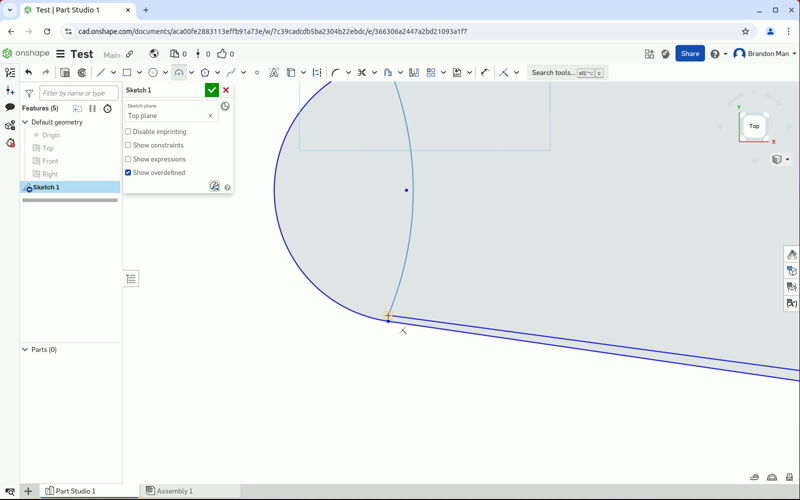
scroll(6)
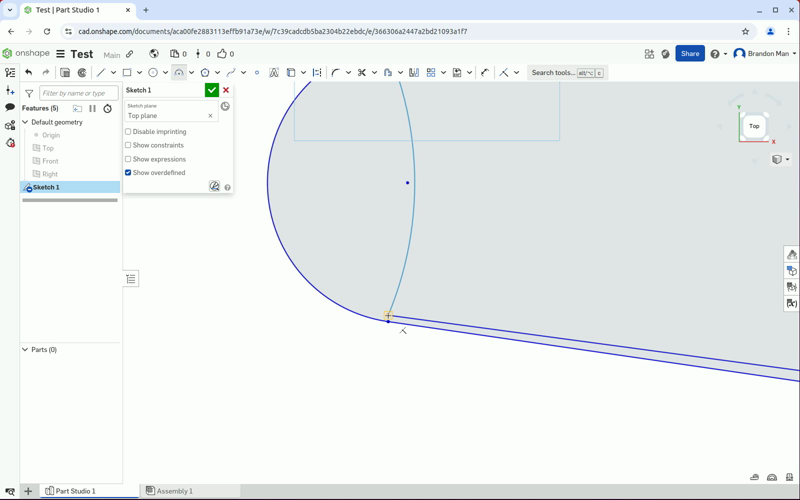
scroll(6)
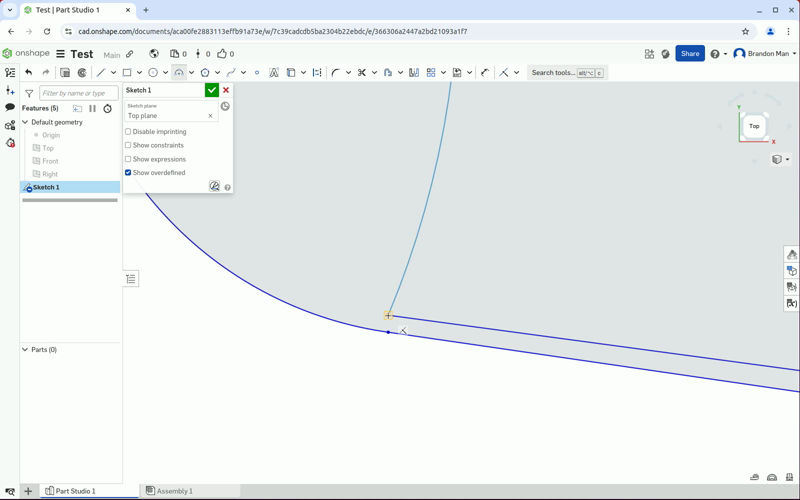
click(388, 315)
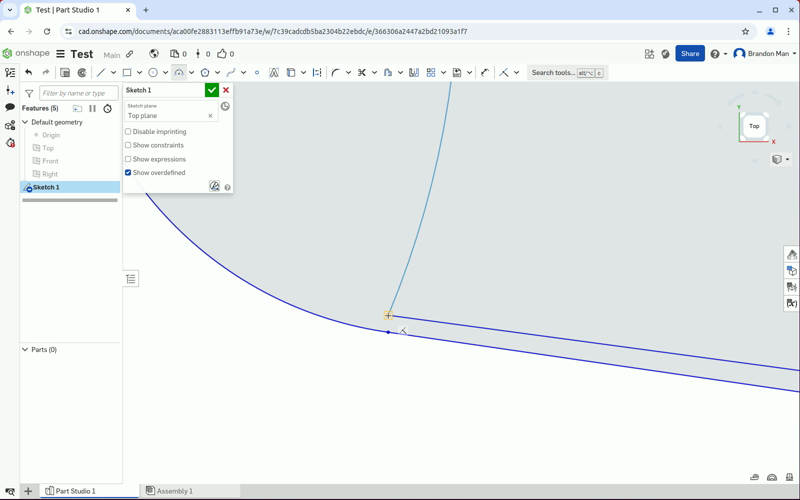
scroll(-6)
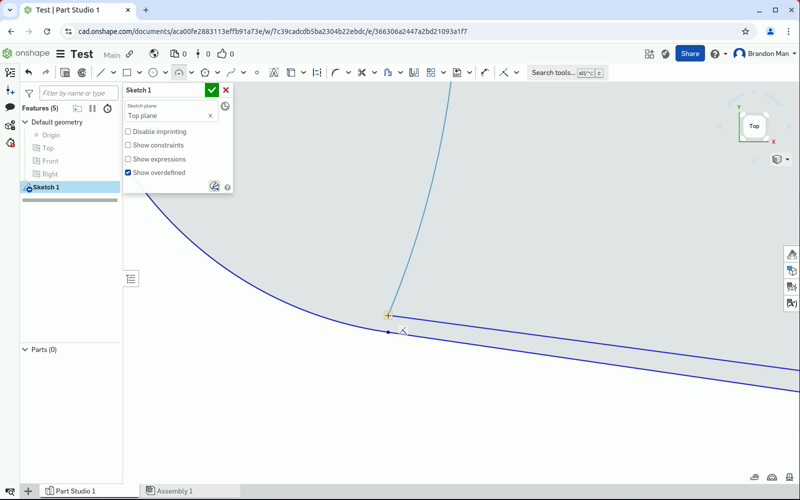
scroll(-6)
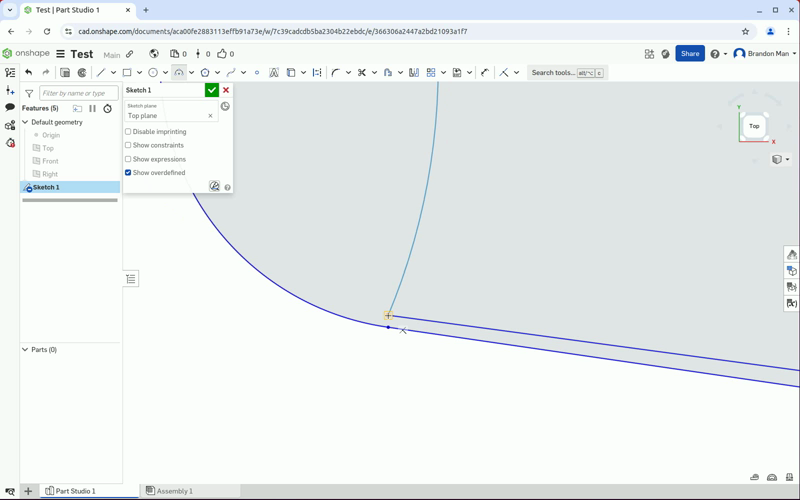
scroll(-6)
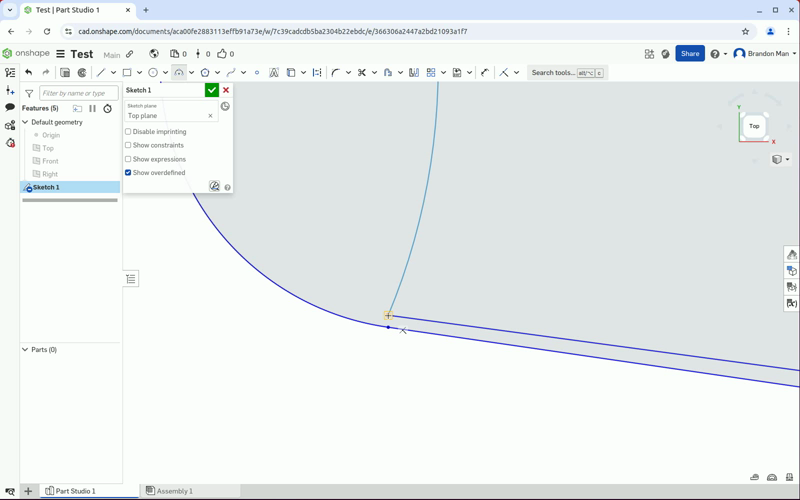
scroll(-6)
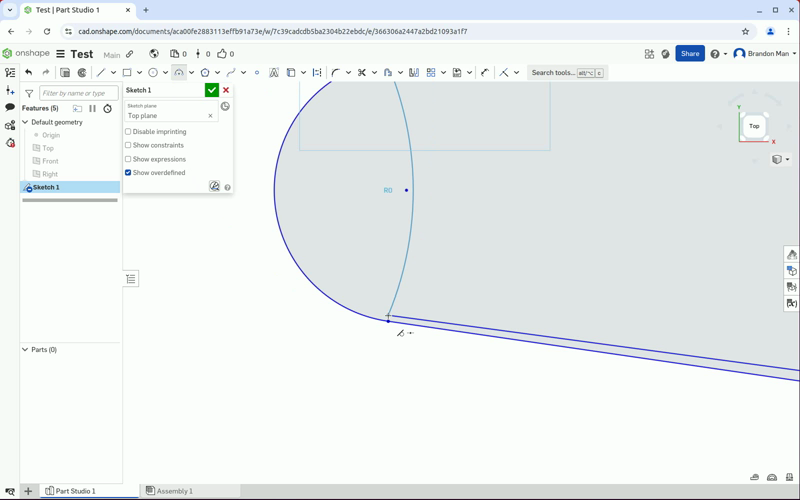
scroll(-6)
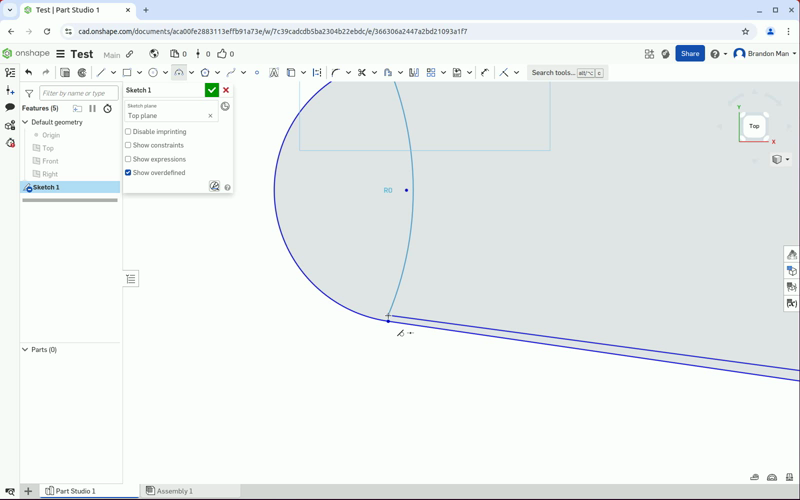
scroll(-6)
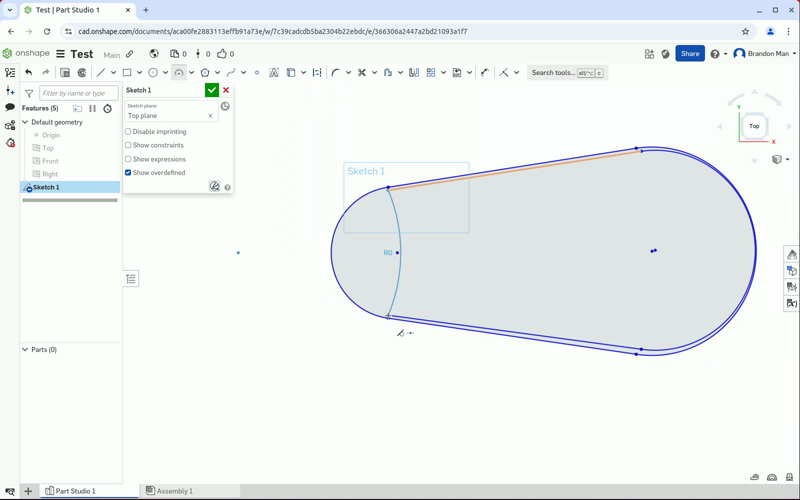
scroll(-6)
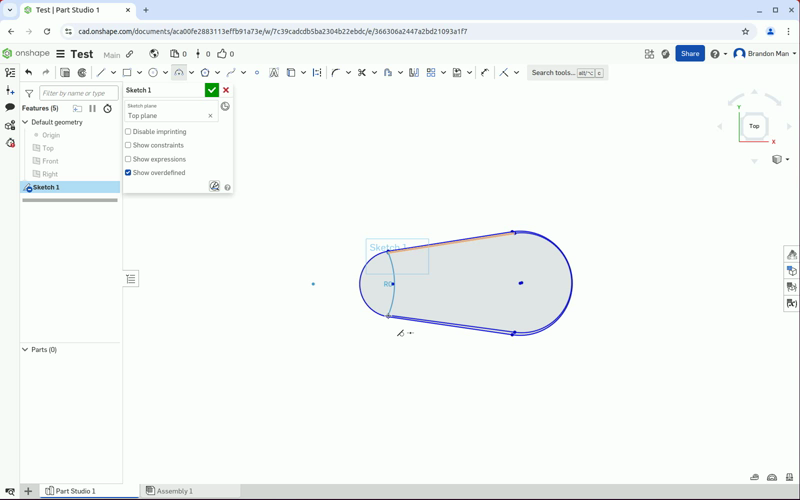
key_down(shift)
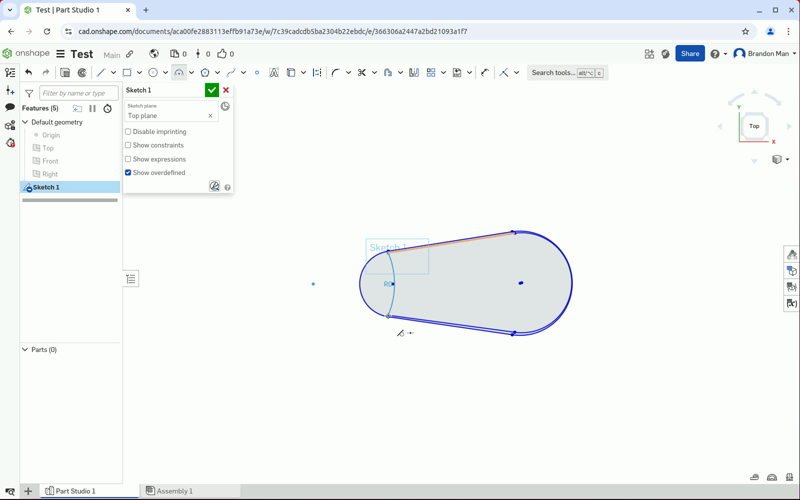
mouse_move(361, 284)
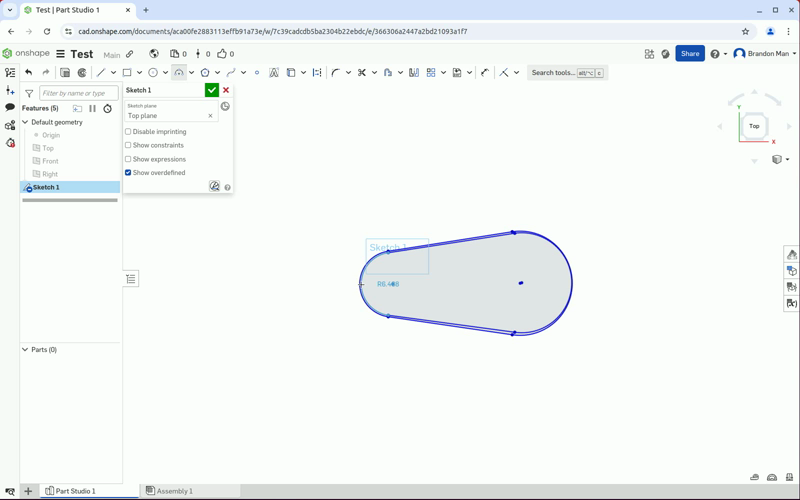
scroll(6)
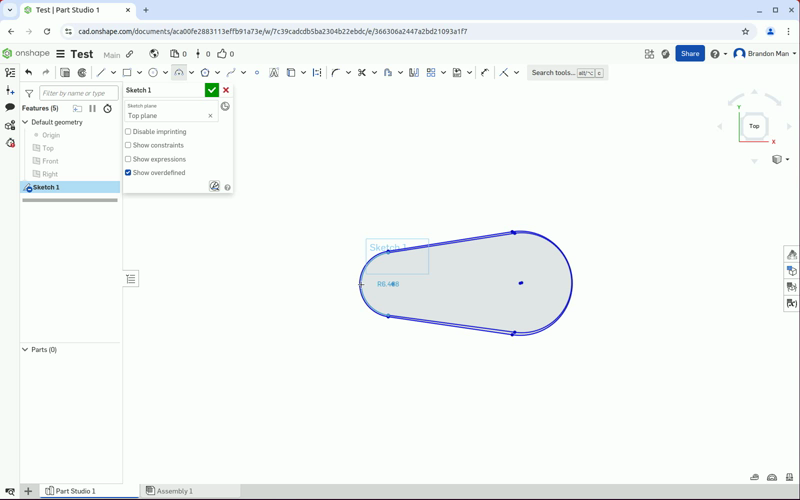
scroll(6)
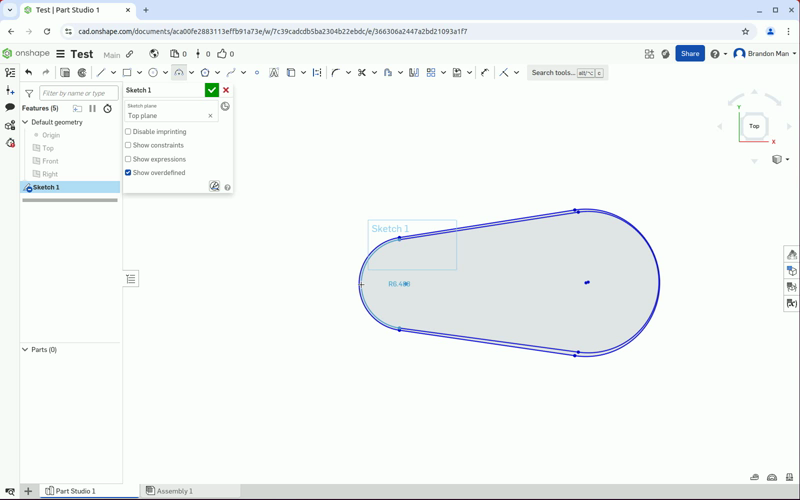
scroll(6)
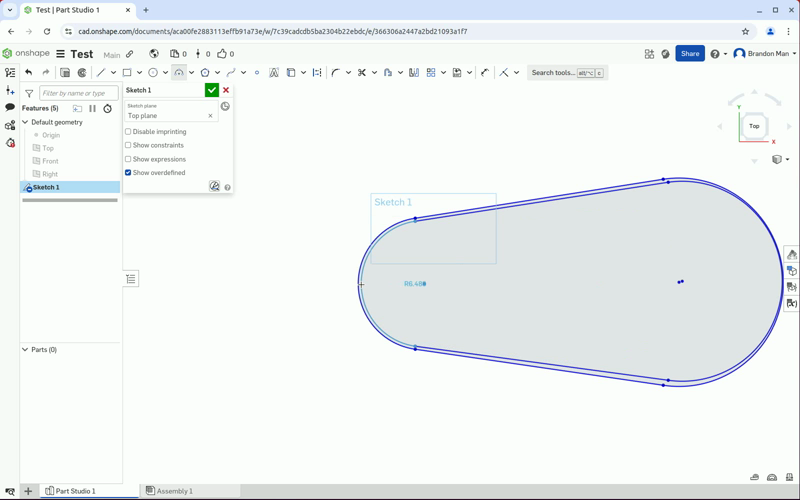
scroll(6)
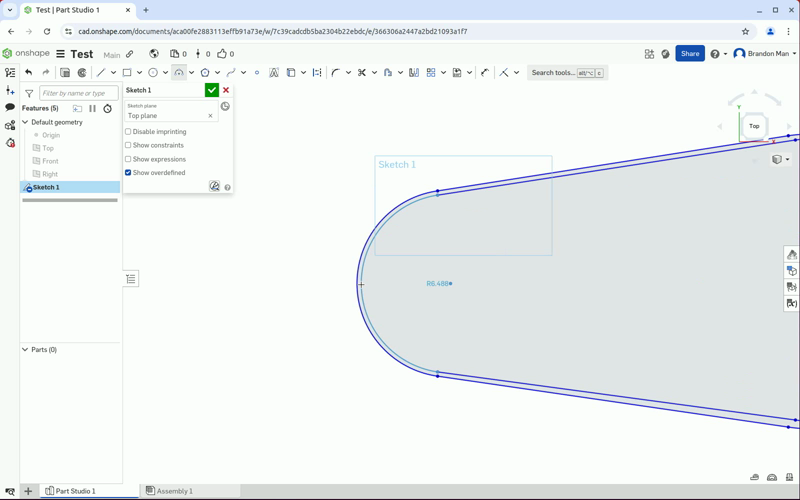
scroll(6)
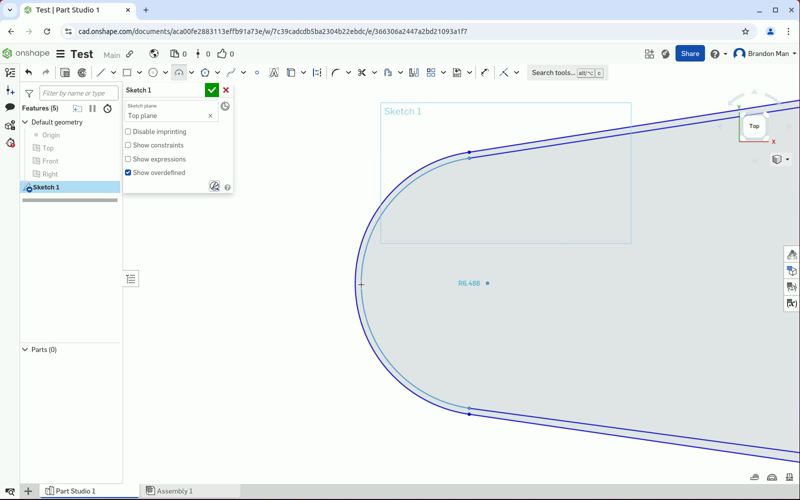
scroll(6)
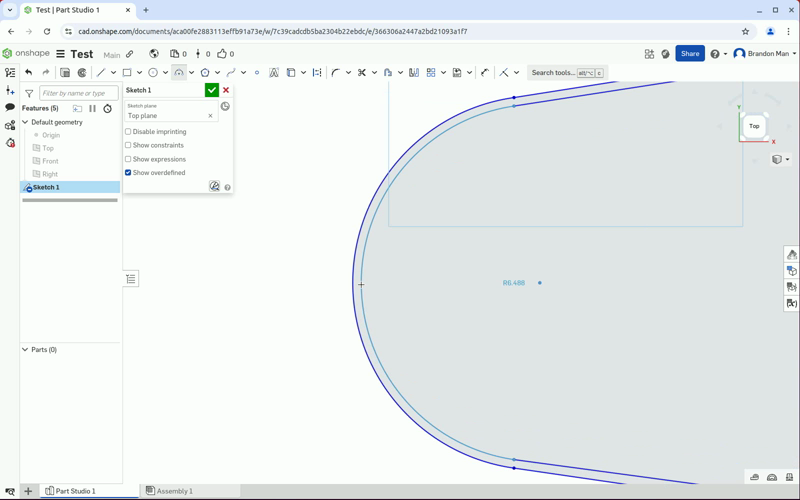
scroll(6)
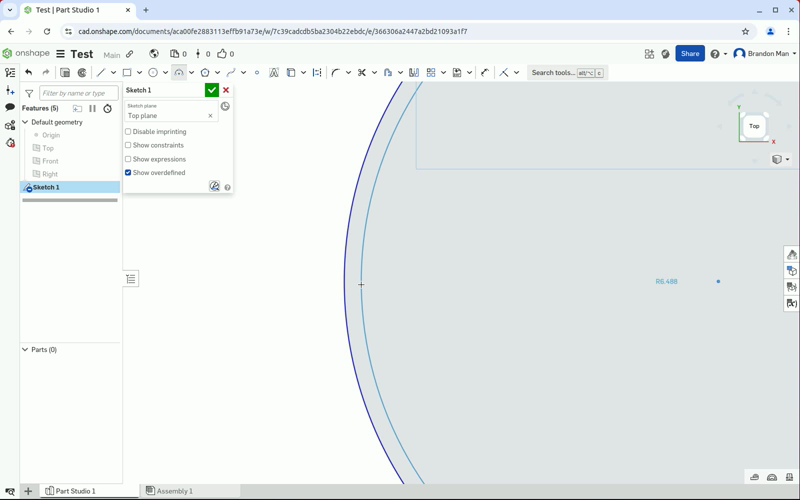
click(361, 284)
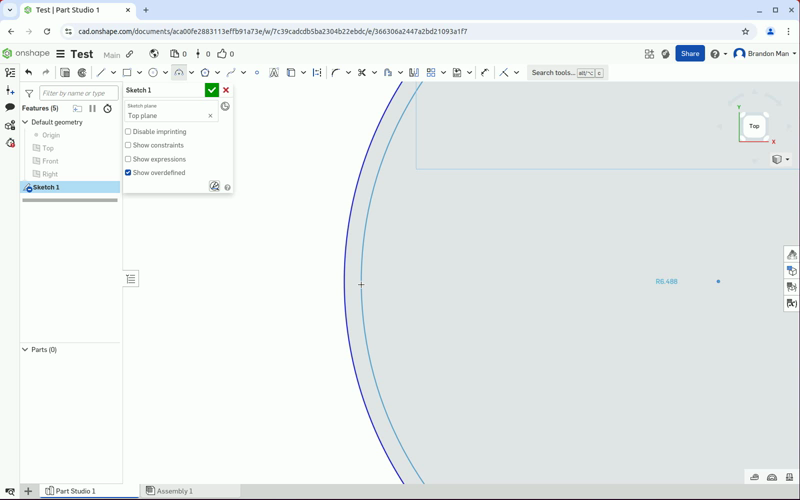
scroll(-6)
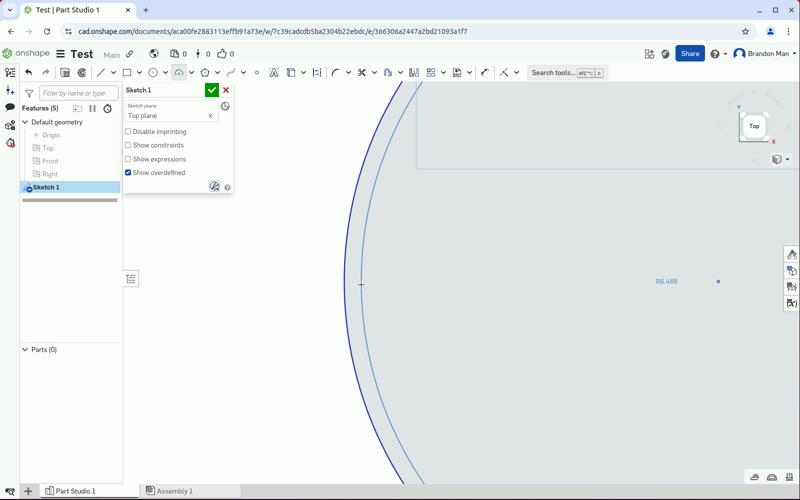
scroll(-6)
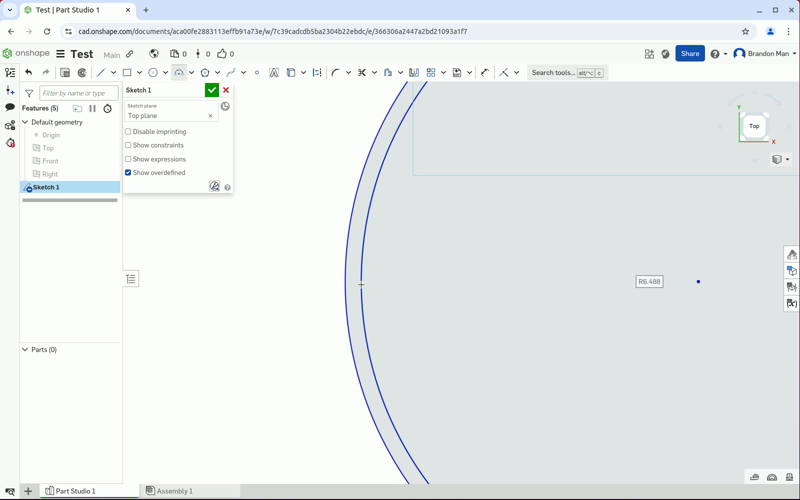
scroll(-6)
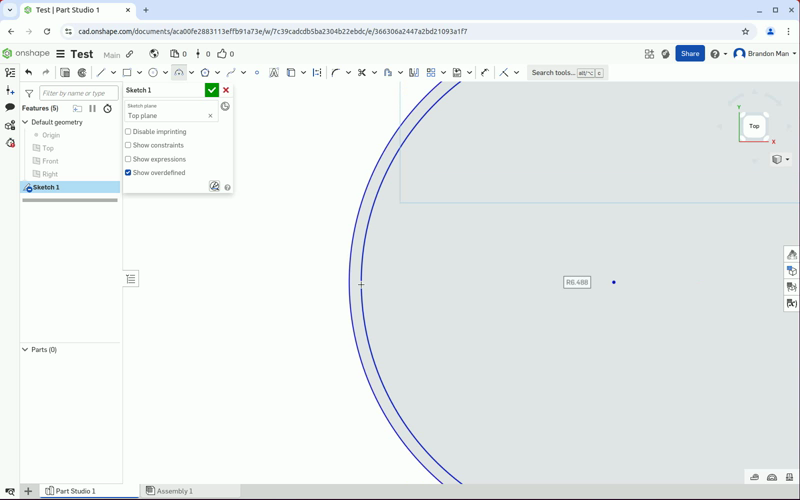
scroll(-6)
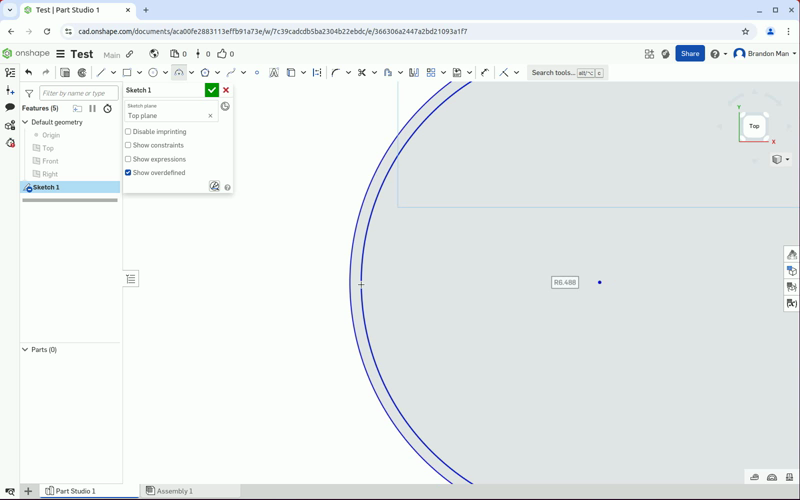
scroll(-6)
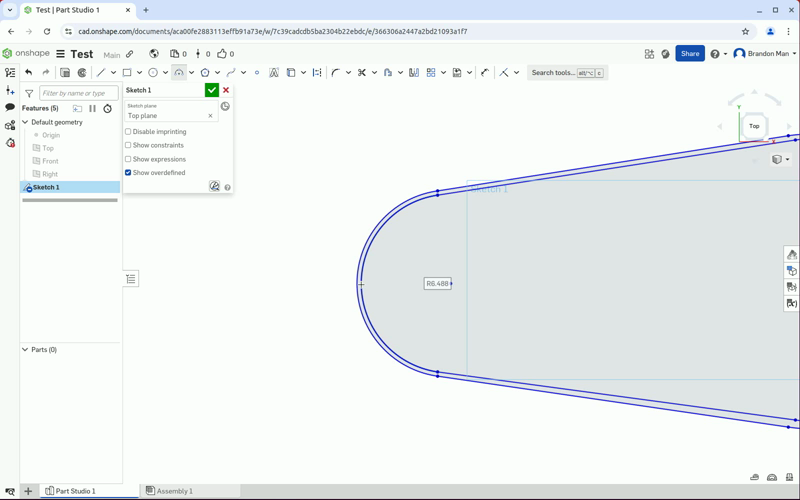
scroll(-6)
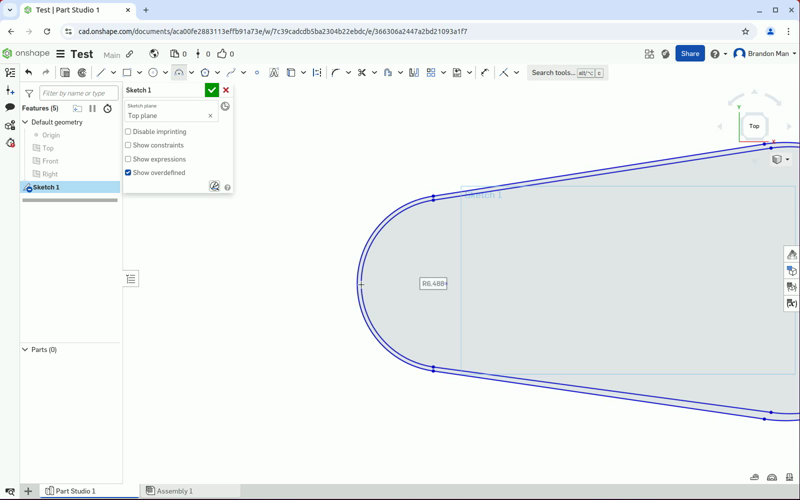
scroll(-6)
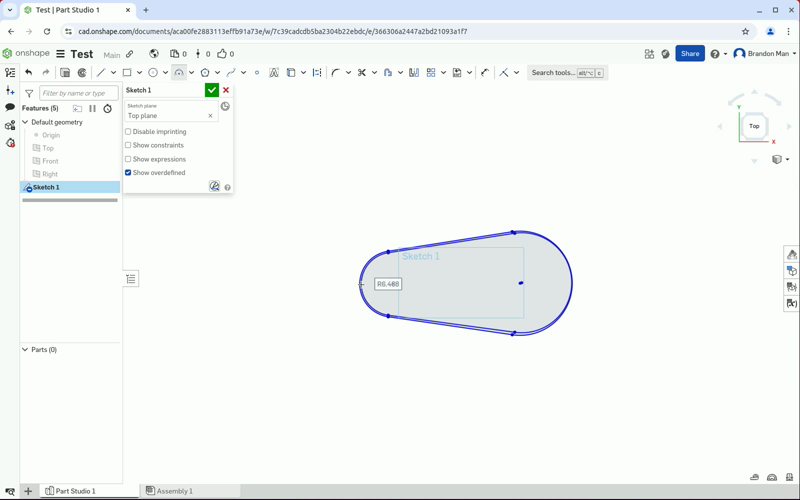
key_up(shift)
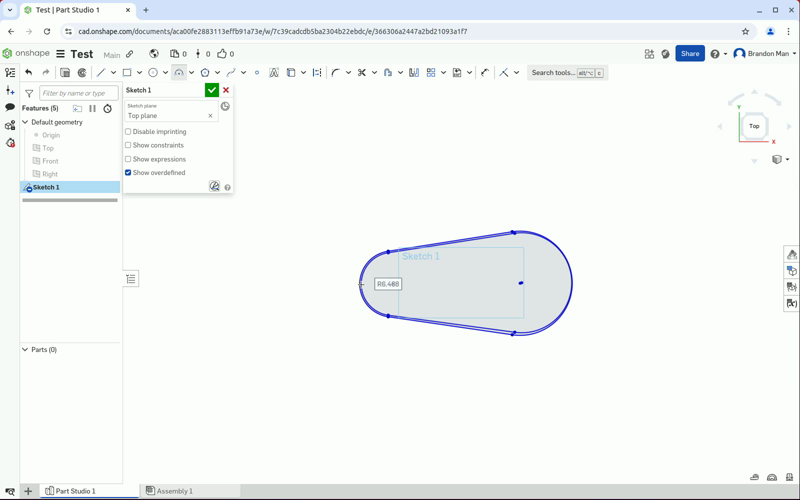
key(esc)
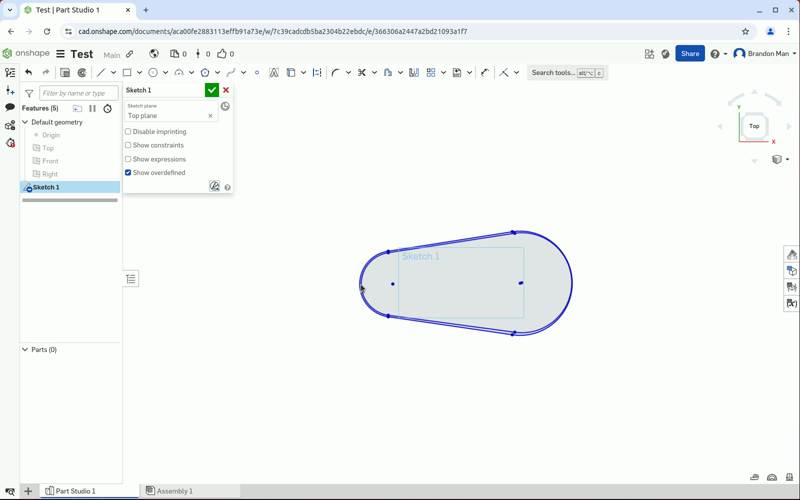
mouse_move(465, 240)
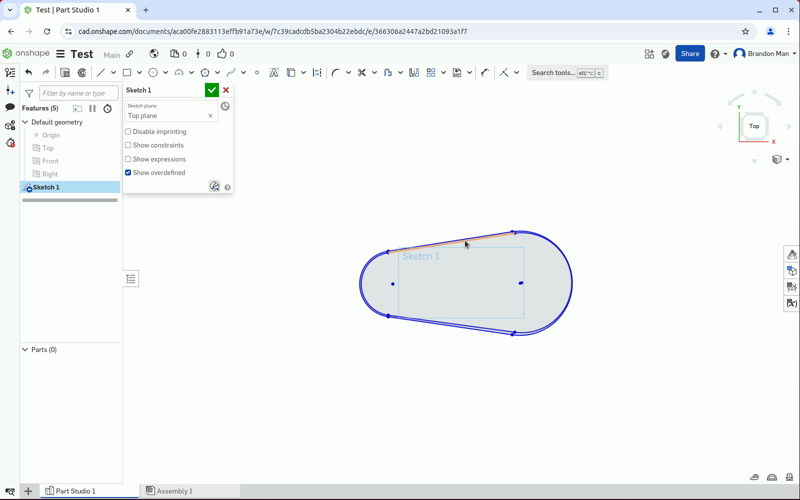
scroll(6)
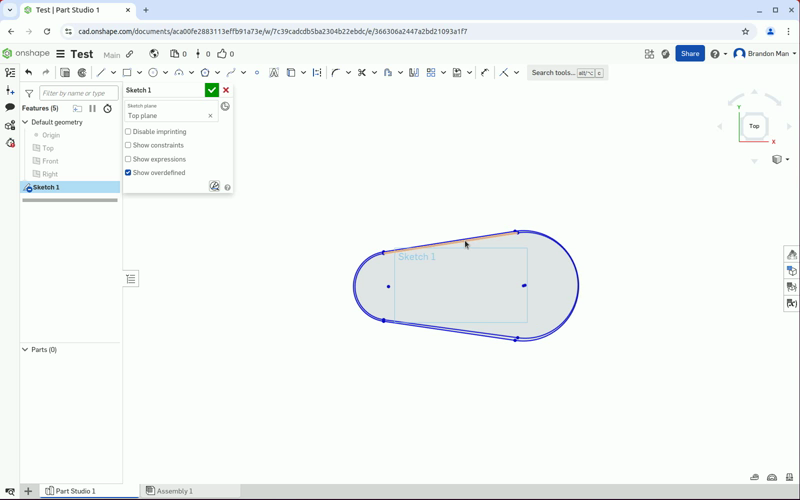
scroll(6)
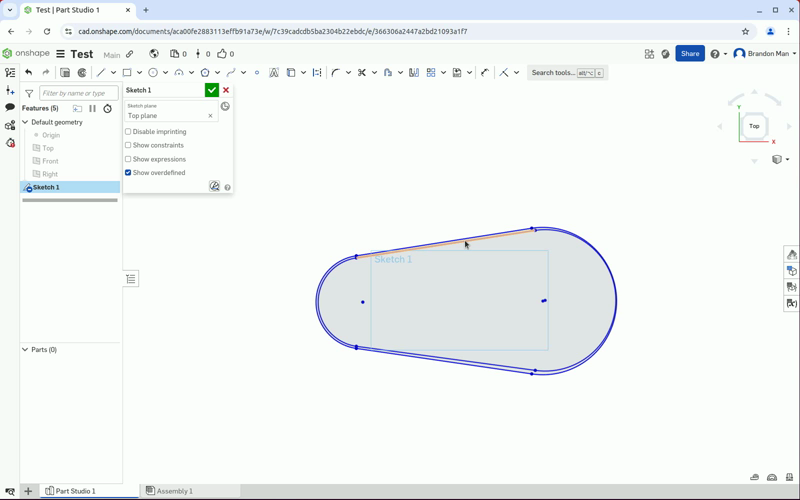
scroll(6)
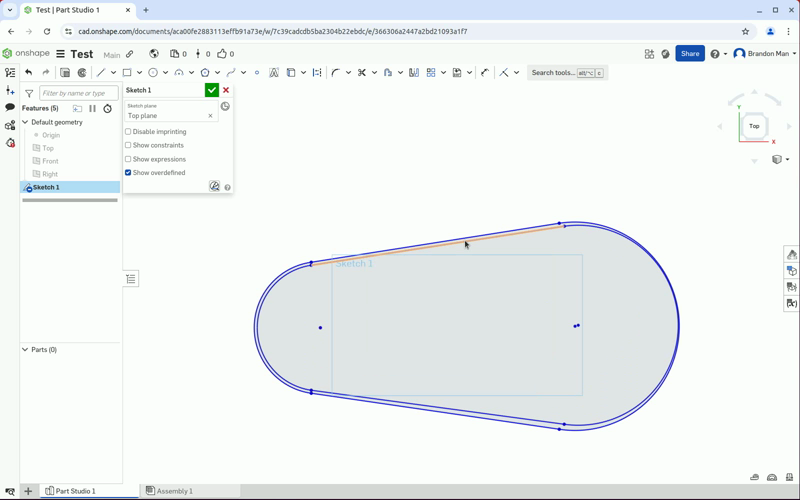
scroll(6)
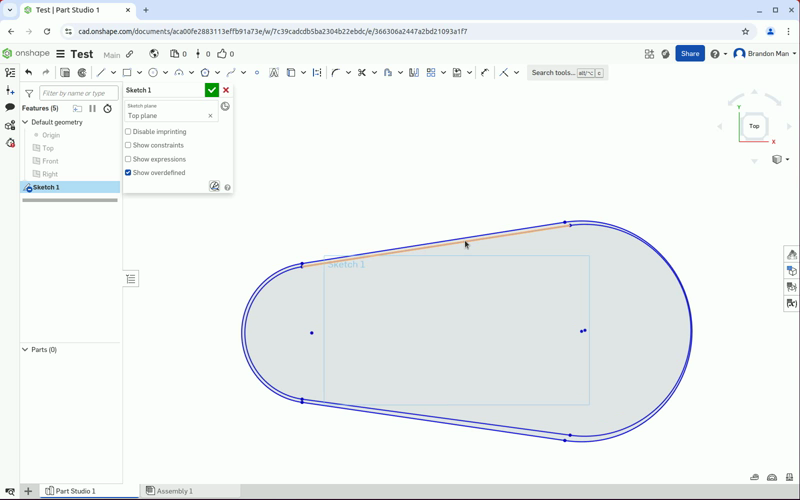
scroll(6)
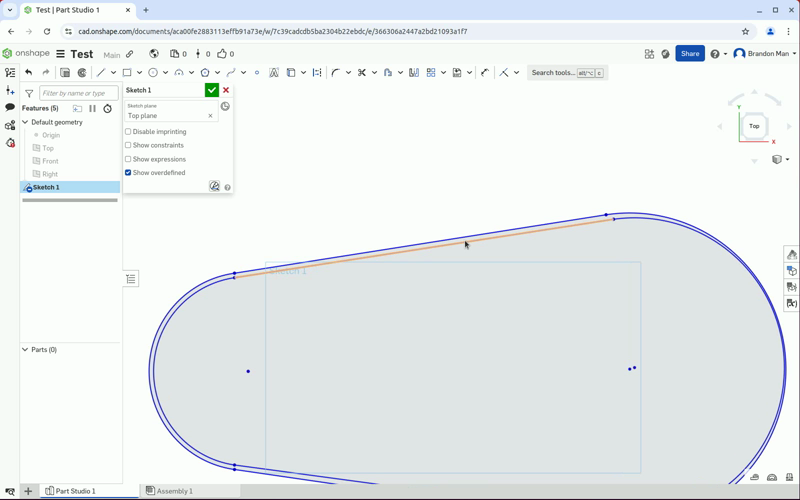
scroll(6)
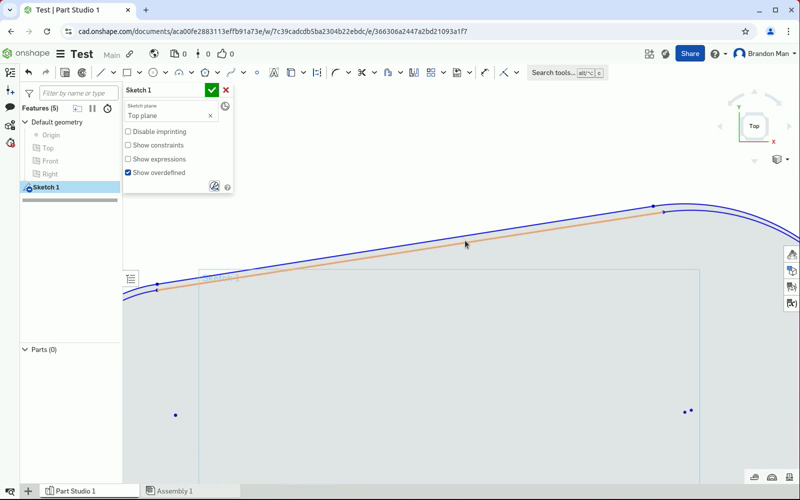
scroll(6)
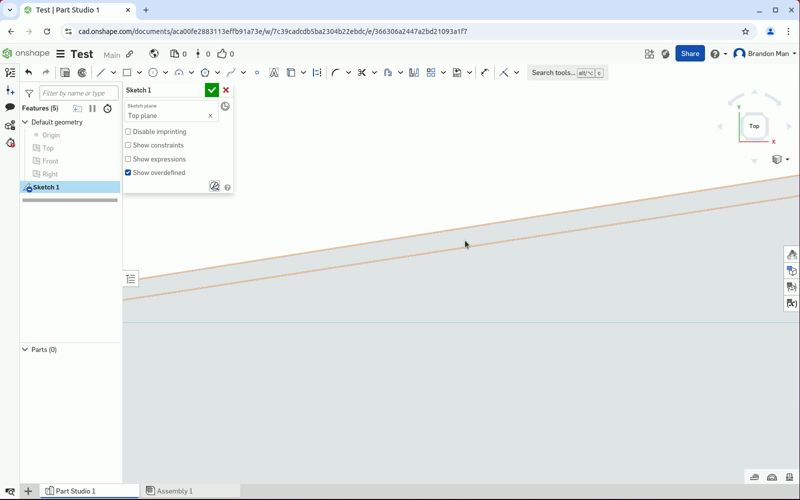
click(465, 240)
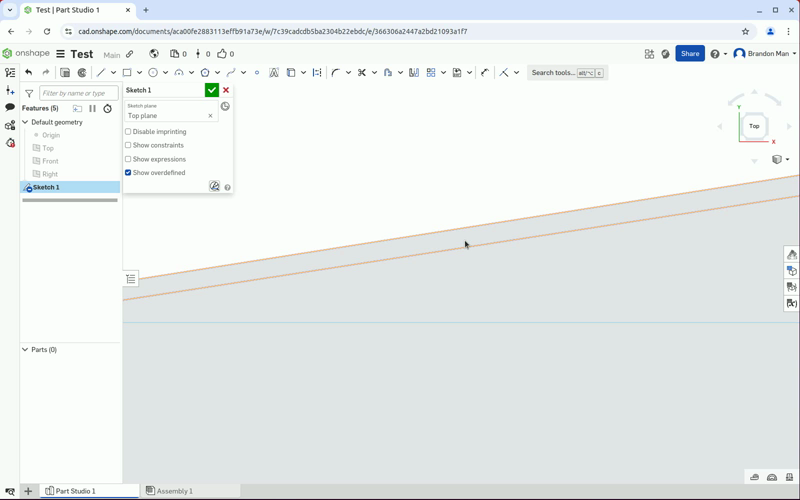
scroll(-6)
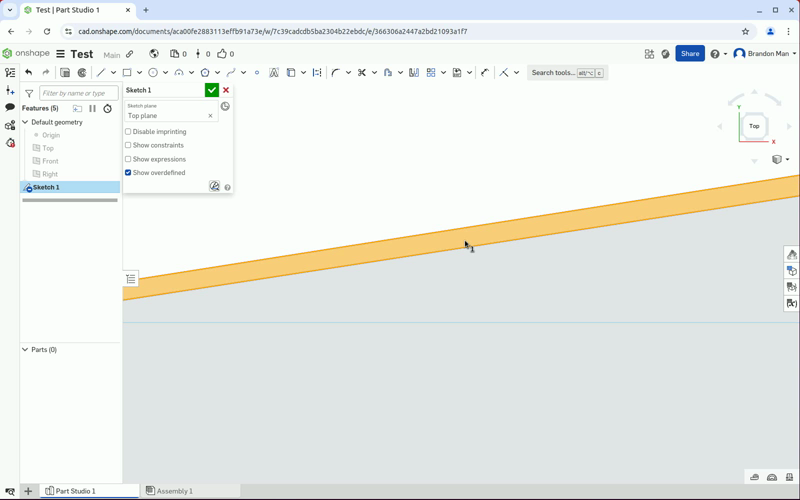
scroll(-6)
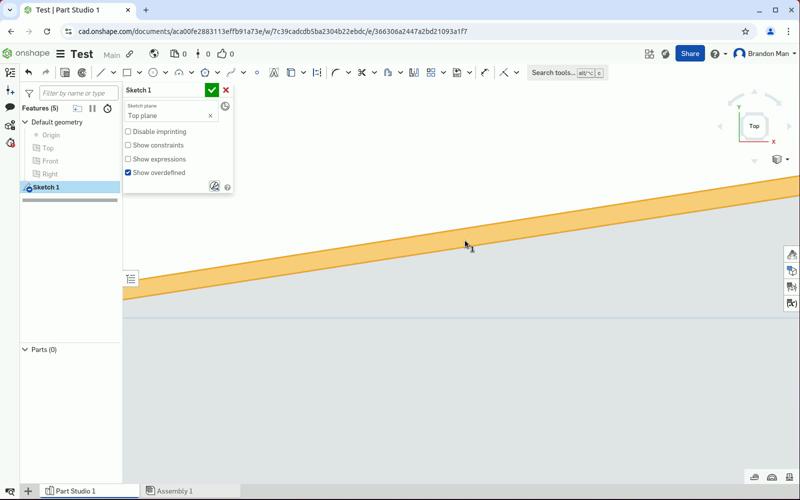
scroll(-6)
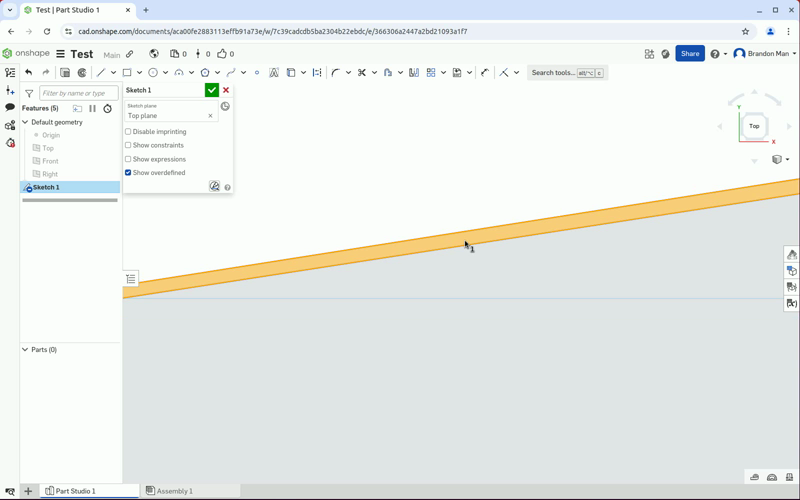
scroll(-6)
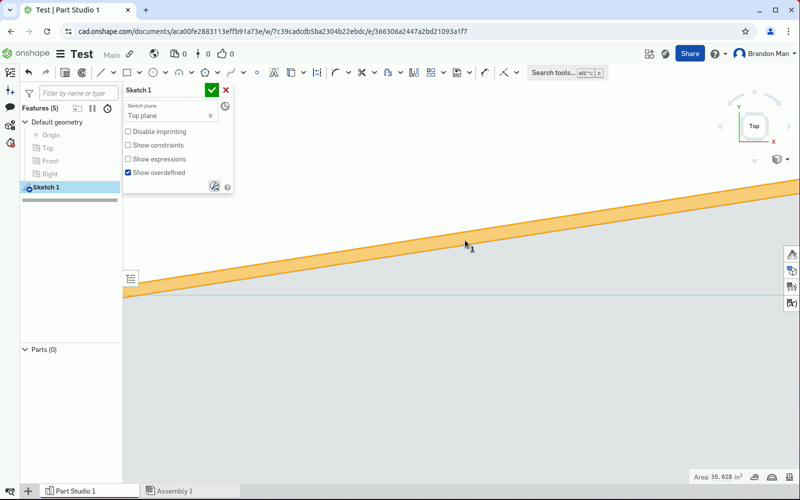
scroll(-6)
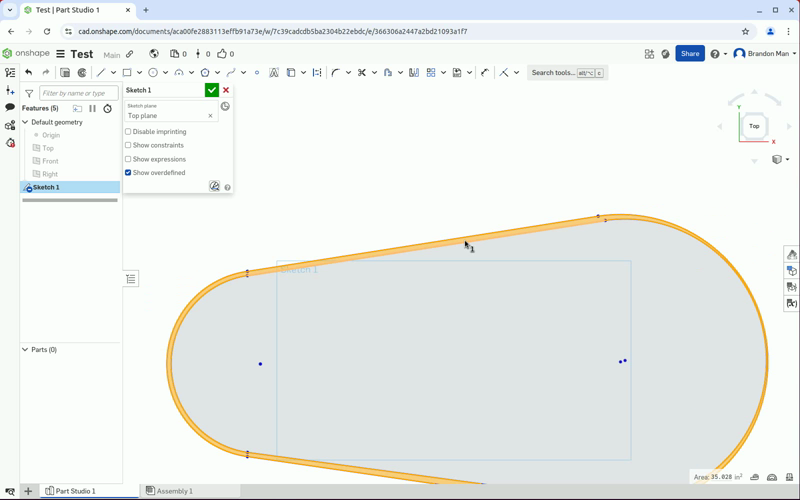
scroll(-6)
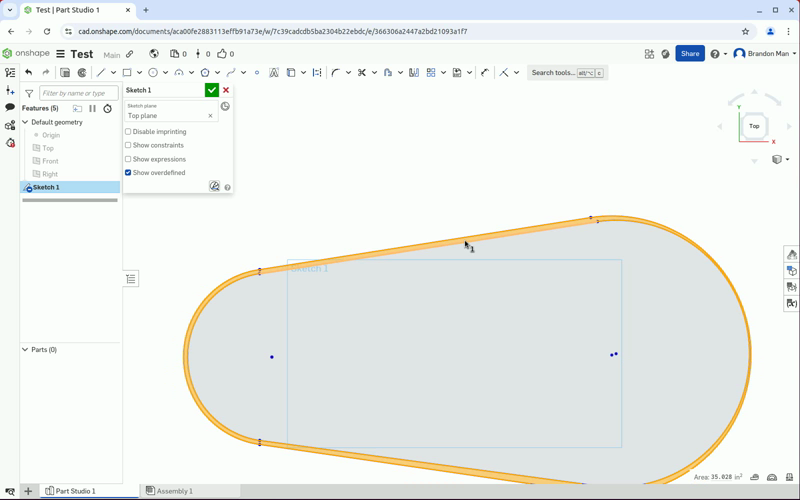
scroll(-6)
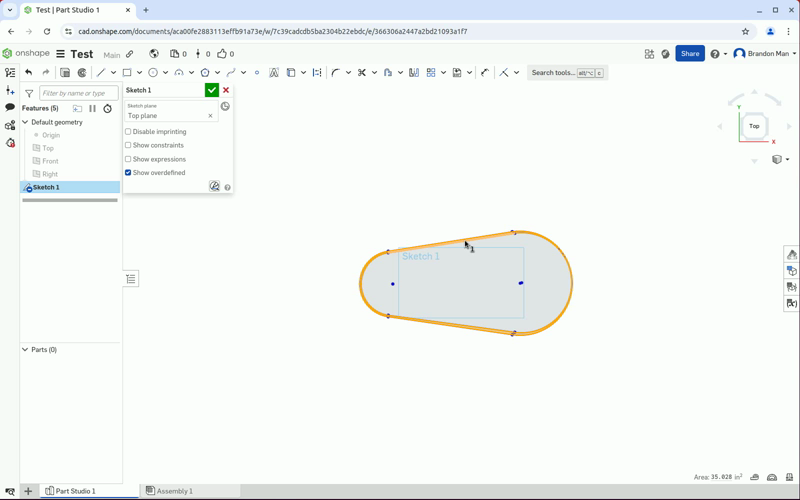
mouse_move(73, 352)
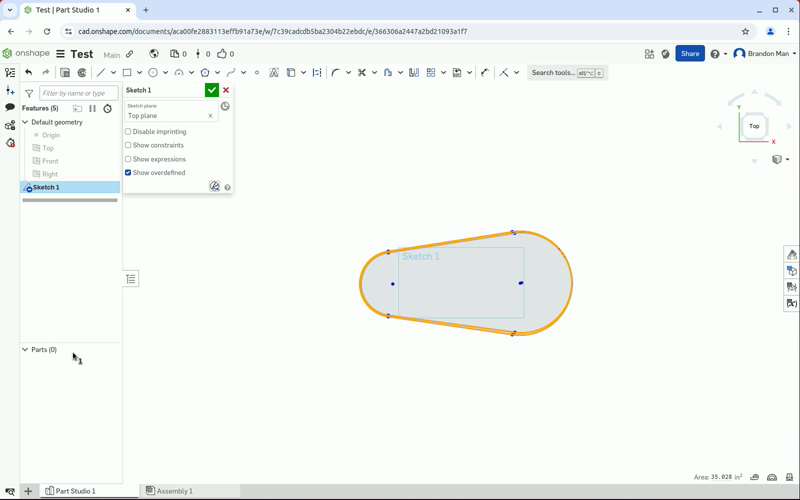
key(shift+y)
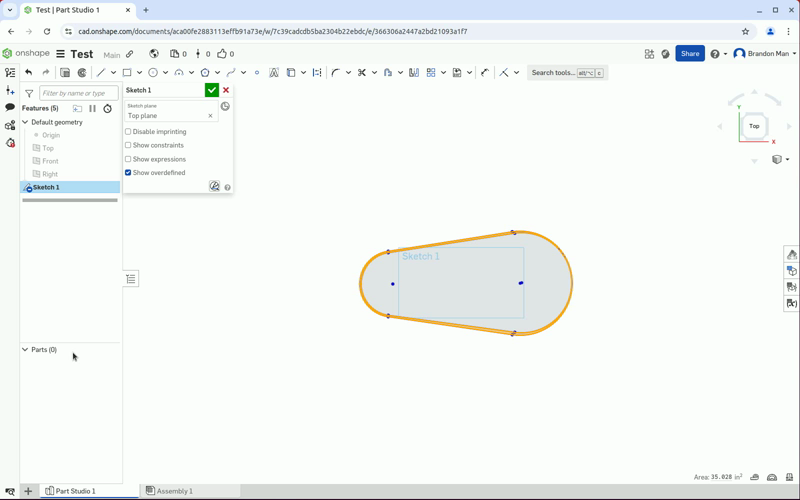
key(shift+e)
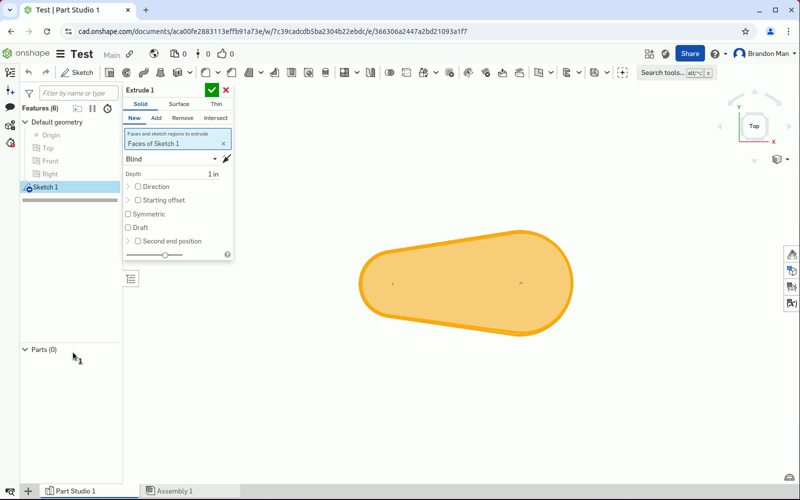
mouse_move(143, 106)
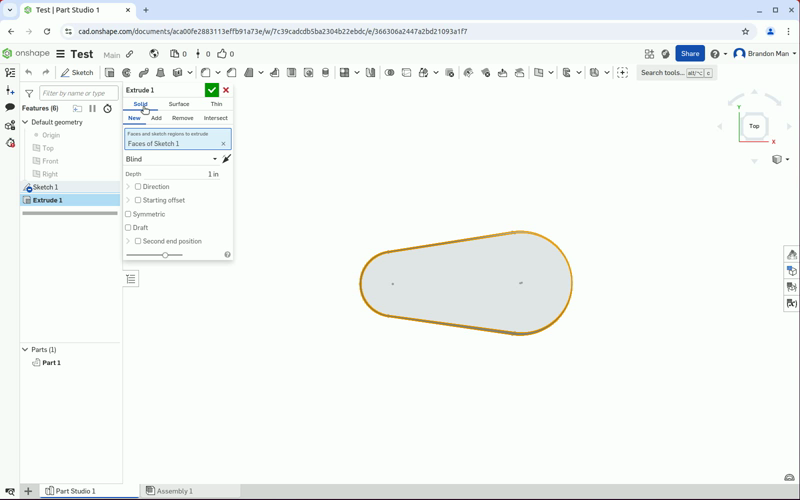
click(143, 106)
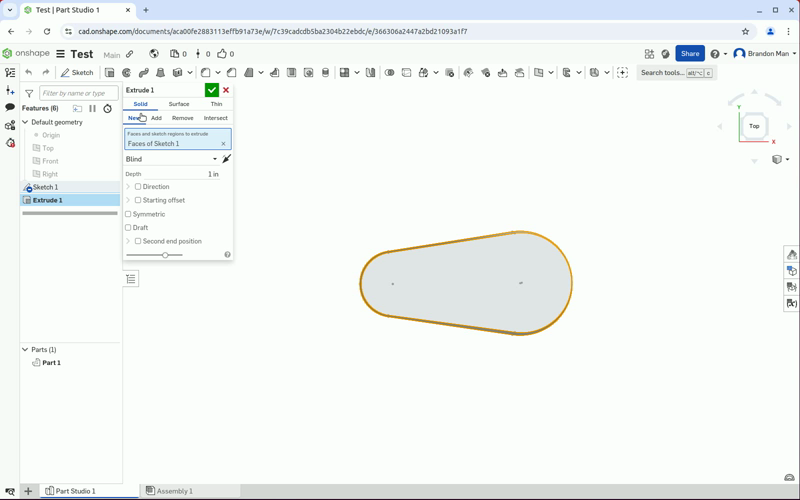
mouse_move(137, 120)
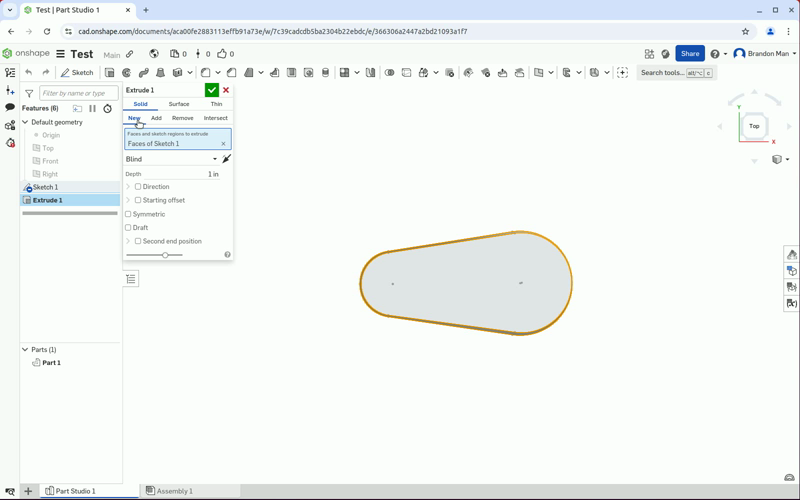
click(137, 120)
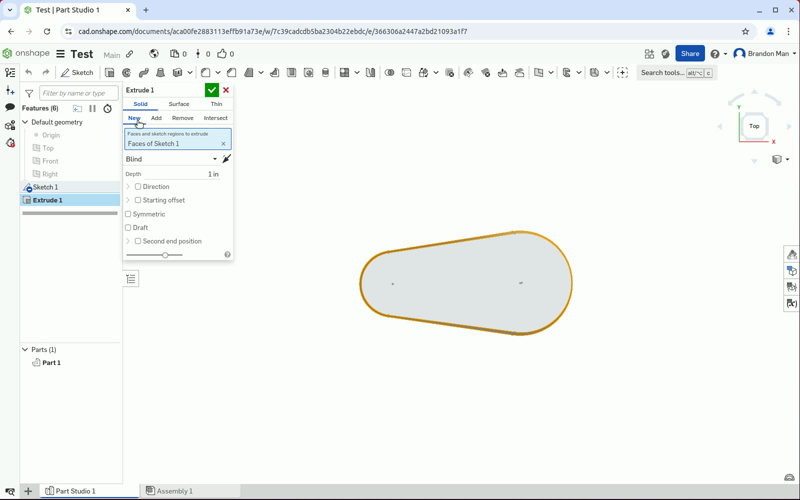
key(tab, 4)
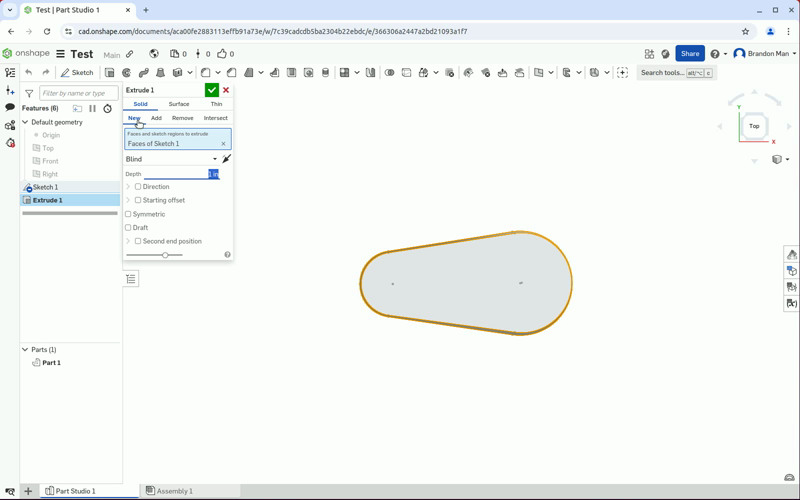
text(1.926)
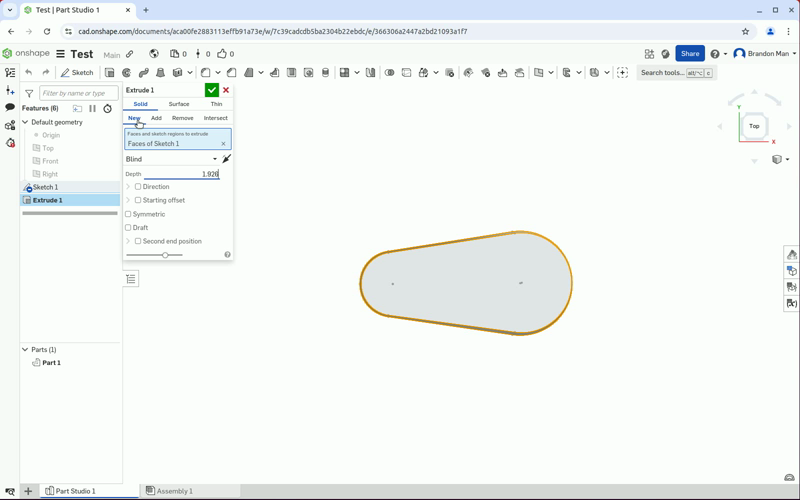
key(tab, 3)
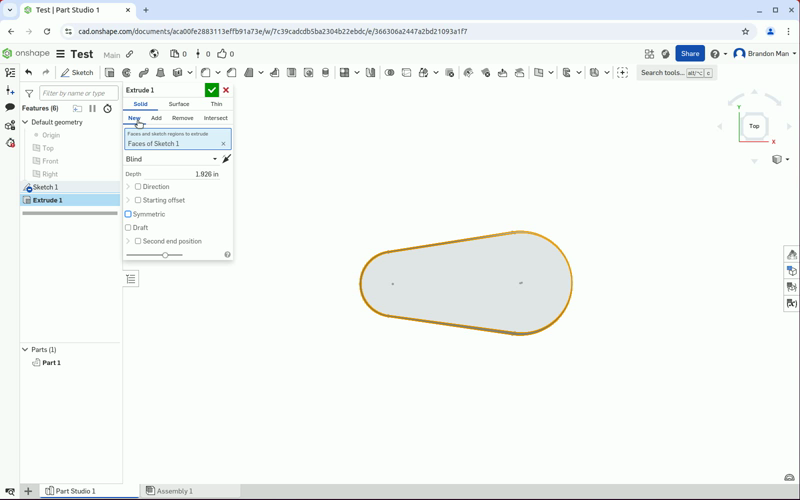
key(space)
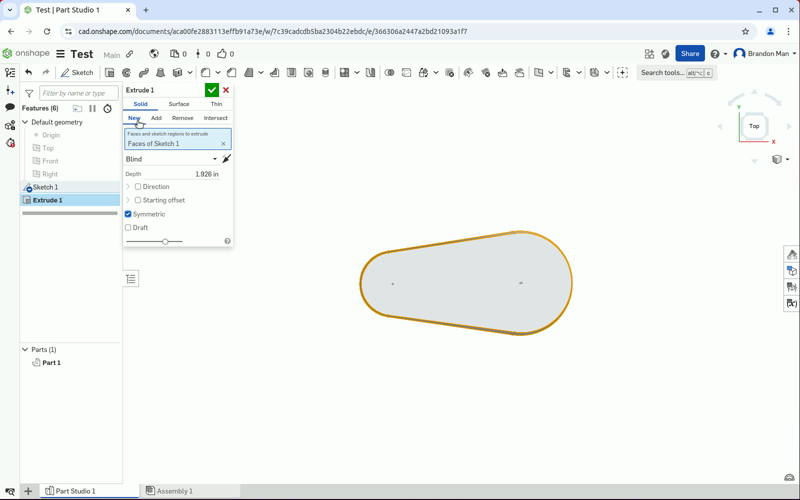
key(enter)
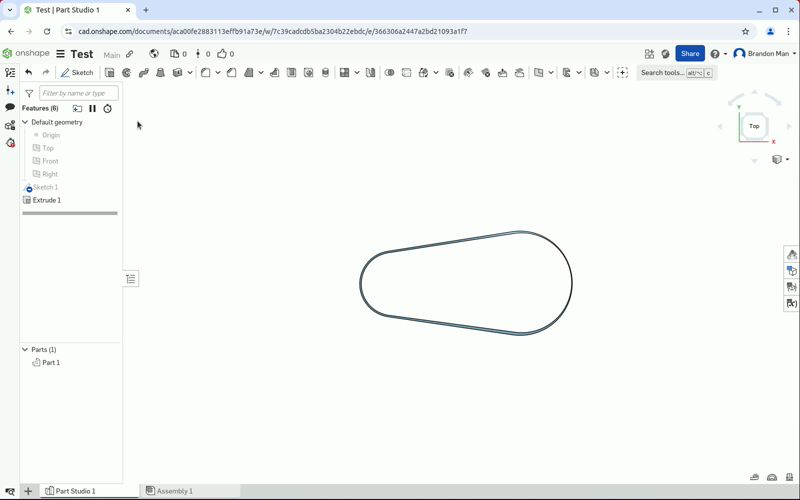
key(shift+h)
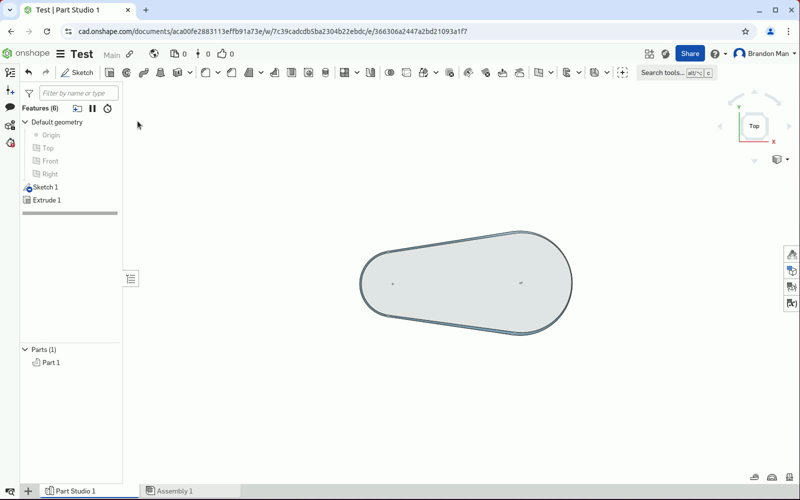
key(shift+h)
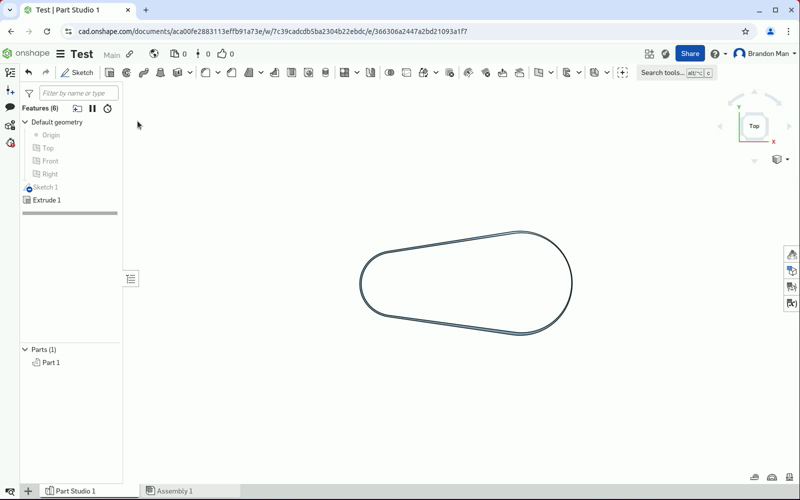
mouse_move(73, 189)
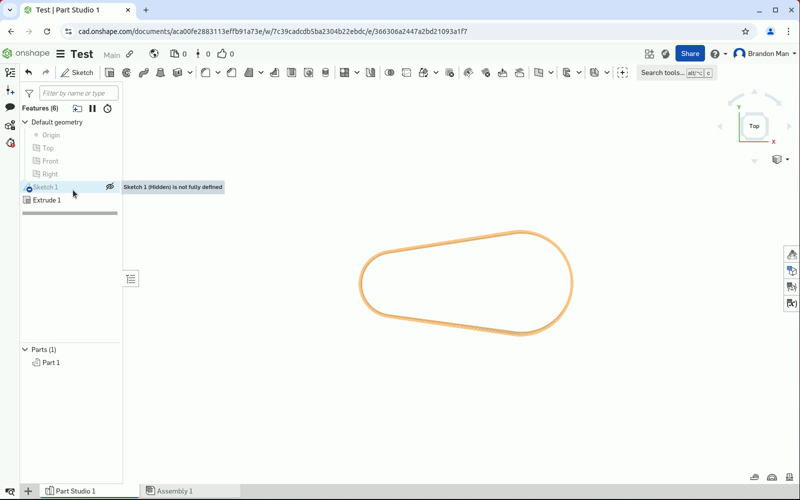
click(73, 189)
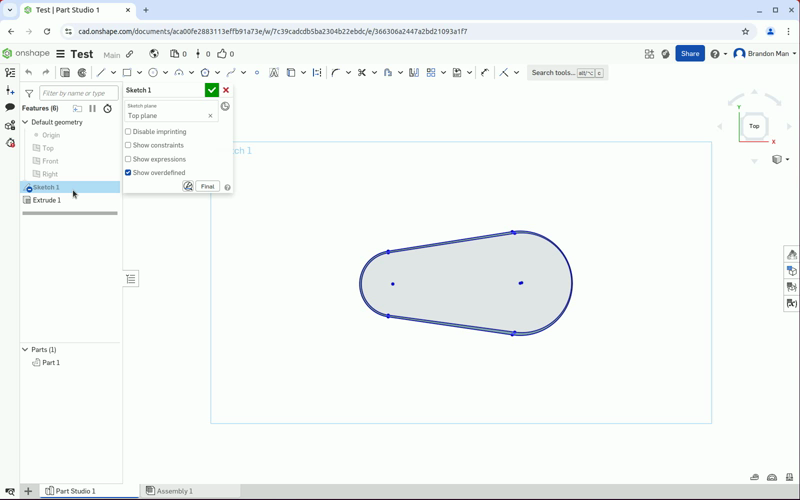
mouse_move(229, 92)
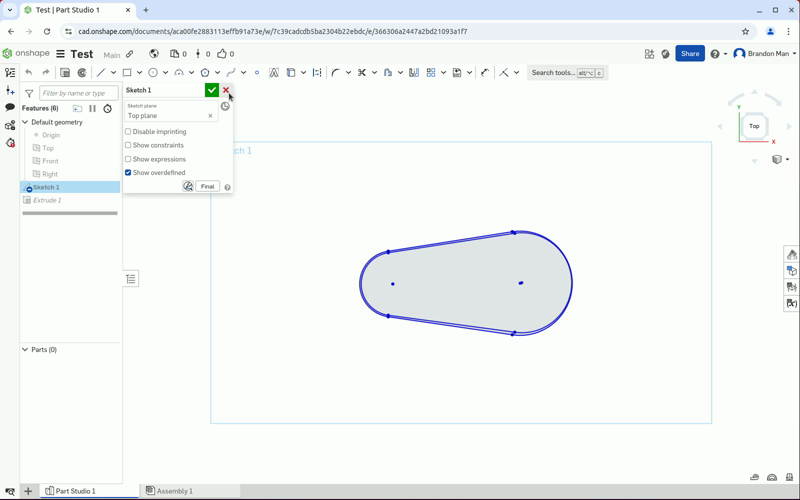
click(229, 92)
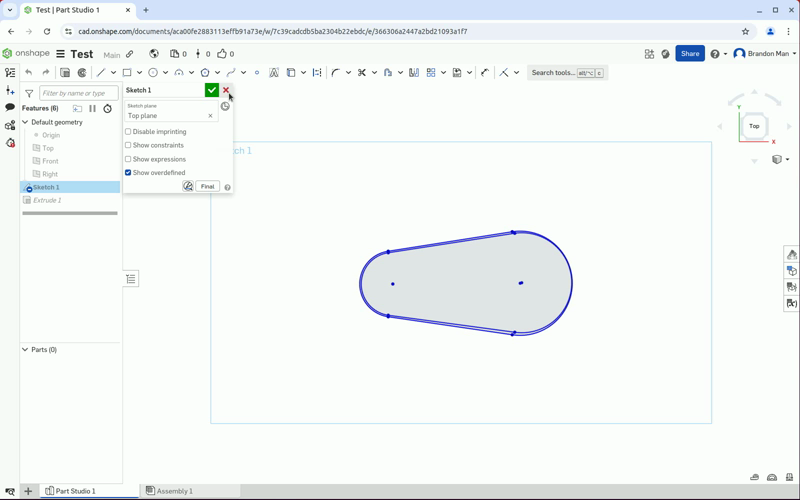
key(shift+s)
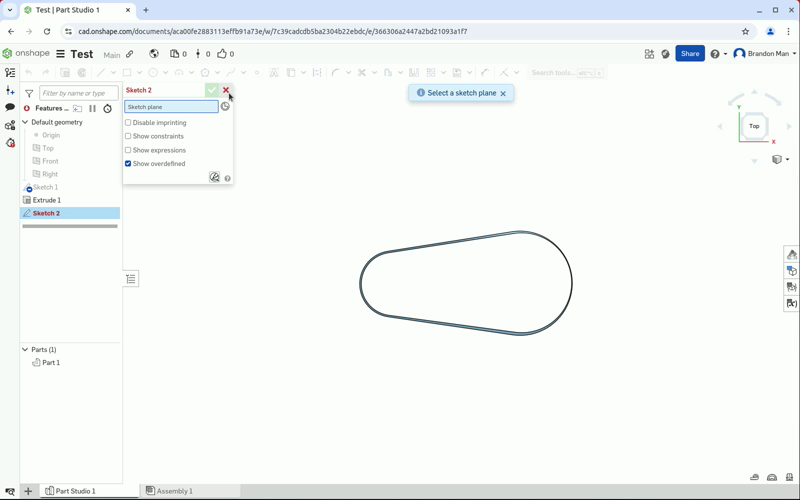
mouse_move(73, 150)
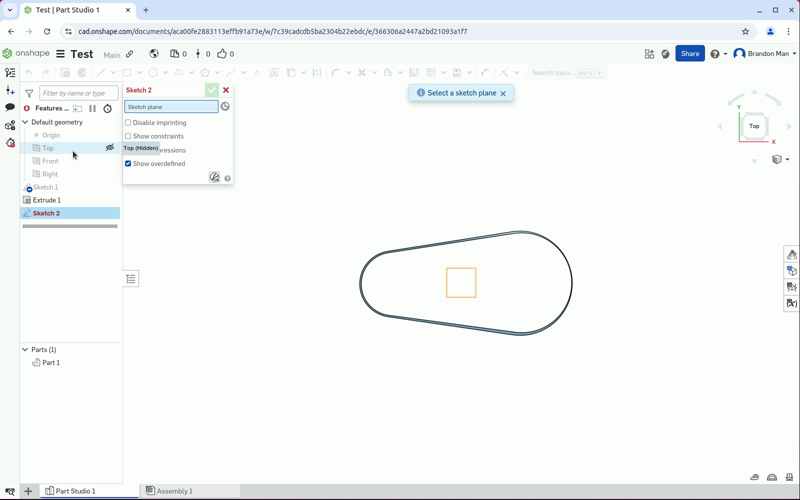
click(73, 150)
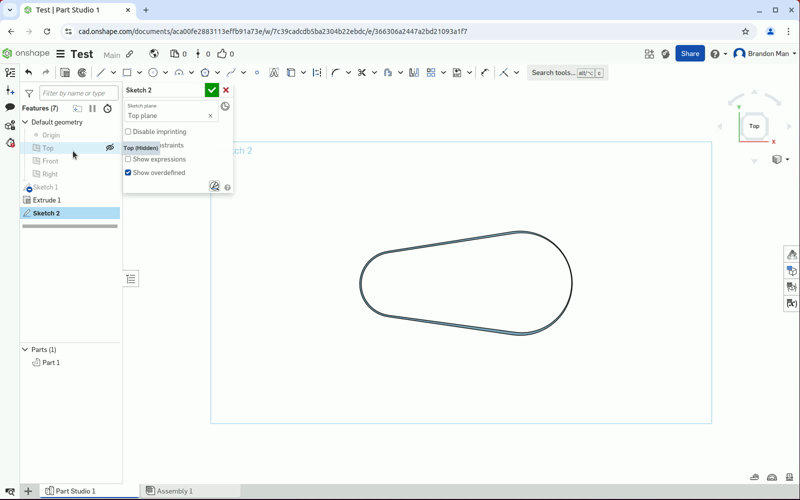
mouse_move(73, 352)
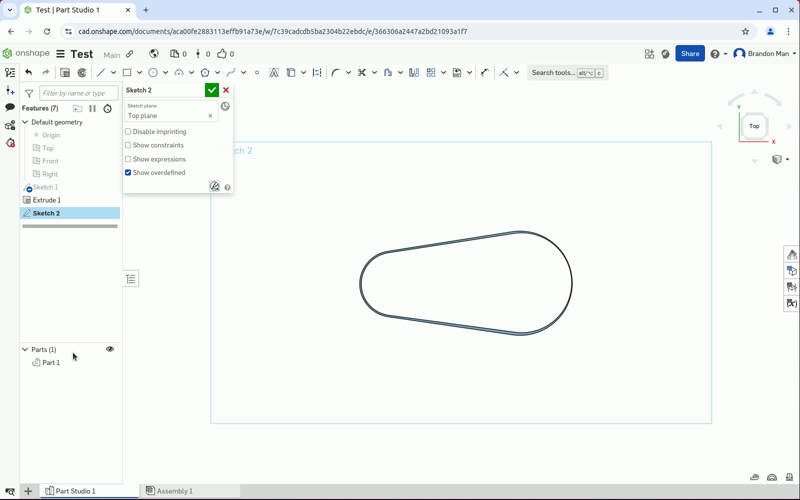
key(y)
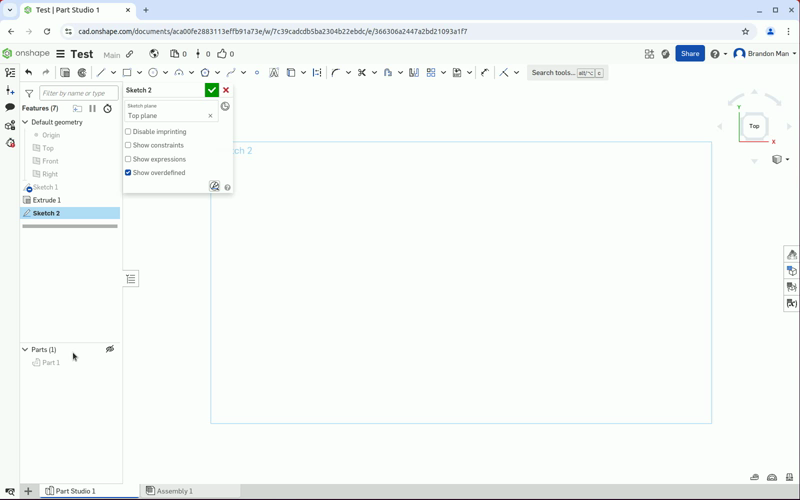
key(c)
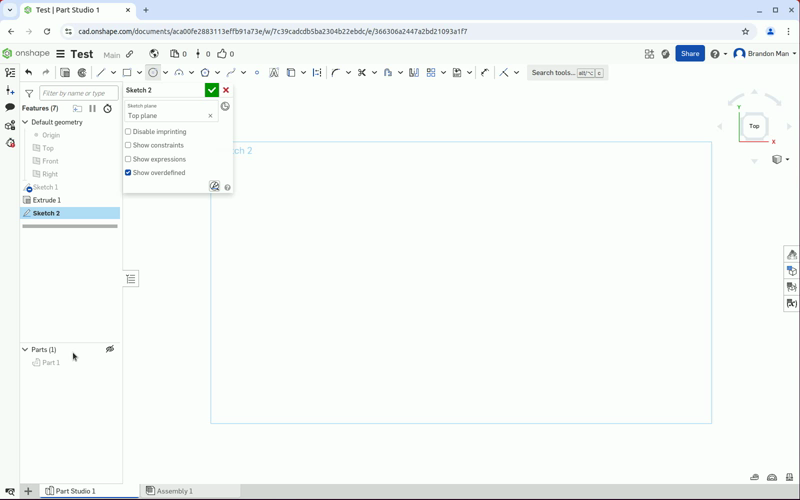
key_down(shift)
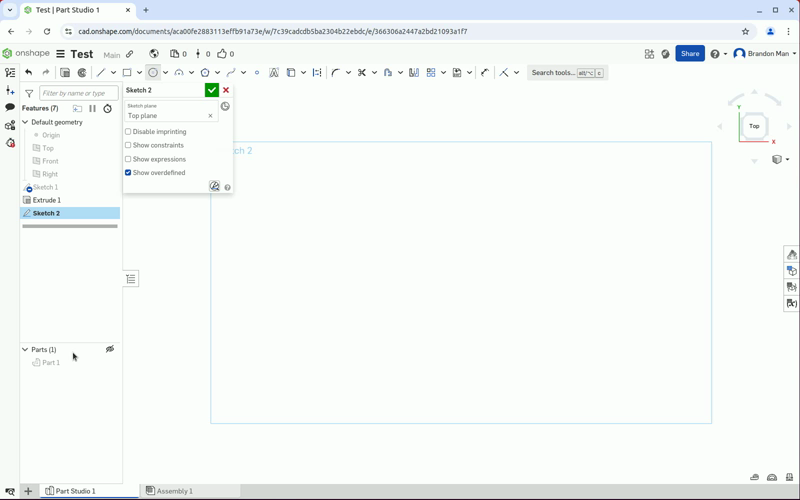
mouse_move(392, 282)
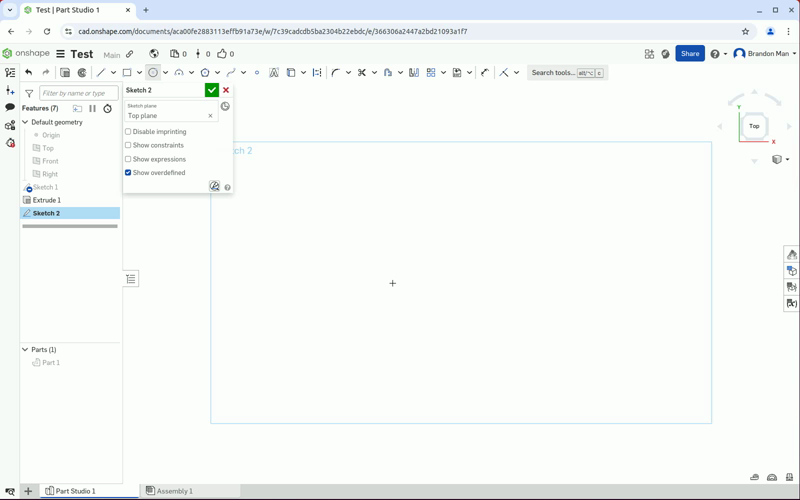
click(392, 282)
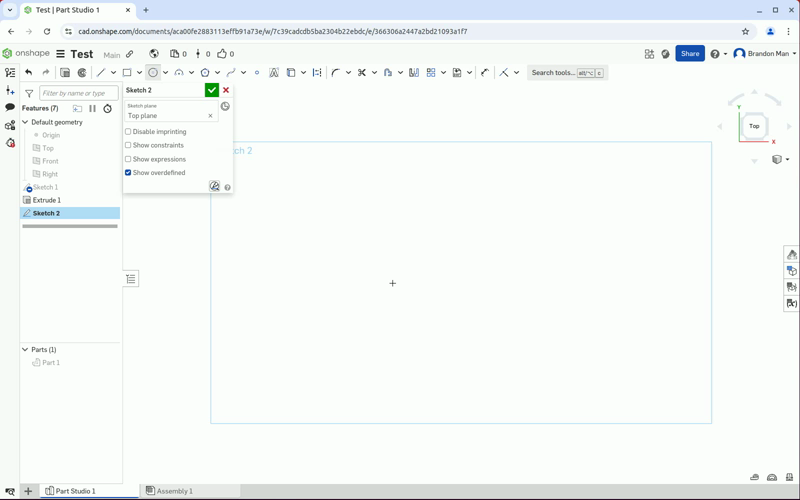
key_up(shift)
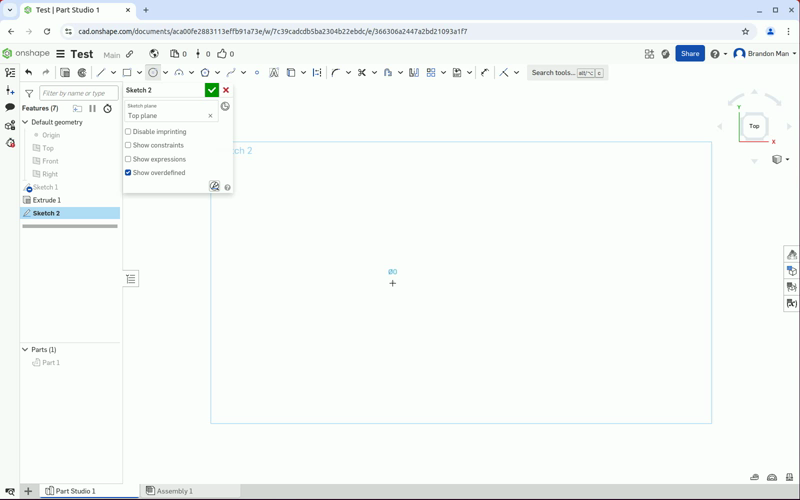
mouse_move(420, 282)
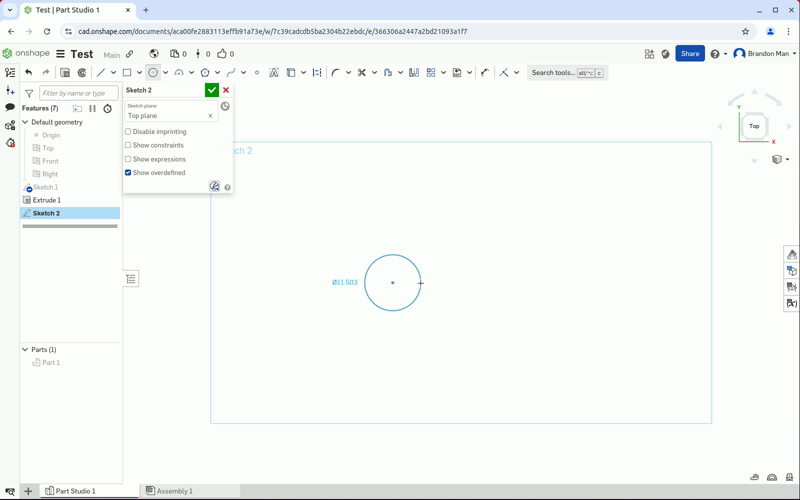
click(420, 282)
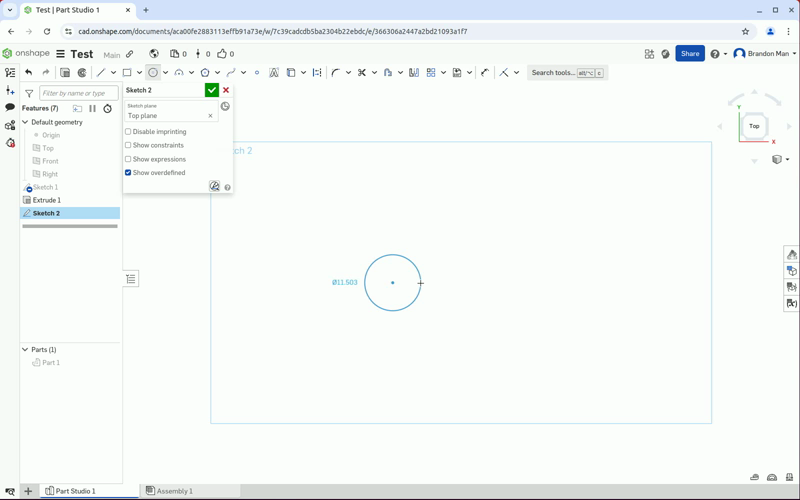
key(esc)
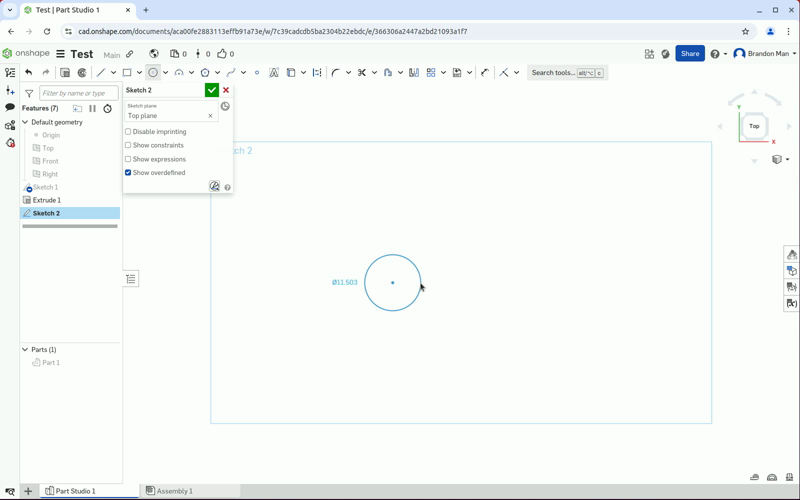
mouse_move(385, 276)
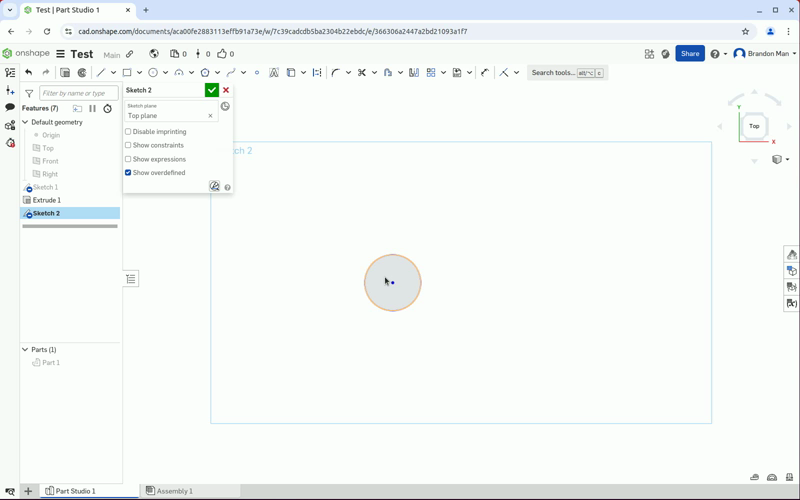
click(385, 276)
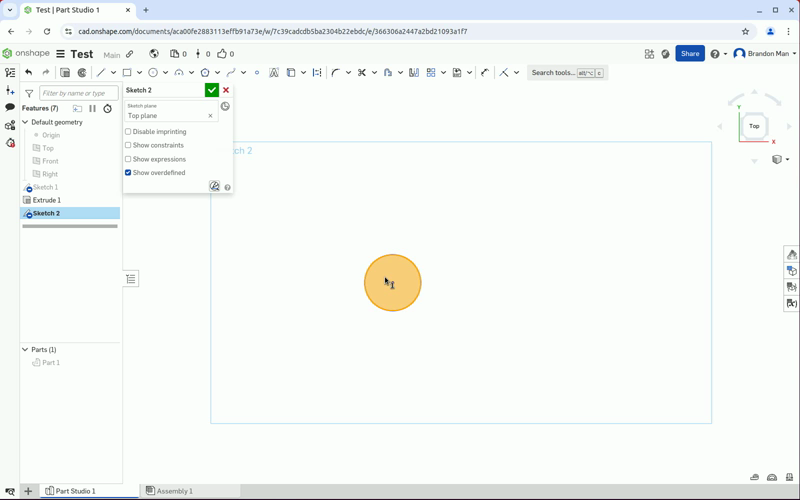
mouse_move(73, 352)
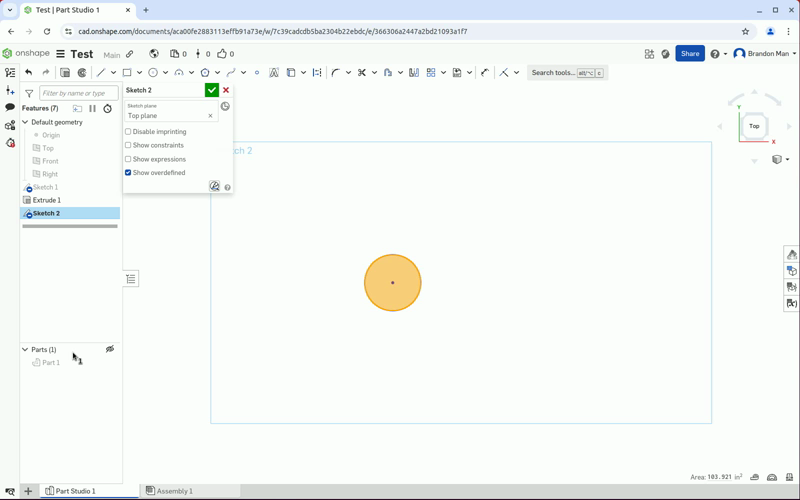
key(shift+y)
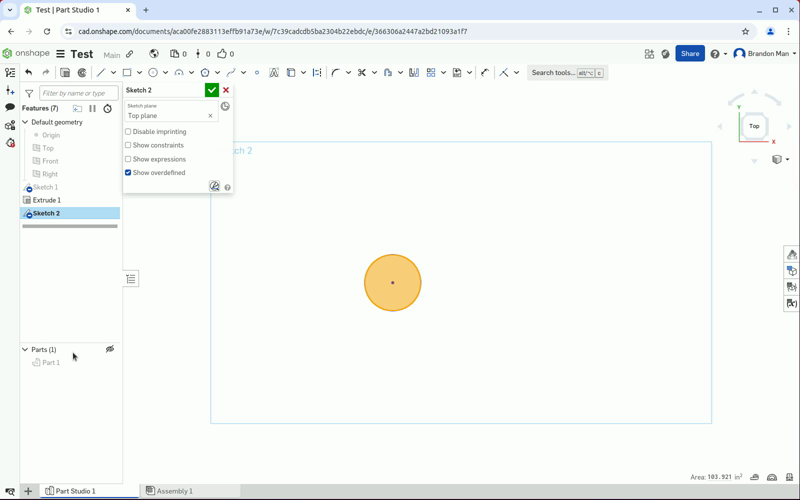
key(shift+e)
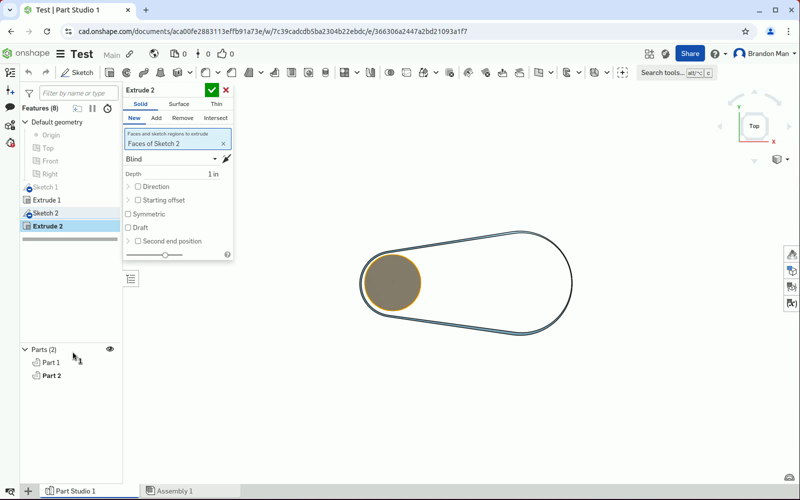
mouse_move(143, 106)
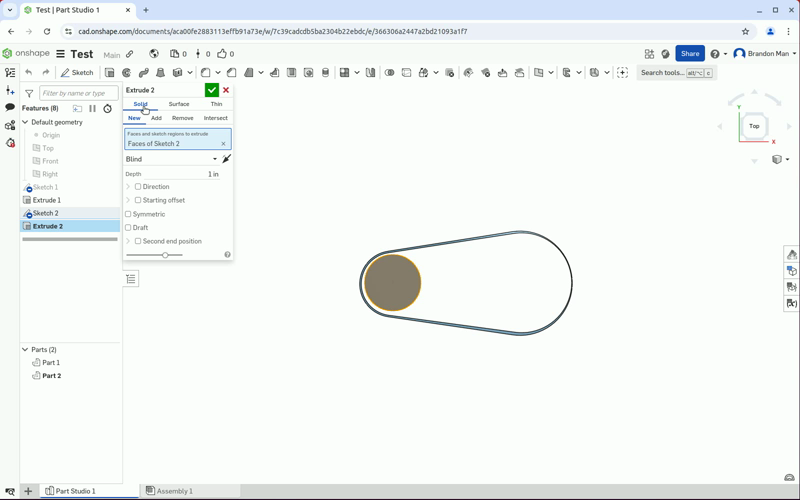
click(143, 106)
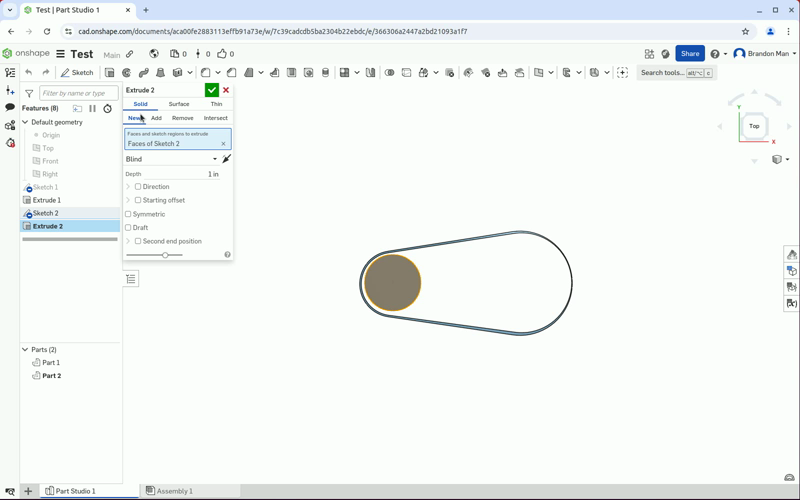
mouse_move(137, 120)
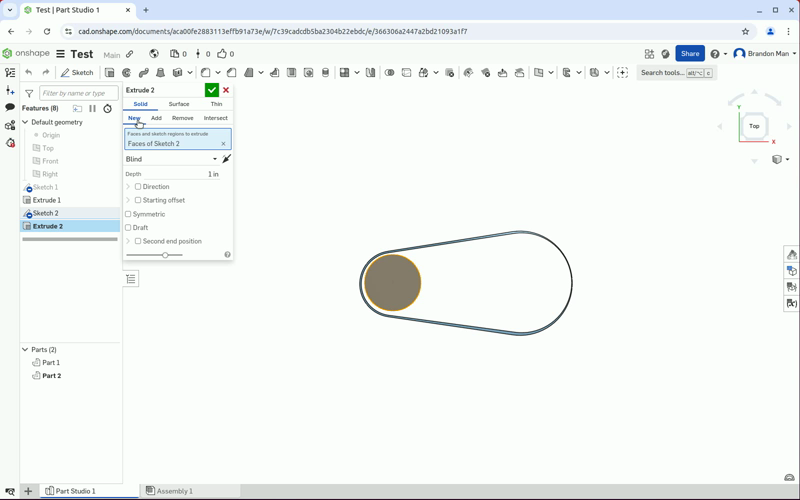
click(137, 120)
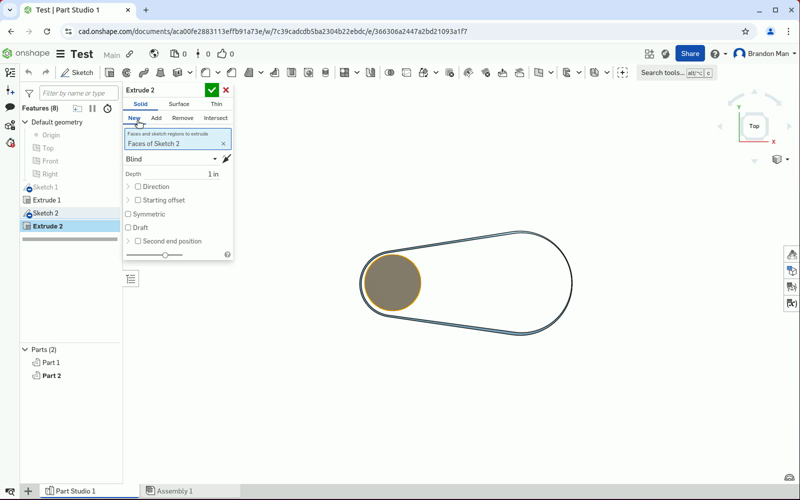
key(tab, 4)
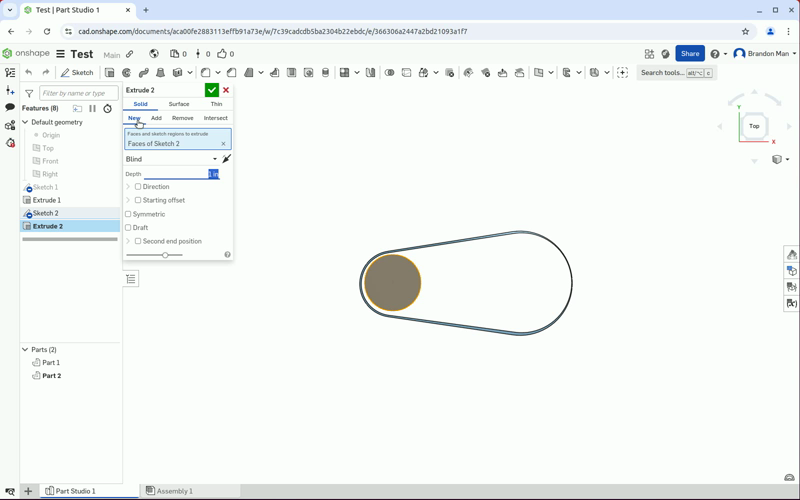
text(1.926)
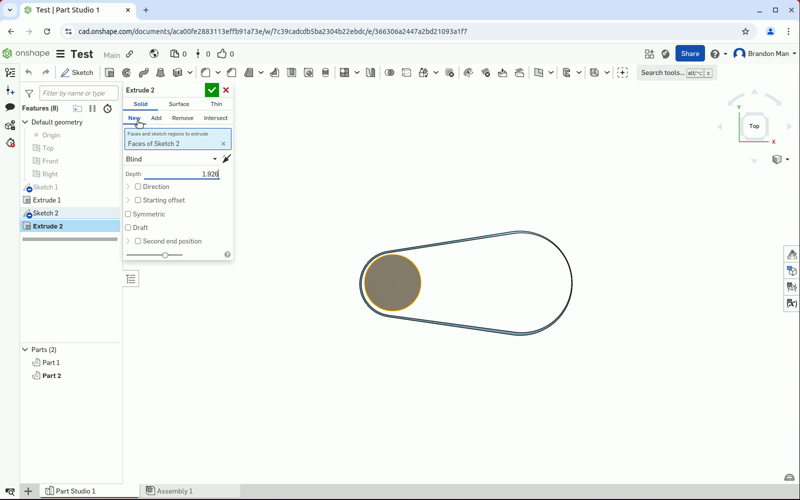
key(tab, 3)
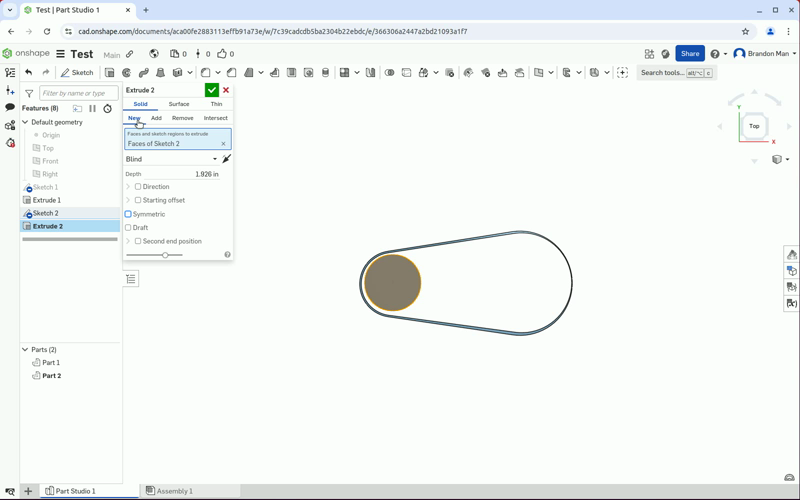
key(space)
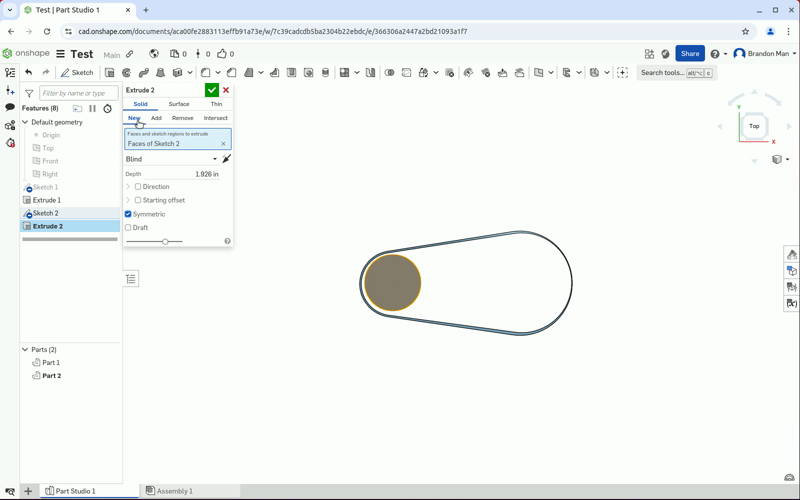
key(enter)
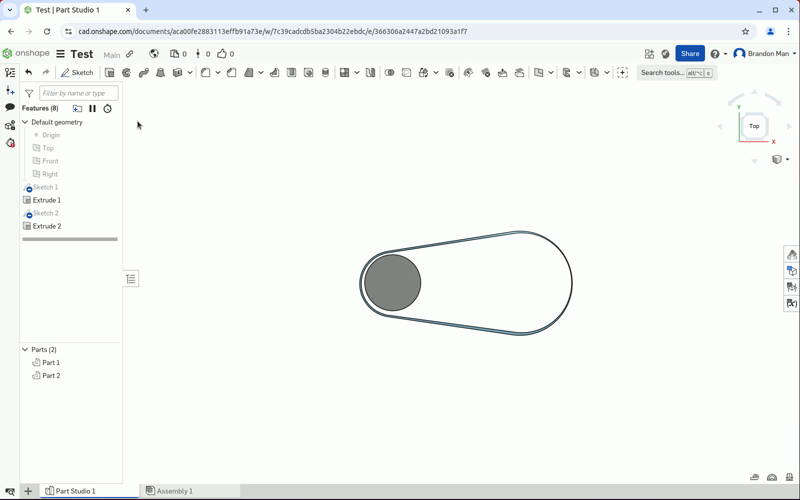
key(shift+h)
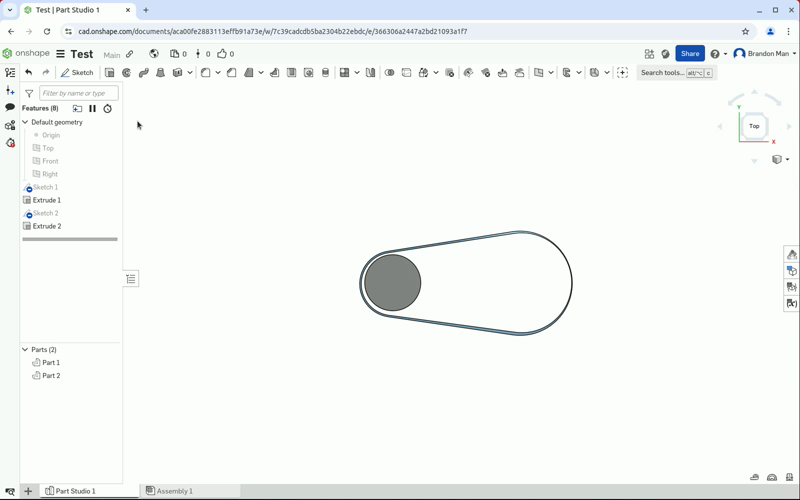
key(shift+h)
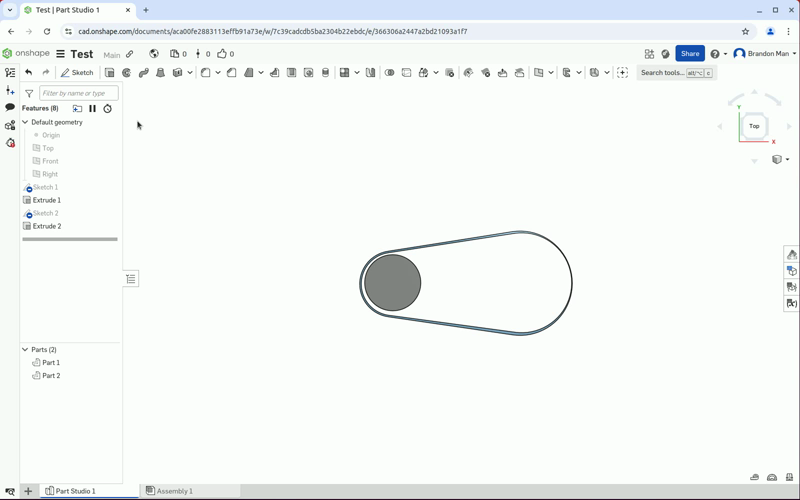
mouse_move(73, 189)
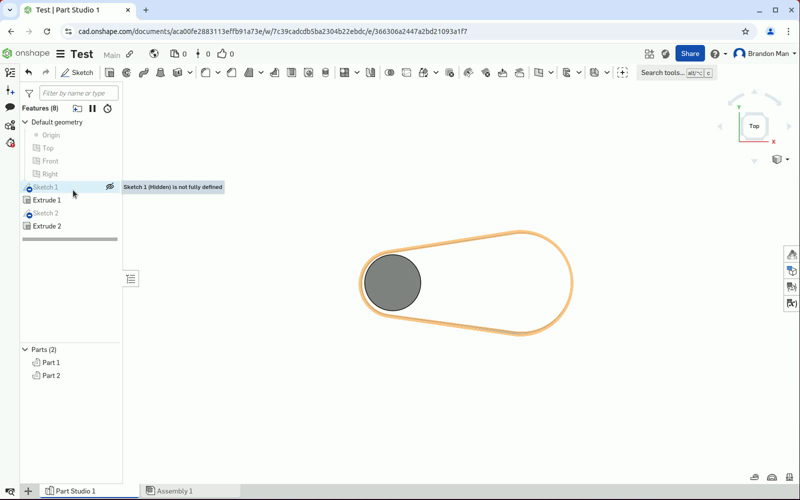
click(73, 189)
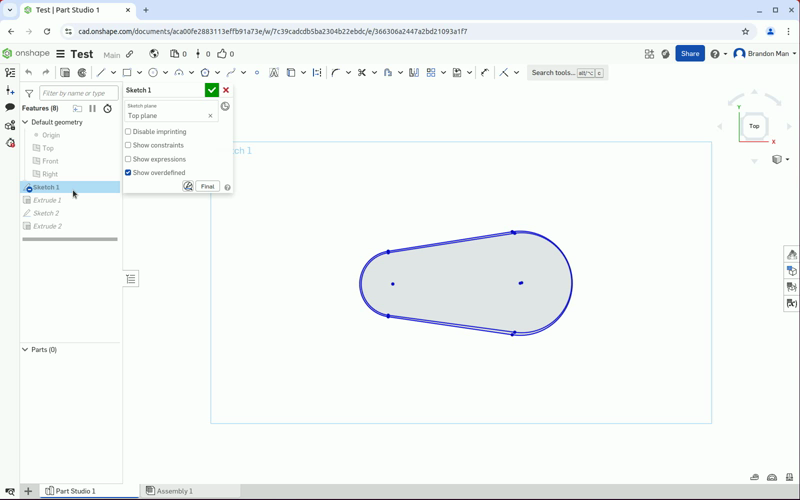
mouse_move(229, 92)
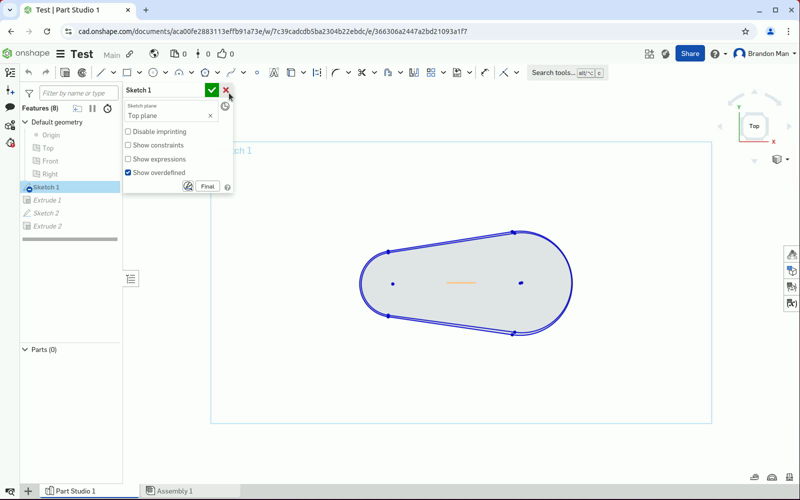
click(229, 92)
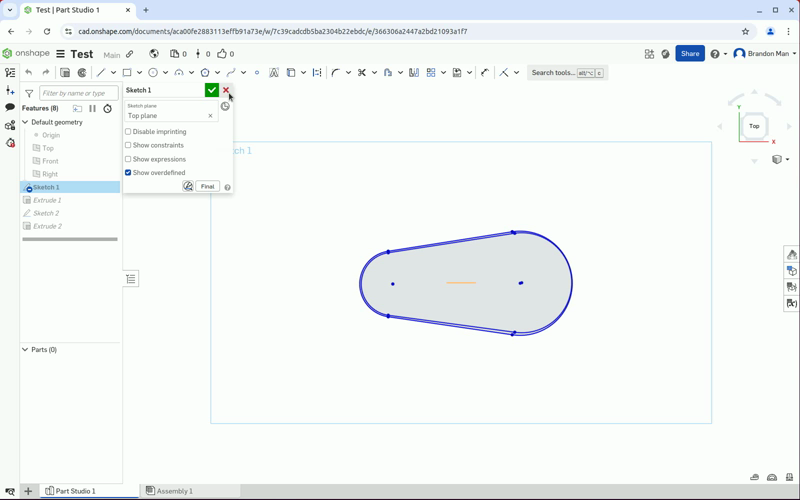
key(shift+s)
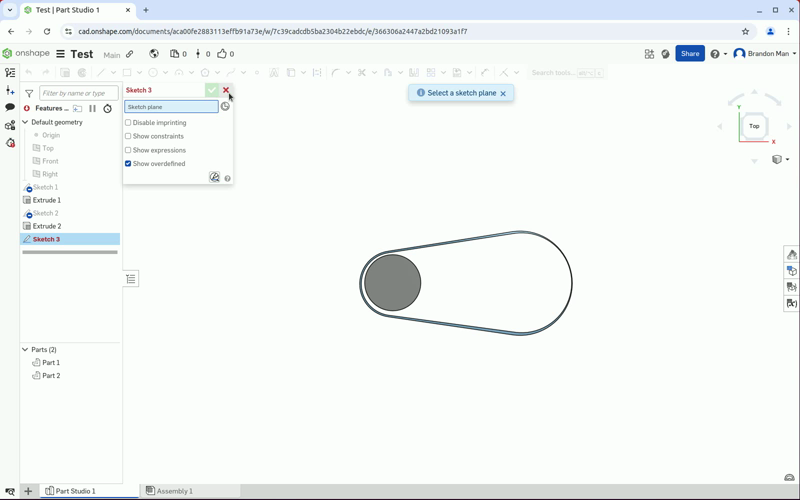
mouse_move(73, 150)
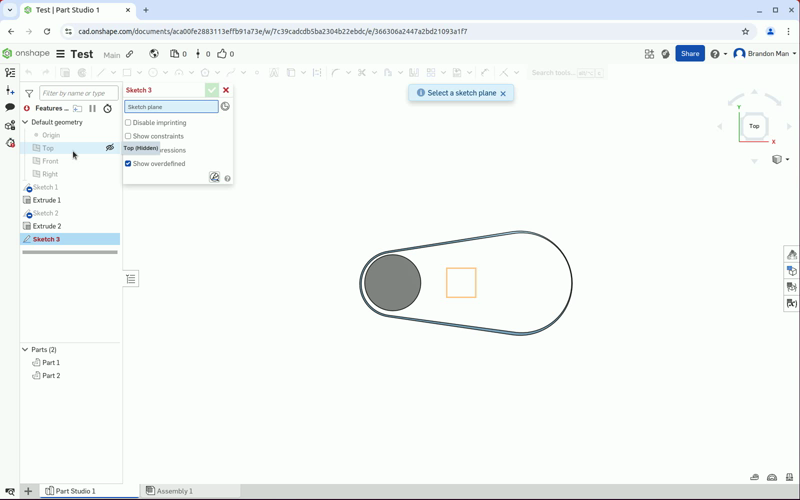
click(73, 150)
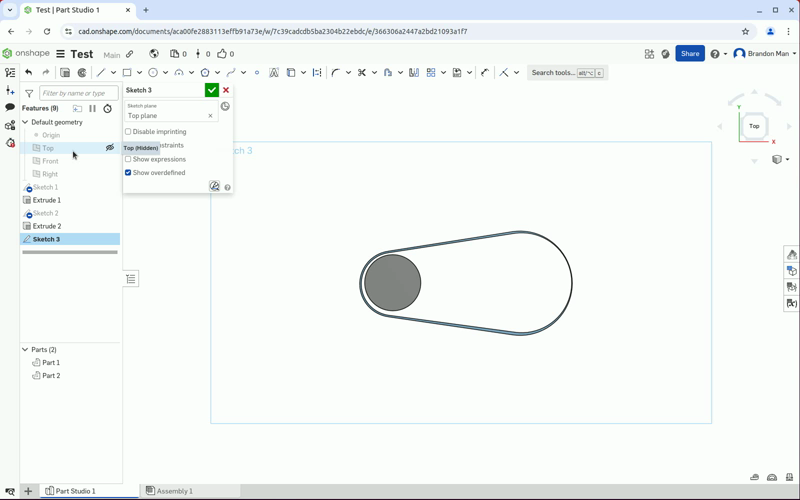
mouse_move(73, 352)
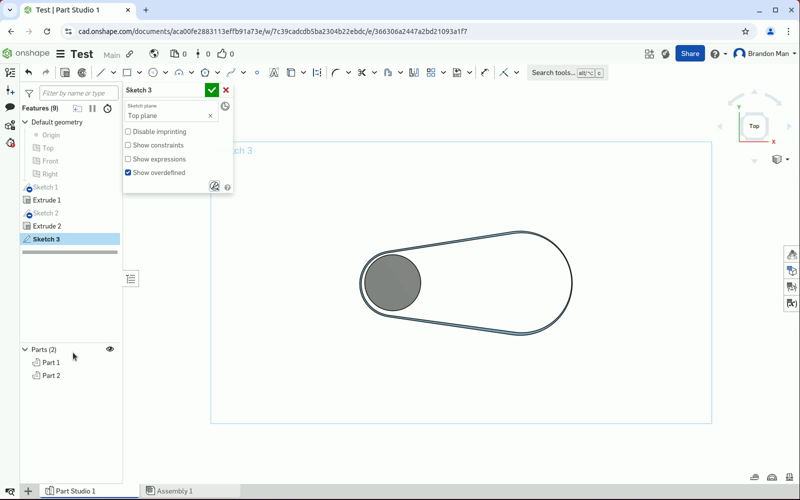
key(y)
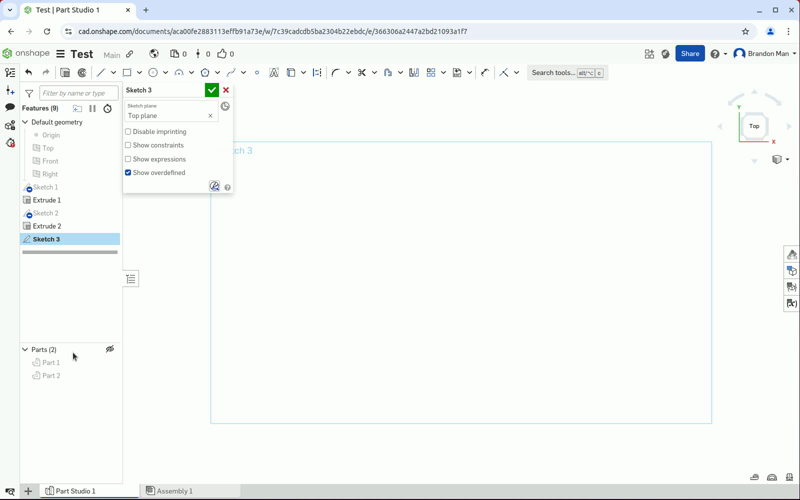
key(c)
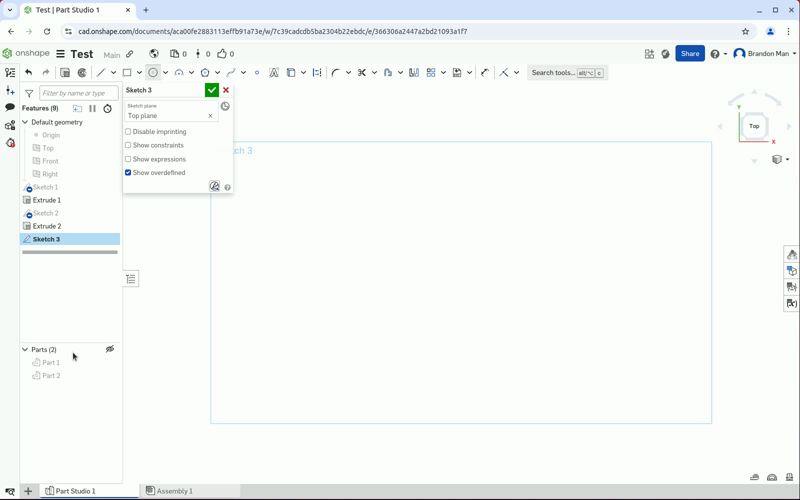
key_down(shift)
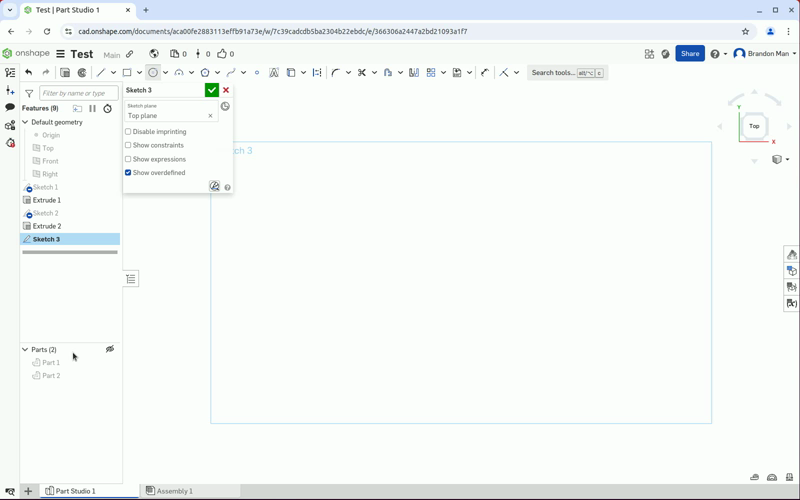
mouse_move(521, 282)
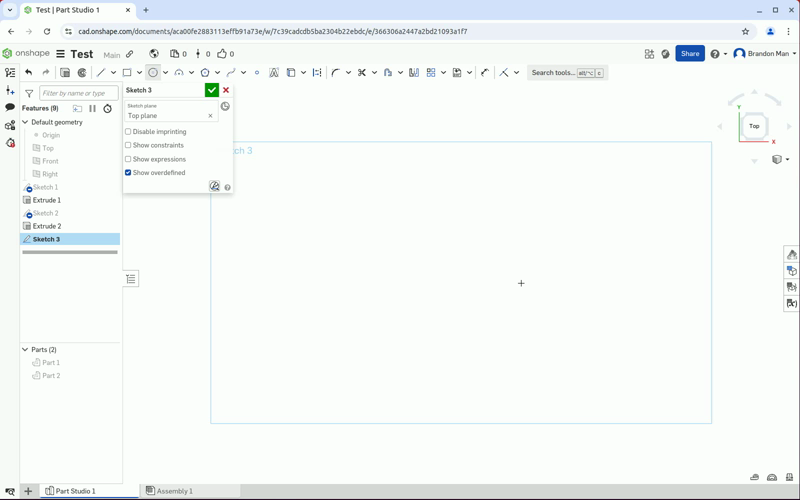
click(521, 282)
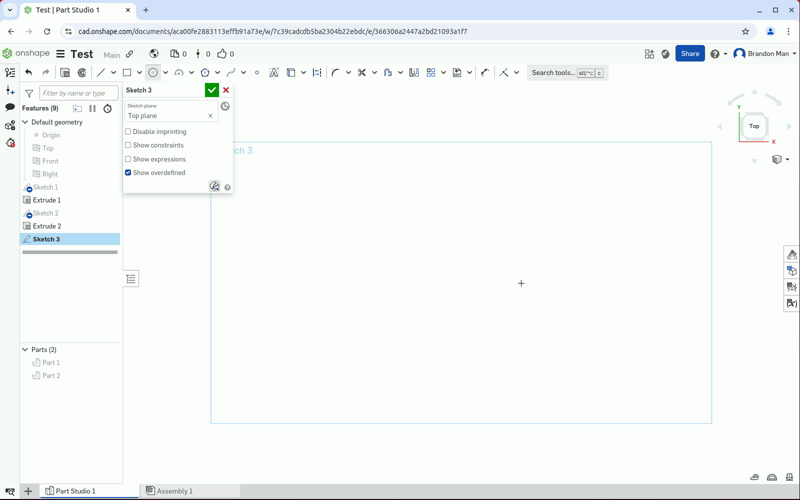
key_up(shift)
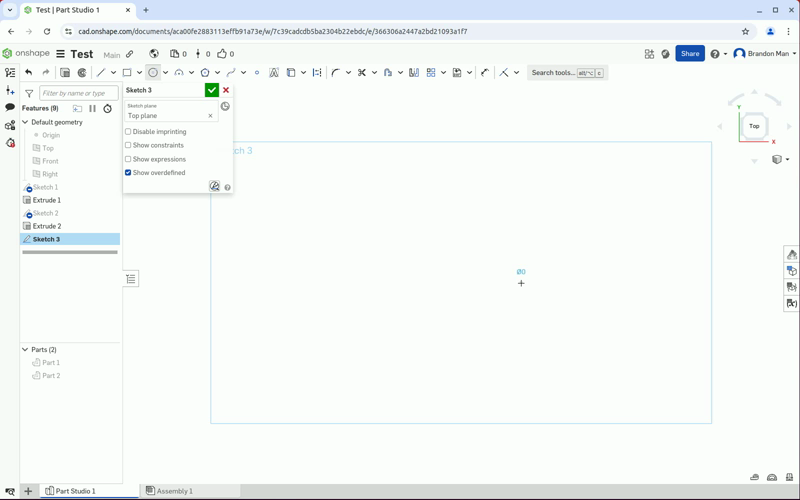
mouse_move(567, 282)
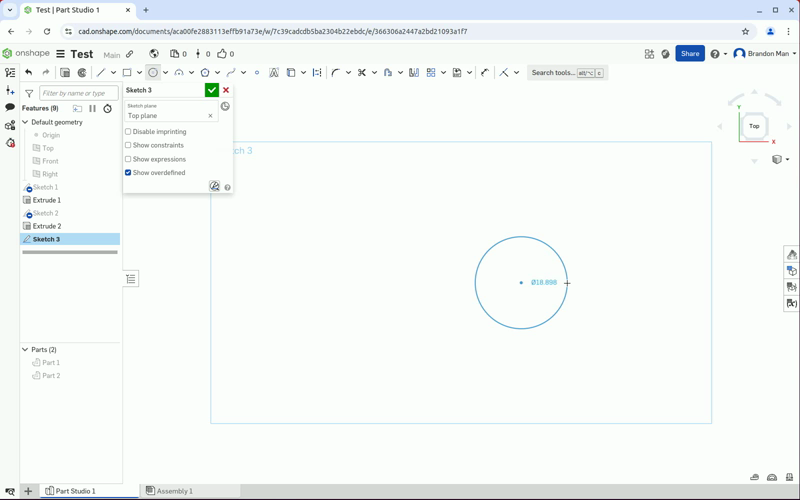
click(567, 282)
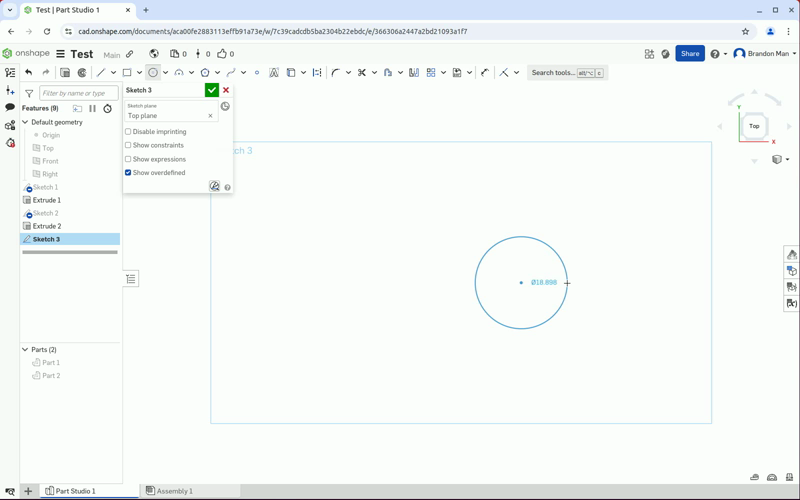
key(esc)
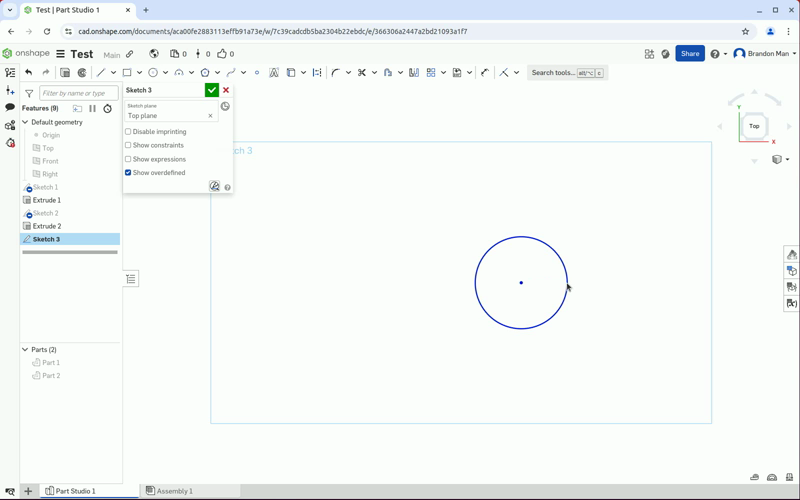
mouse_move(503, 308)
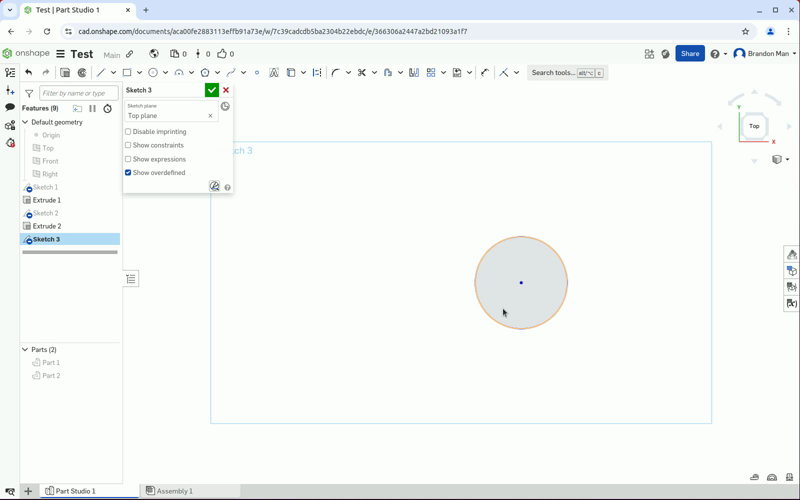
click(503, 308)
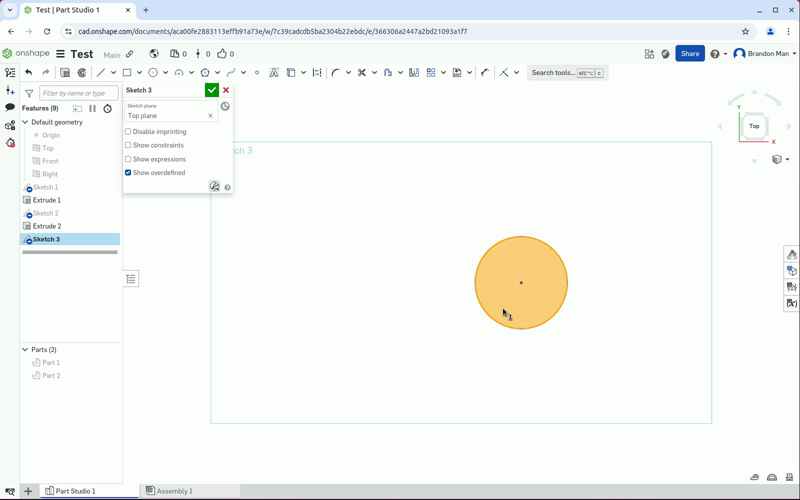
mouse_move(73, 352)
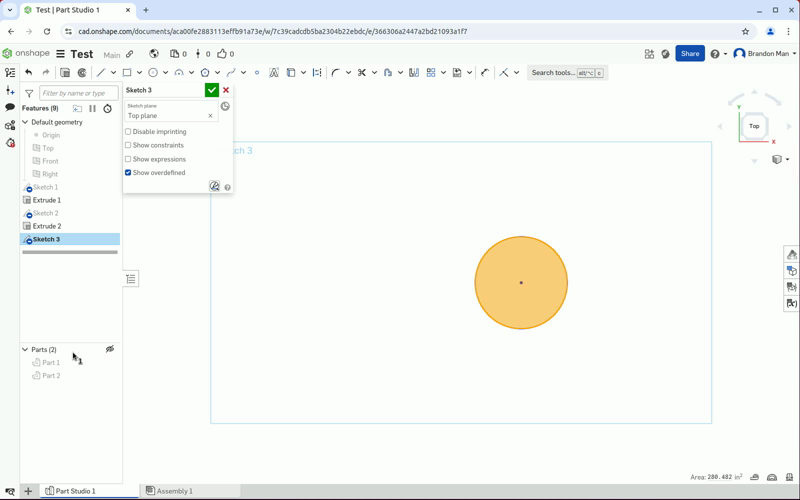
key(shift+y)
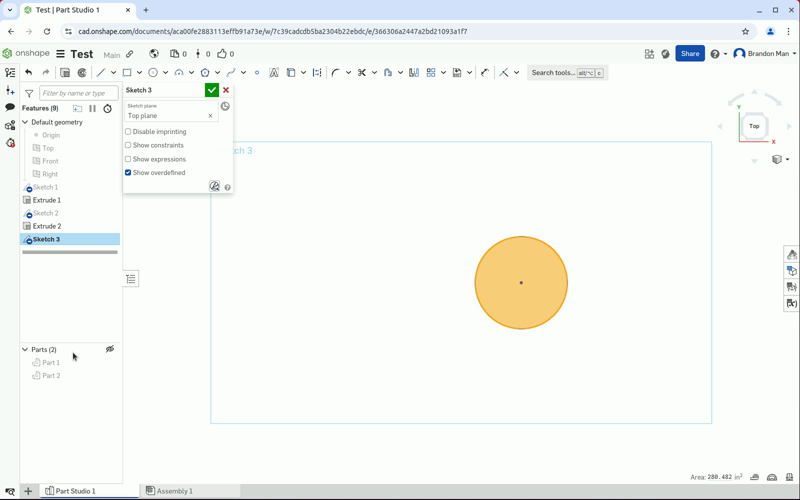
key(shift+e)
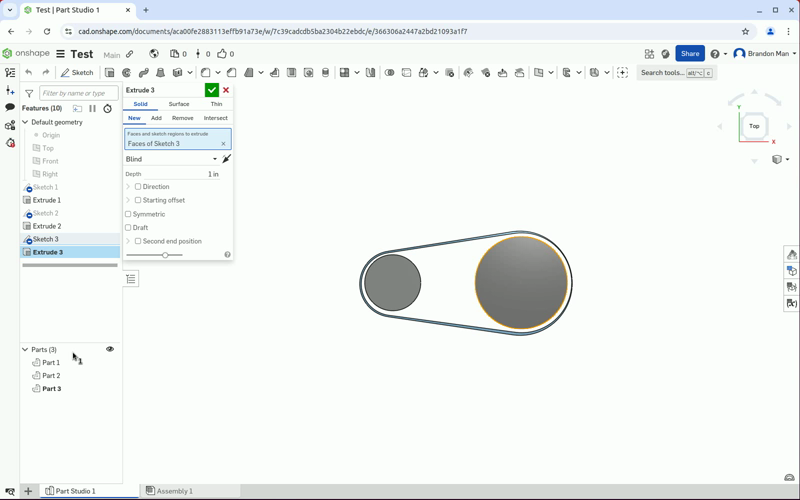
mouse_move(143, 106)
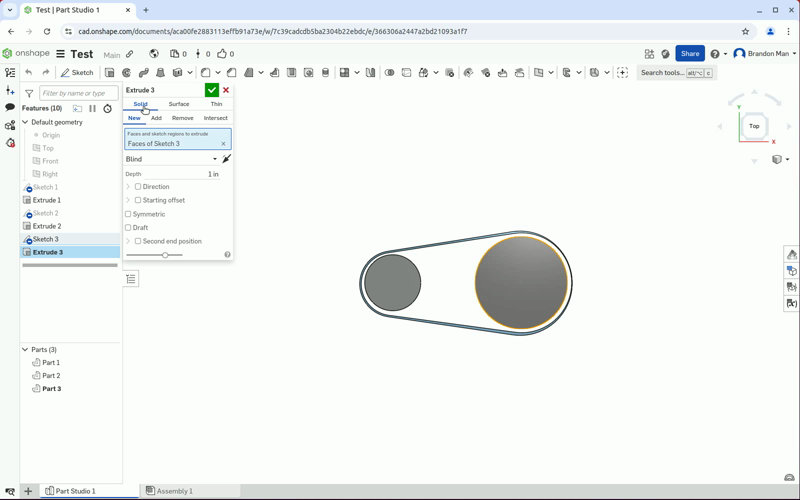
click(143, 106)
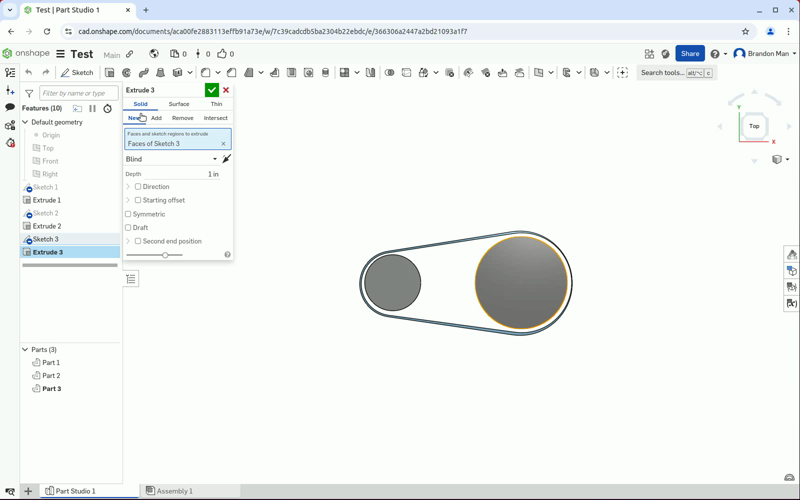
mouse_move(137, 120)
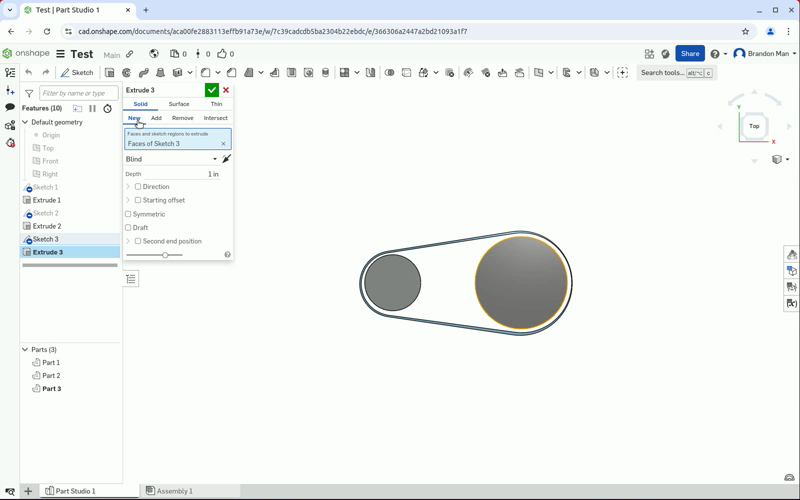
click(137, 120)
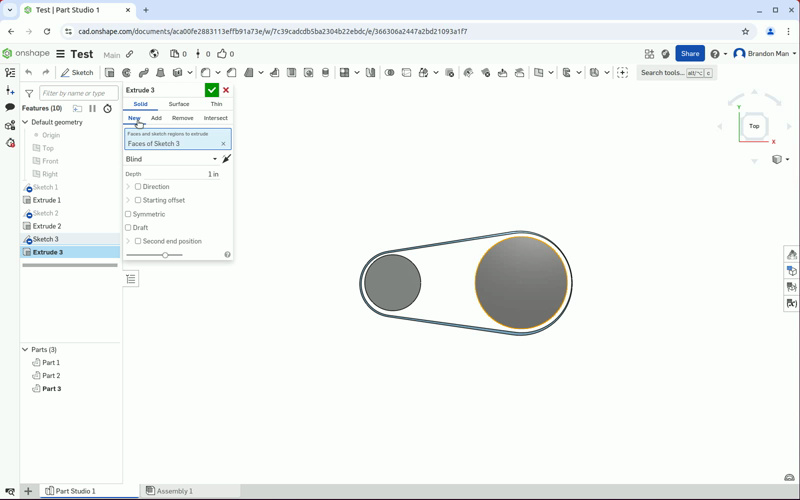
key(tab, 4)
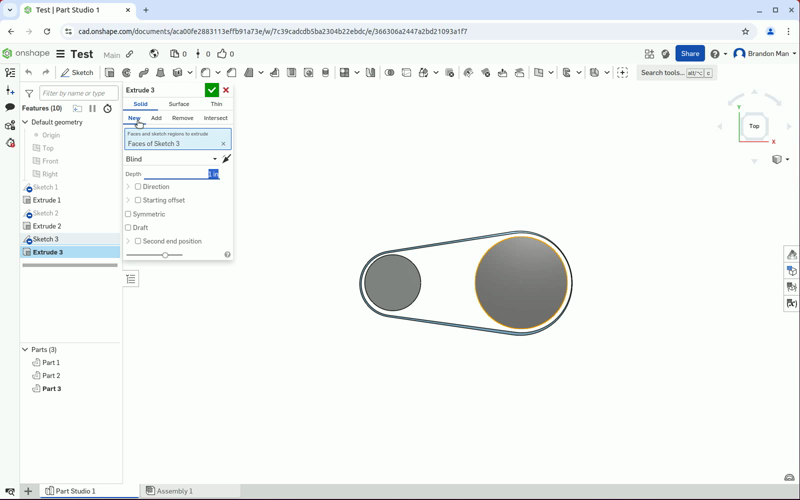
text(1.926)
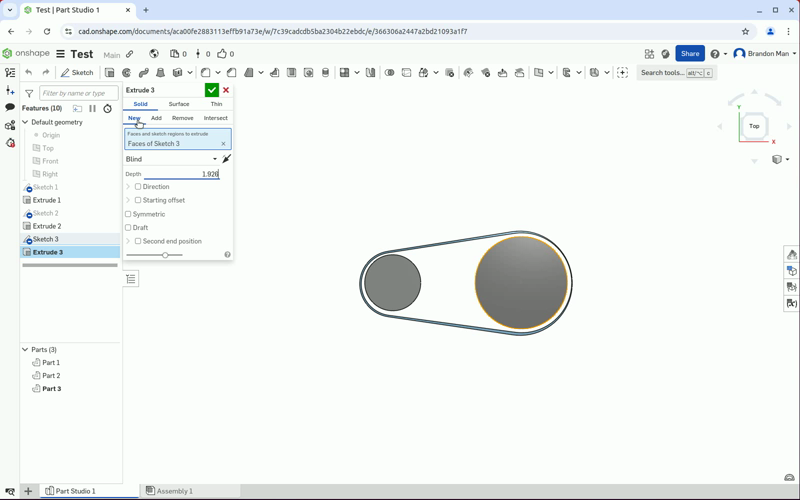
key(tab, 3)
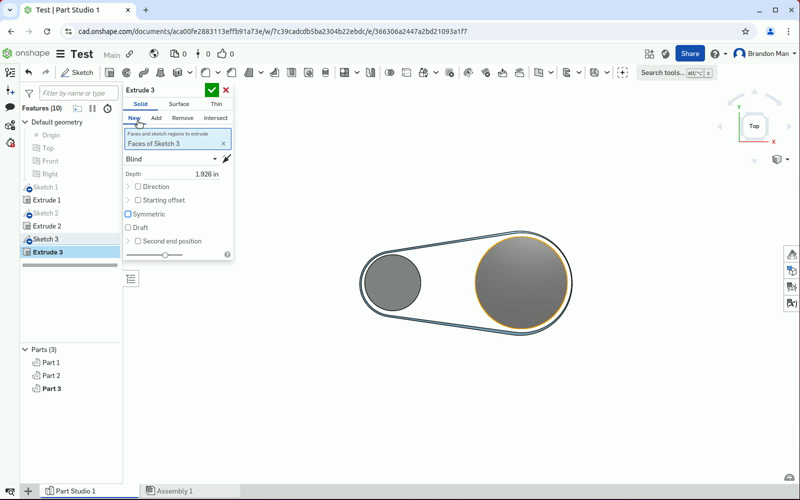
key(space)
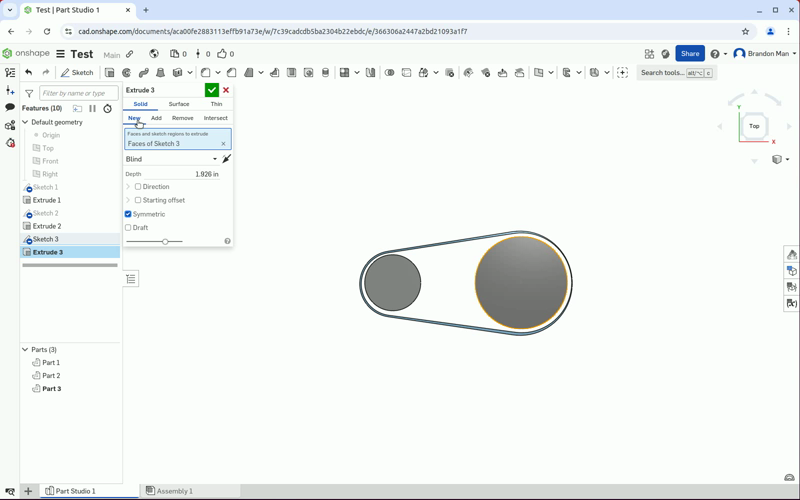
key(enter)
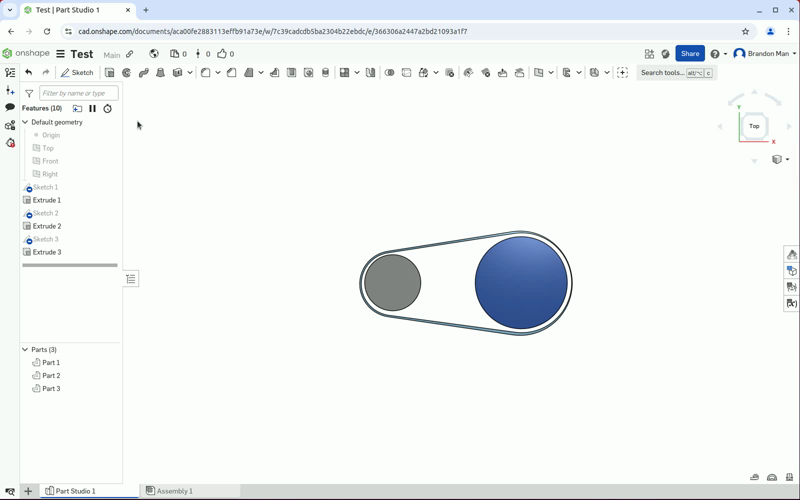
key(shift+h)
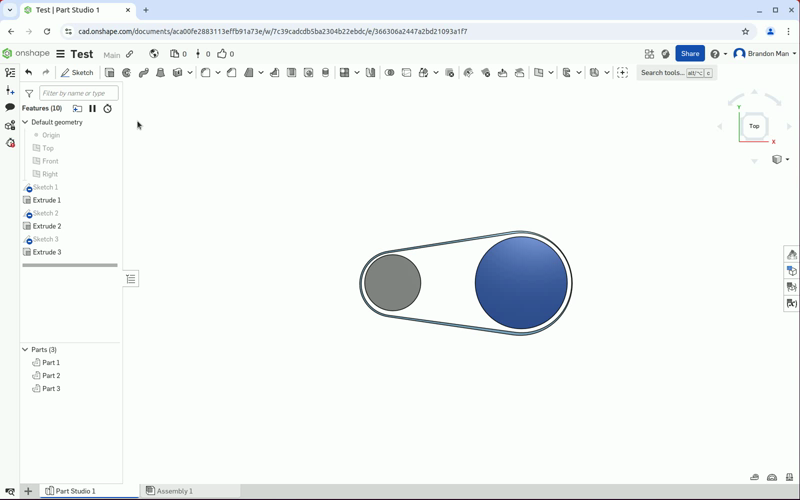
key(shift+h)
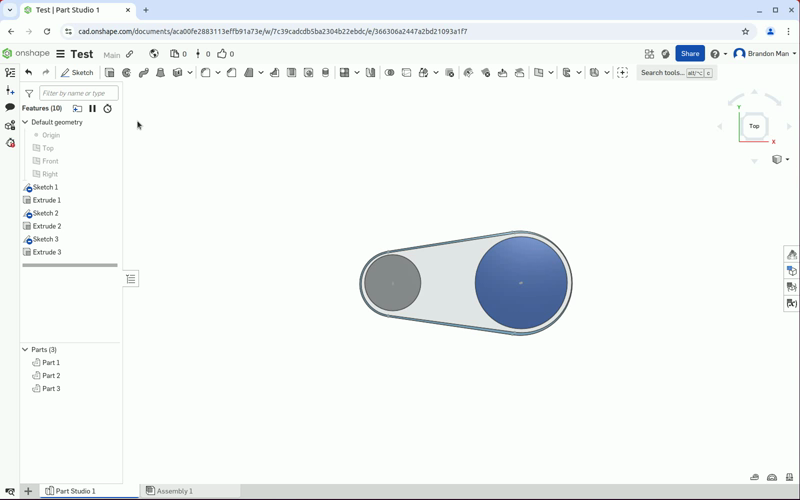
key(shift+7)
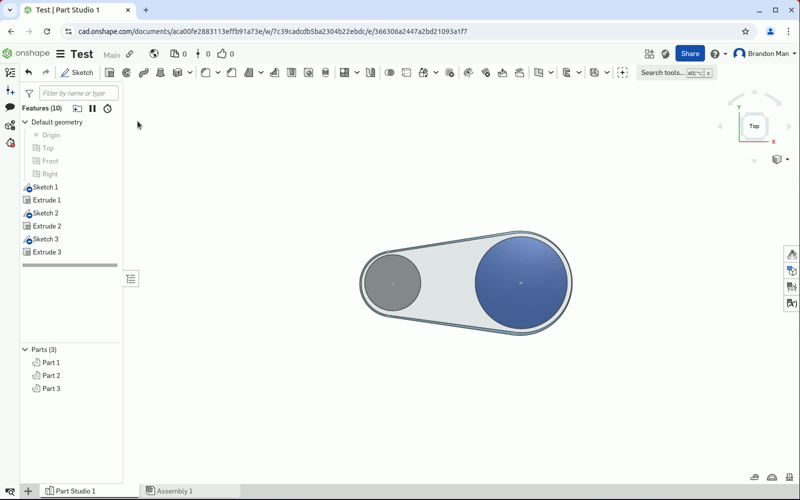
key(up, 3)
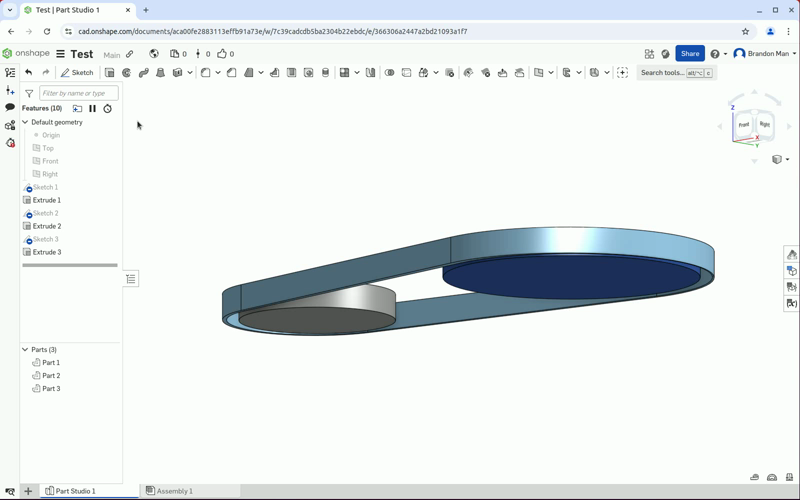
key(left, 3)
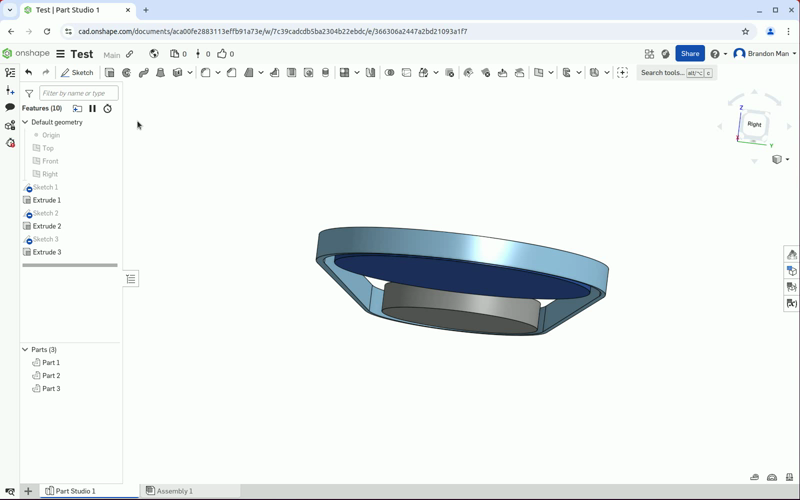
key(right, 3)
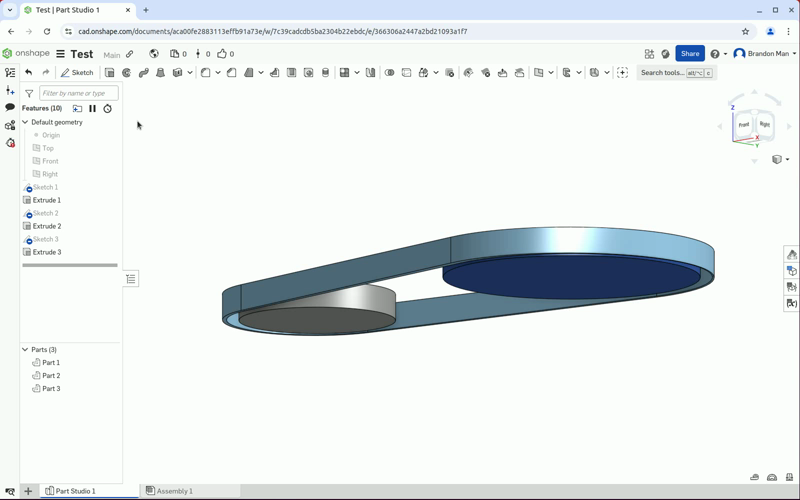
key(down, 3)
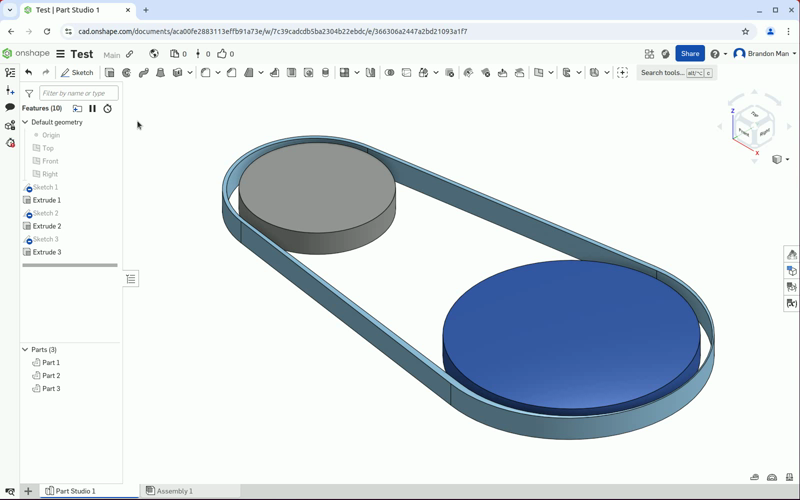
mouse_move(73, 189)
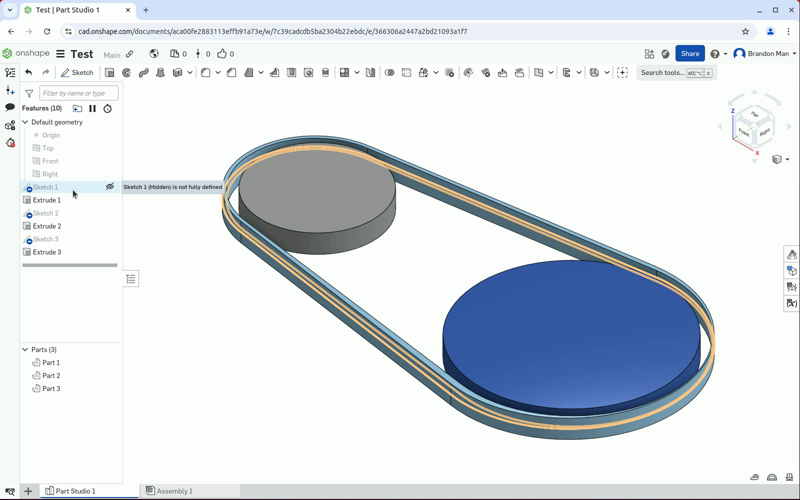
click(73, 189)